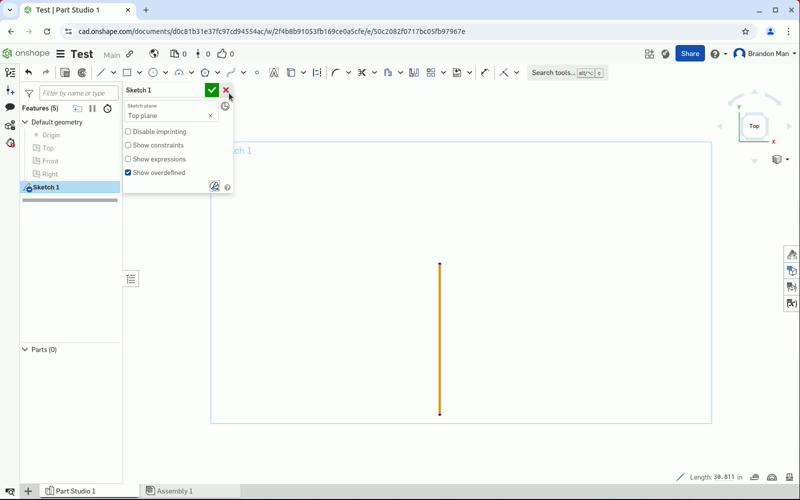
key(shift+h)
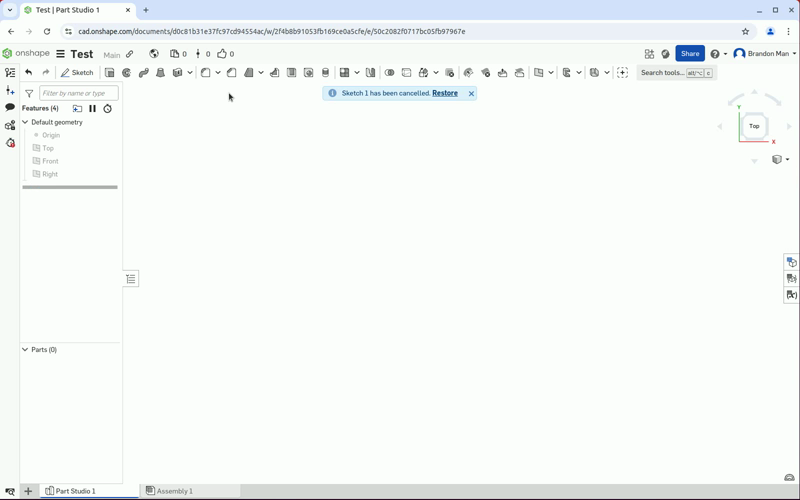
mouse_move(73, 352)
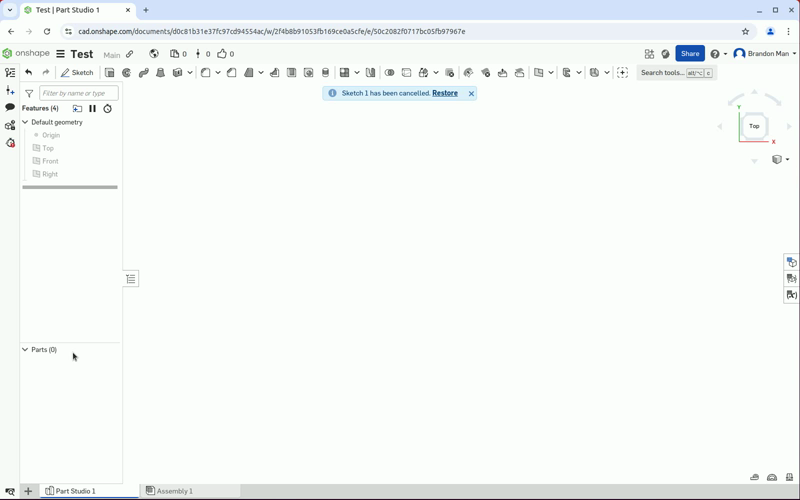
key(y)
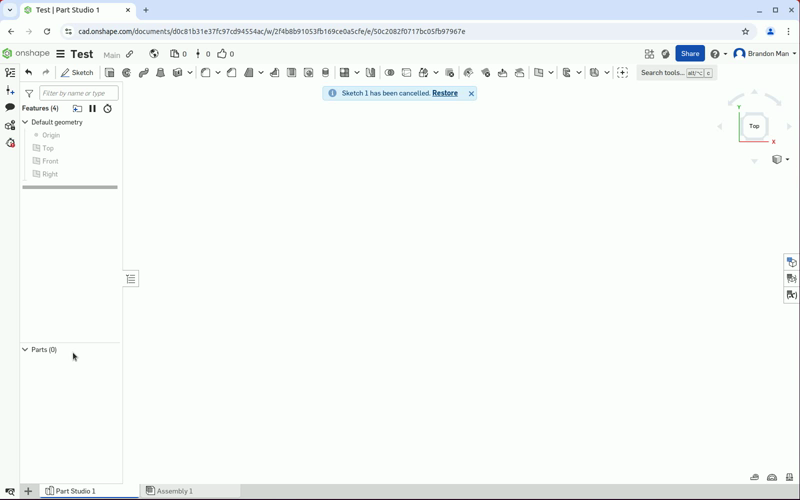
key(shift+p)
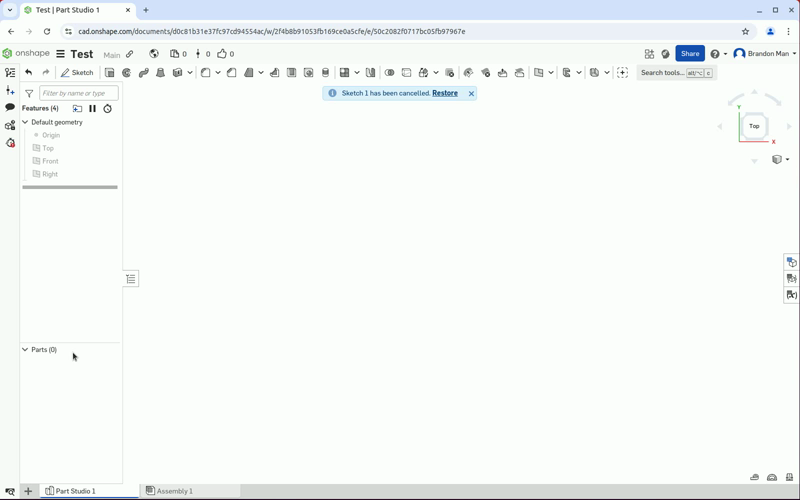
key(space)
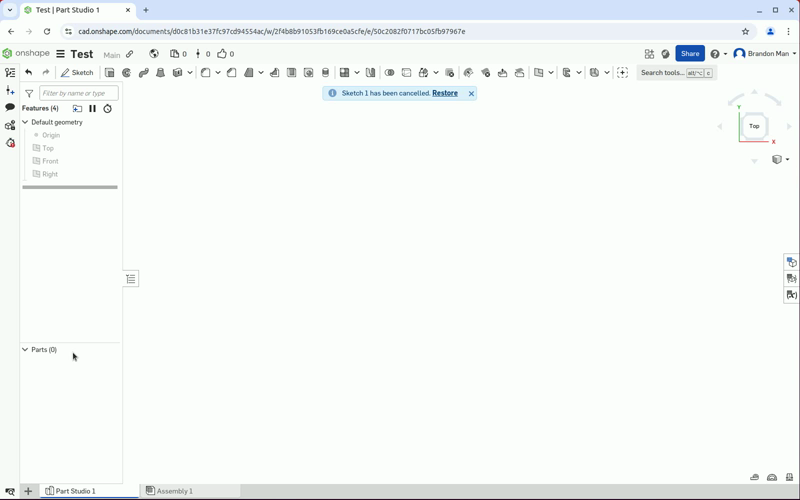
key_down(shift)
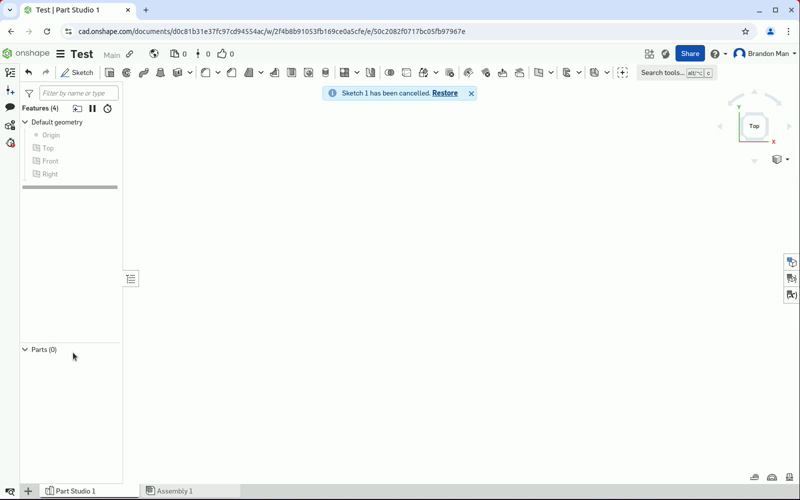
key(up)
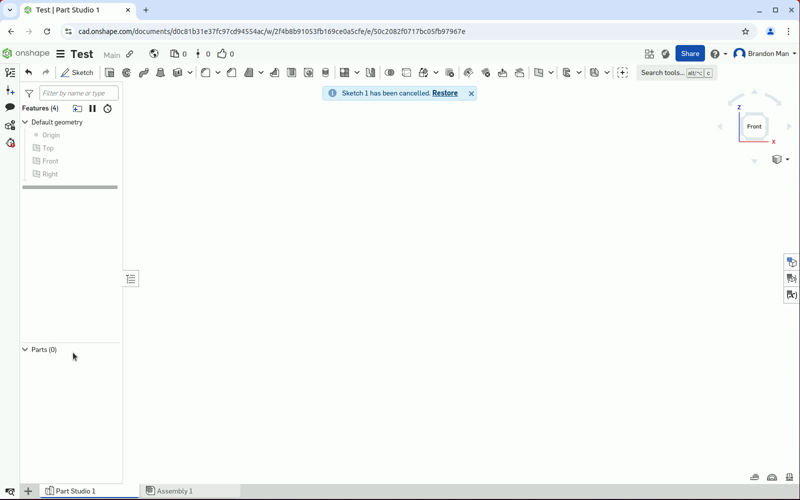
key_up(shift)
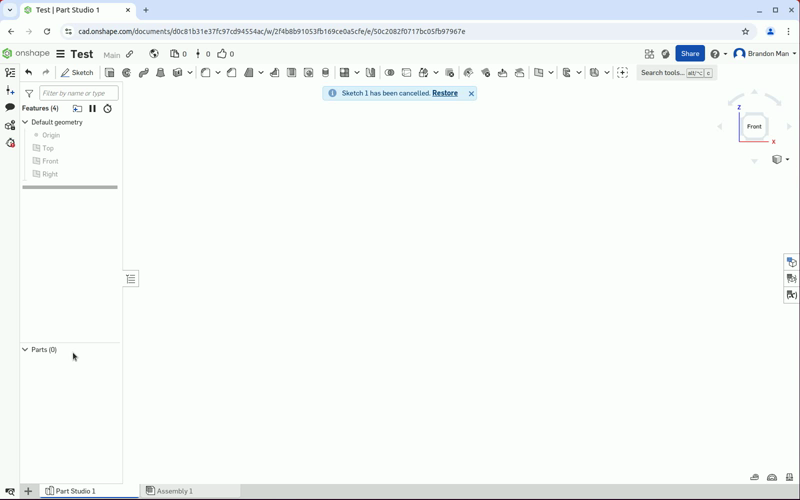
mouse_move(73, 352)
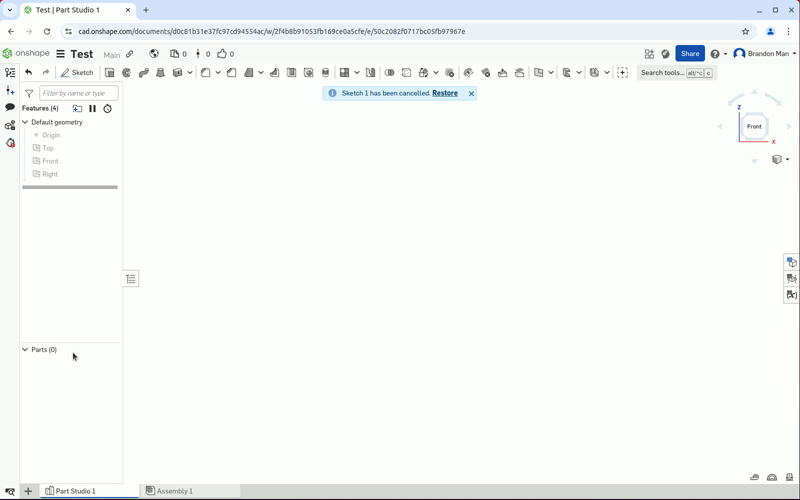
key(shift+y)
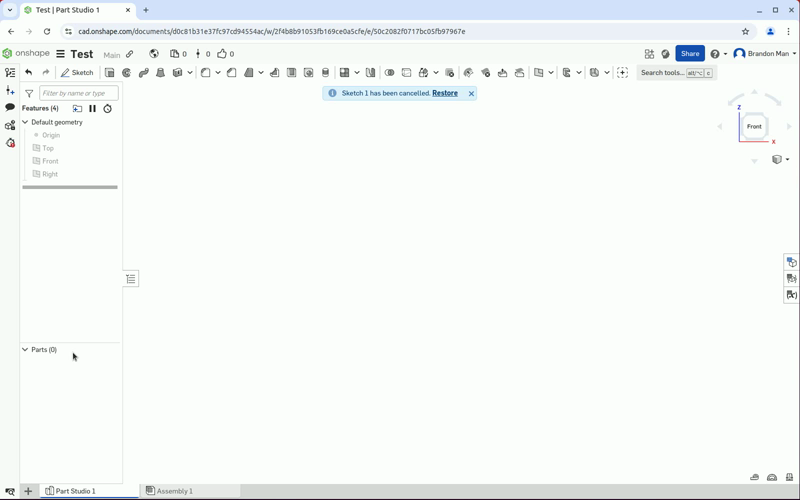
key(shift+s)
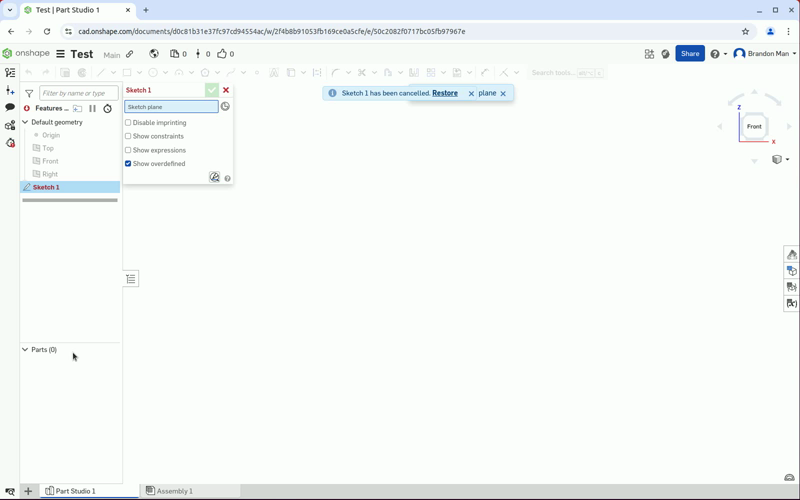
mouse_move(73, 163)
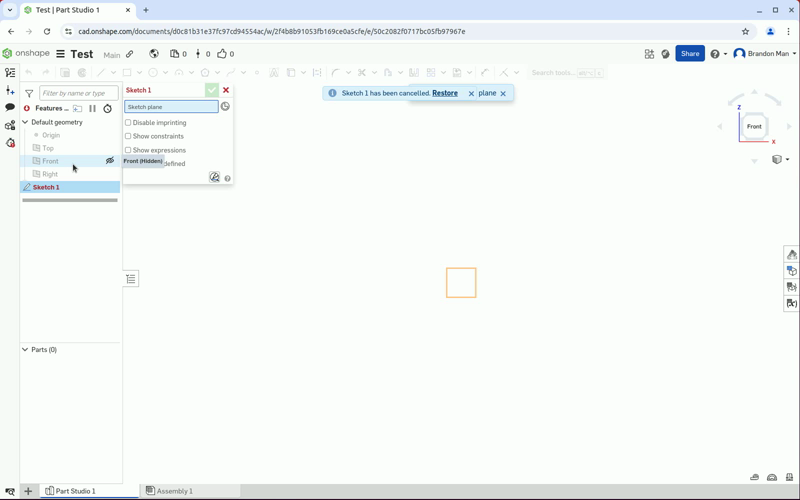
click(73, 163)
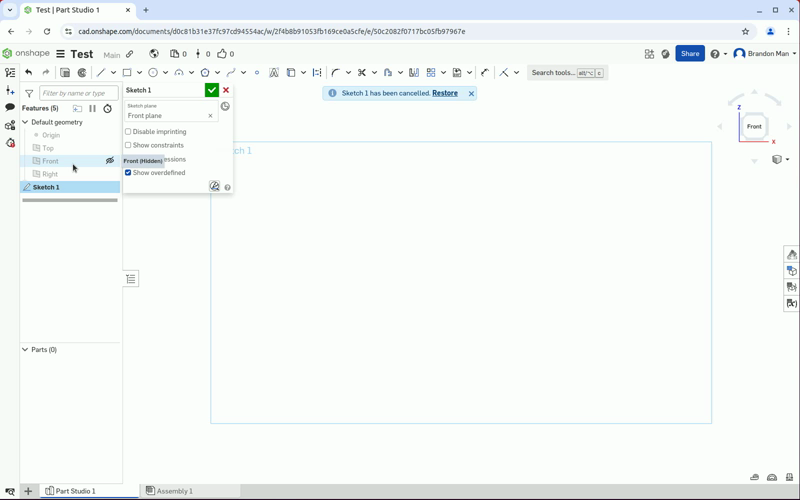
mouse_move(73, 352)
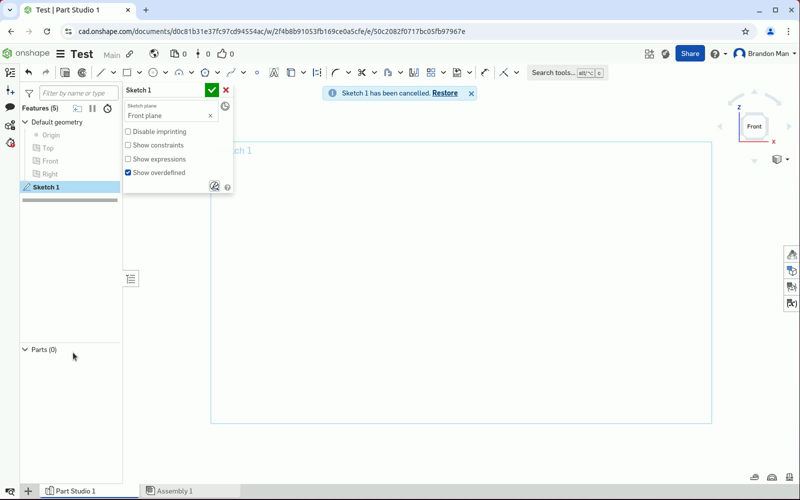
key(y)
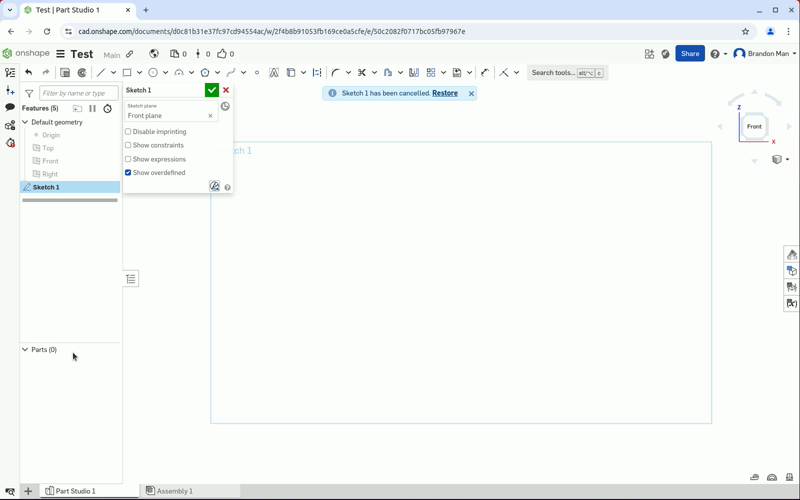
key(c)
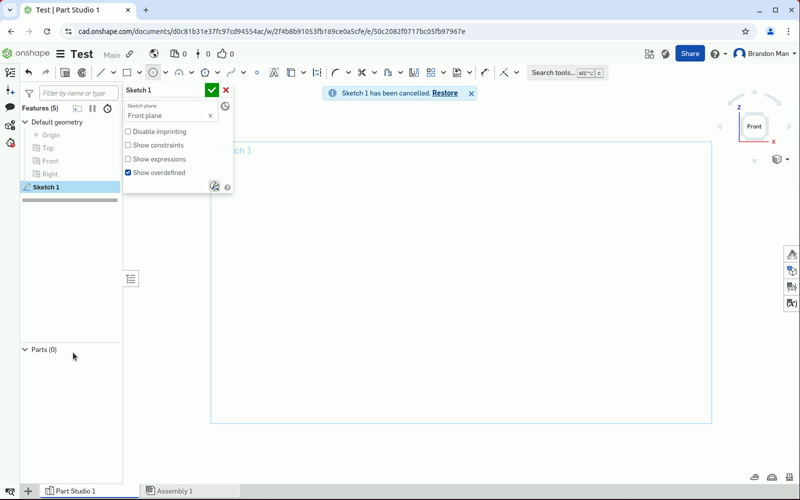
key_down(shift)
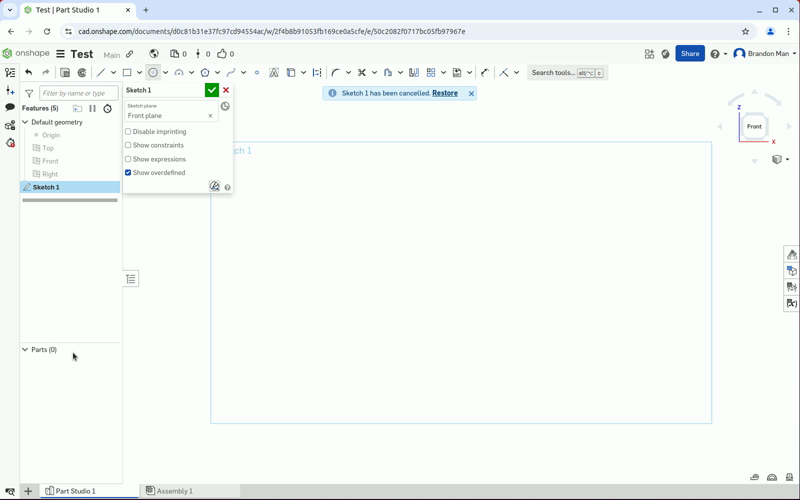
mouse_move(425, 265)
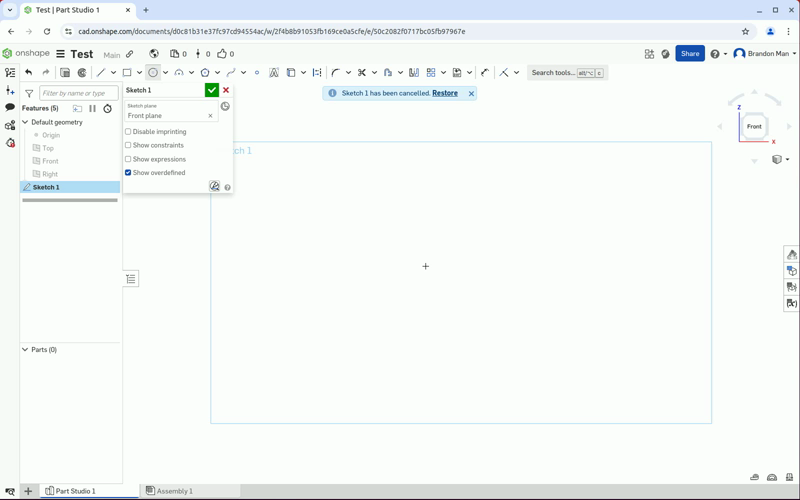
click(425, 265)
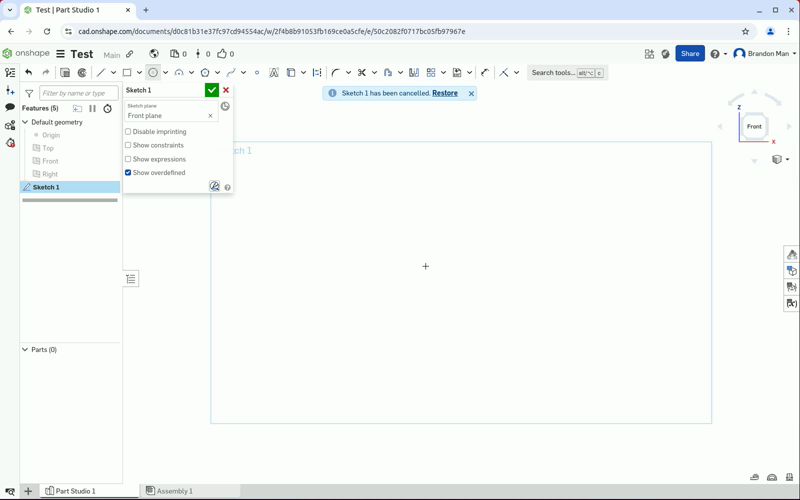
key_up(shift)
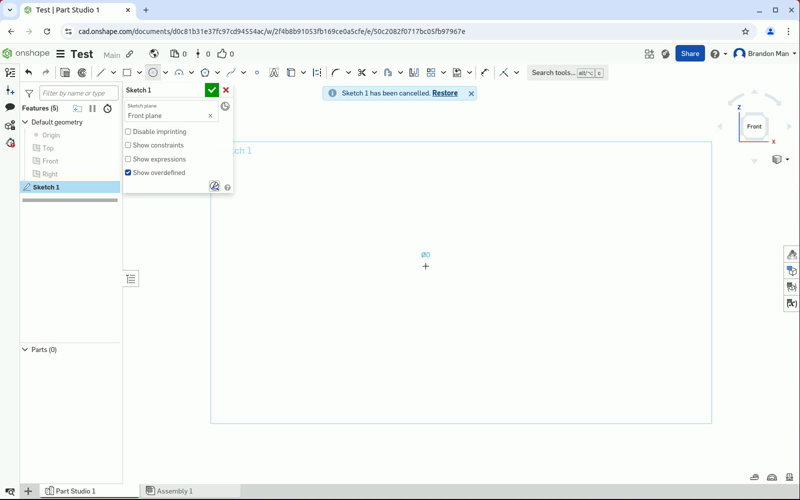
mouse_move(470, 265)
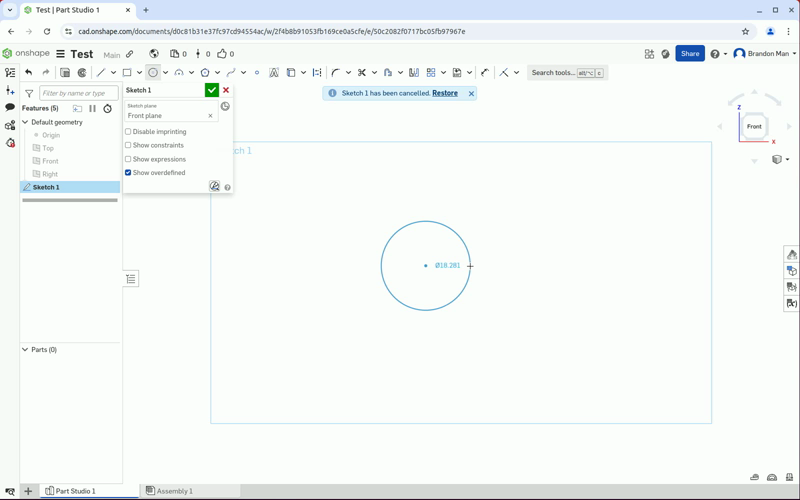
click(470, 265)
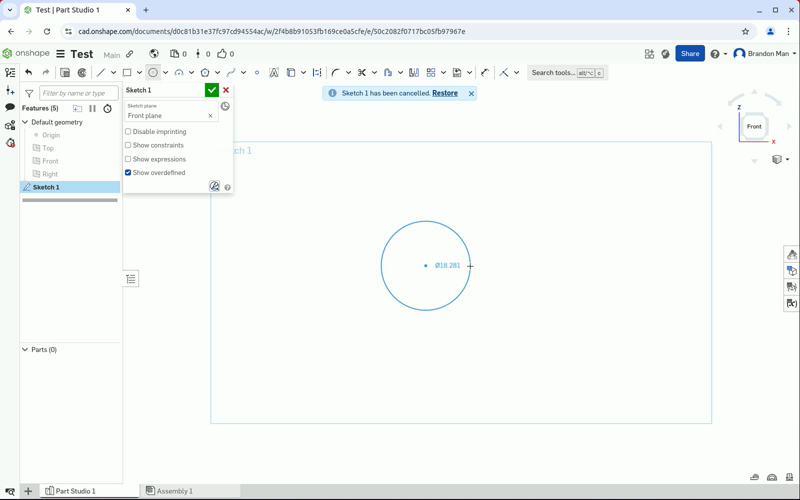
key(esc)
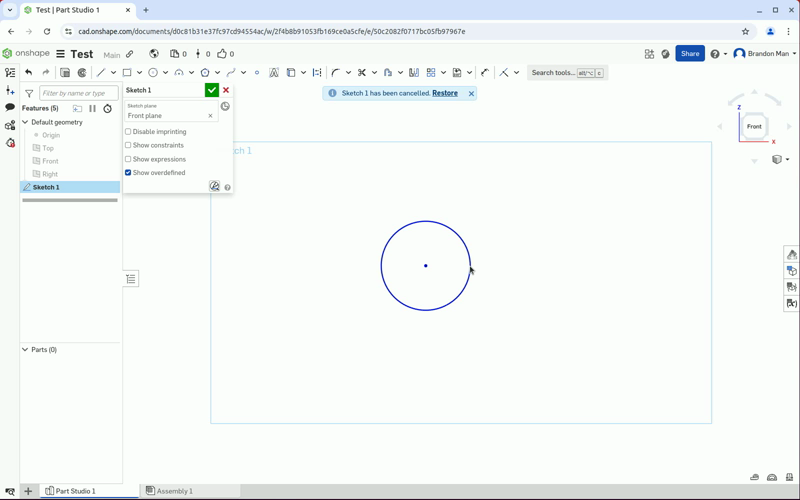
key(c)
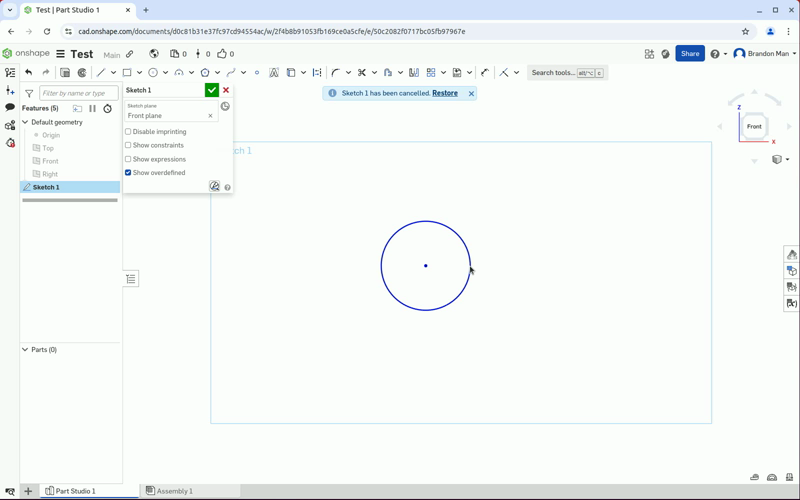
key_down(shift)
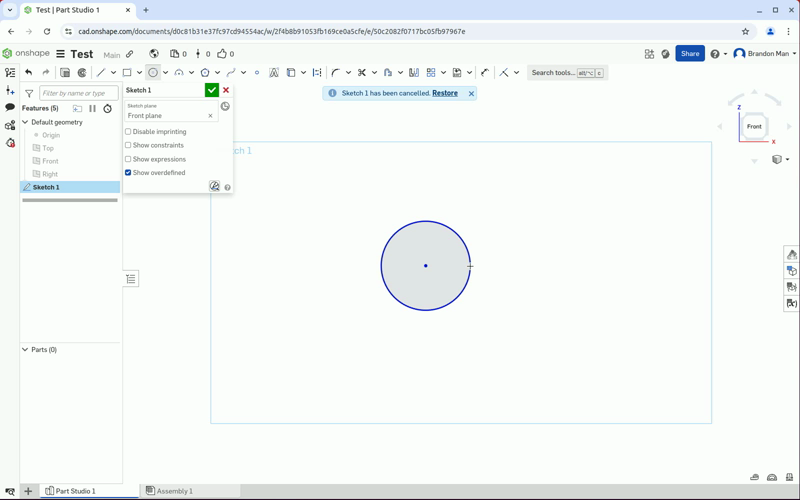
mouse_move(425, 265)
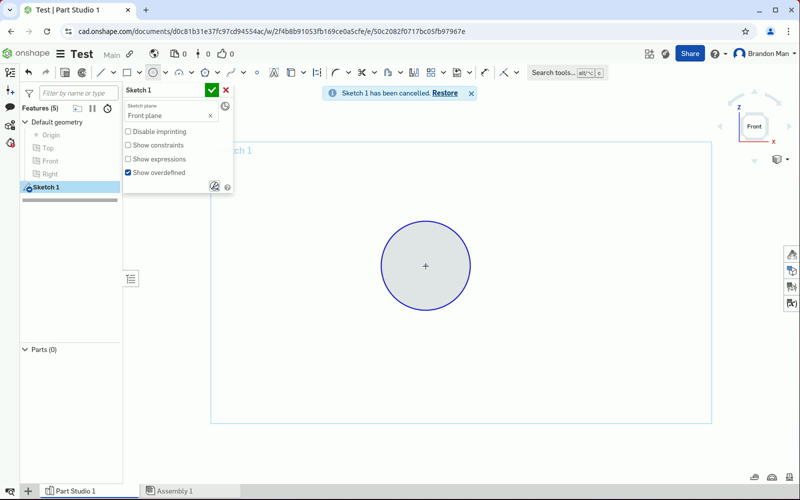
click(425, 265)
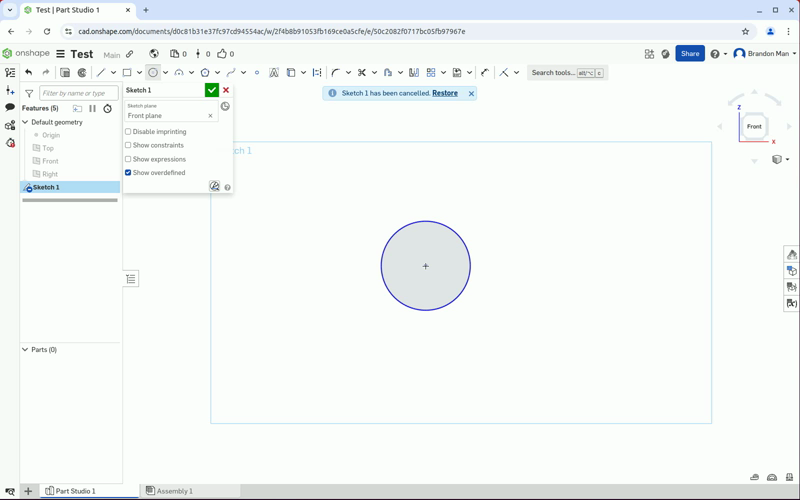
key_up(shift)
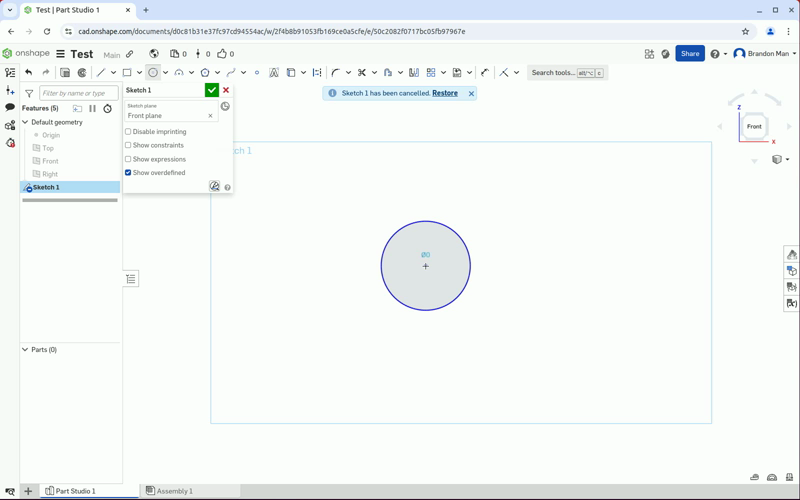
mouse_move(467, 265)
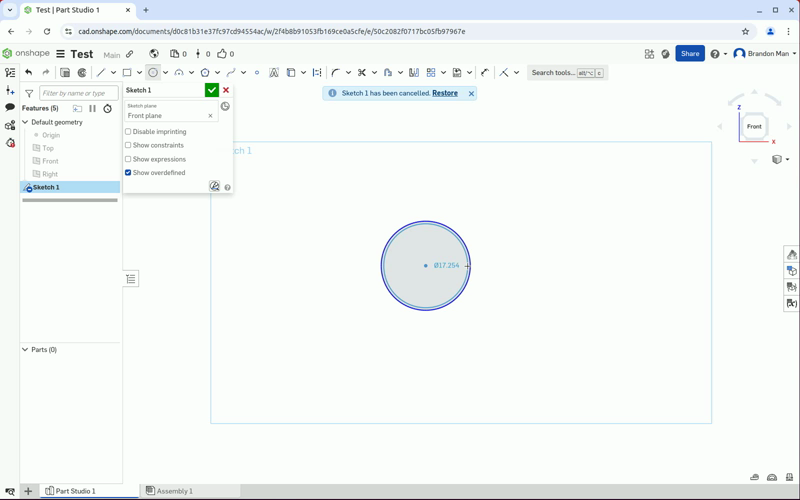
scroll(6)
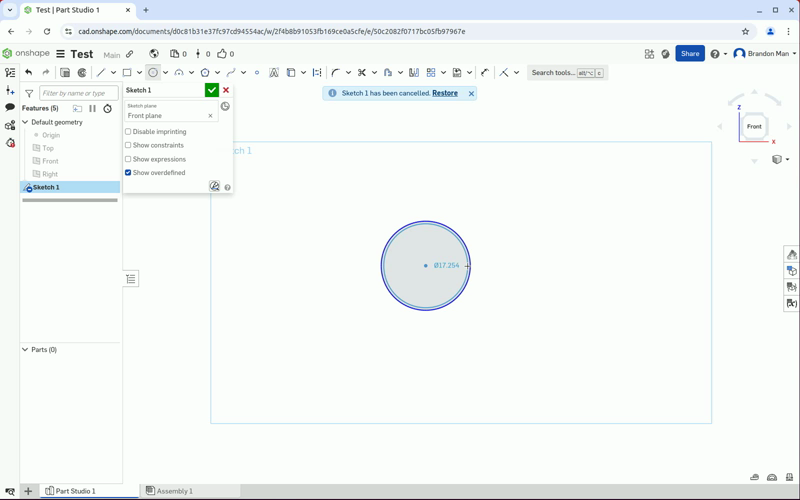
scroll(6)
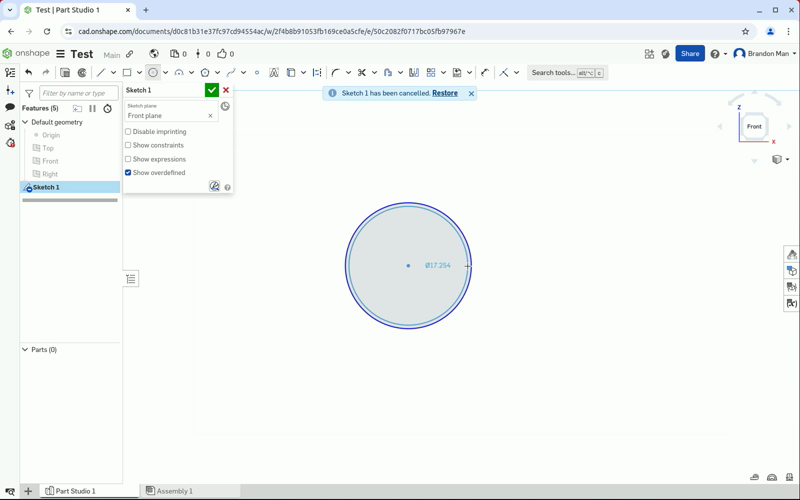
scroll(6)
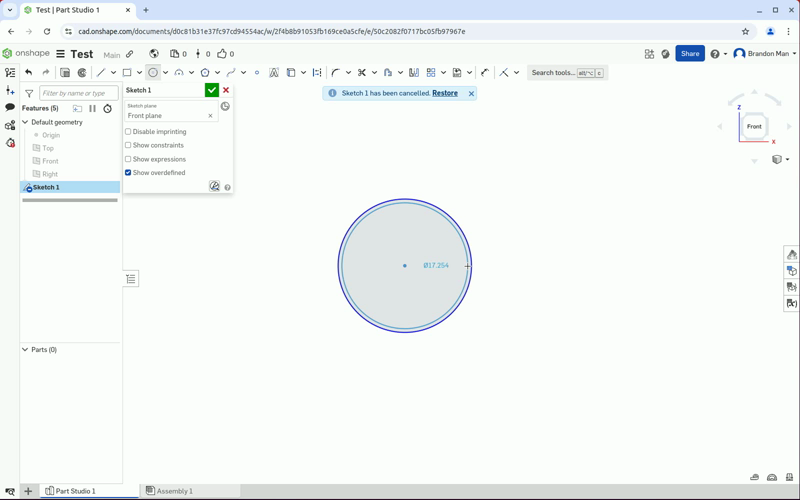
scroll(6)
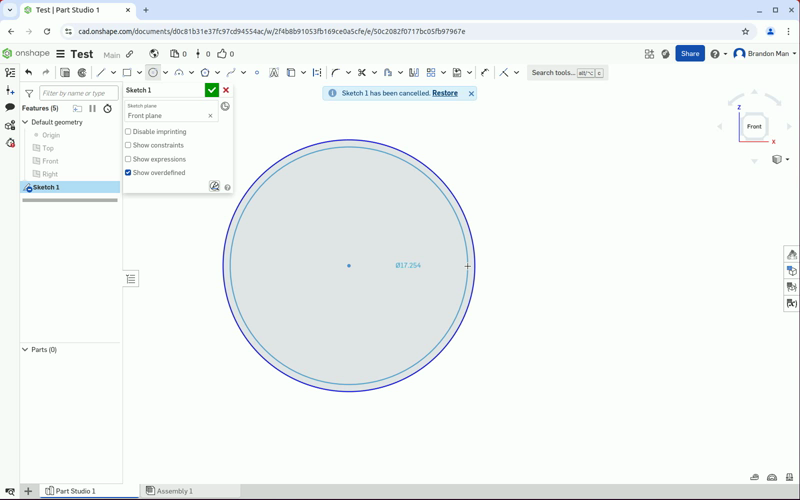
scroll(6)
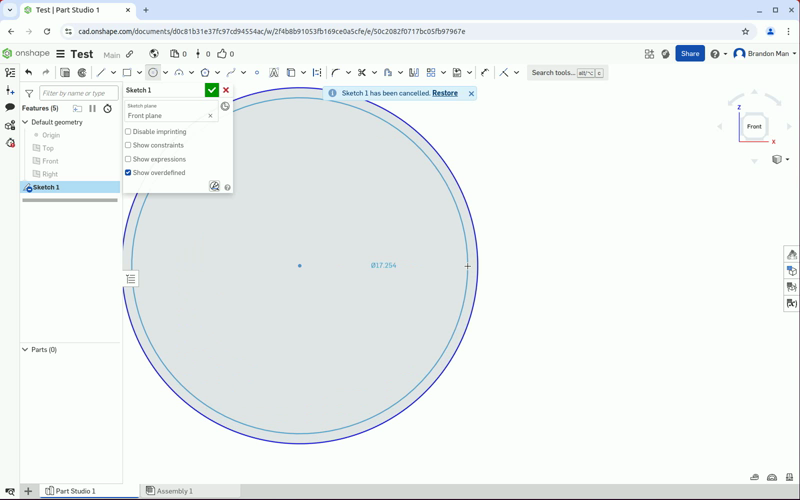
scroll(6)
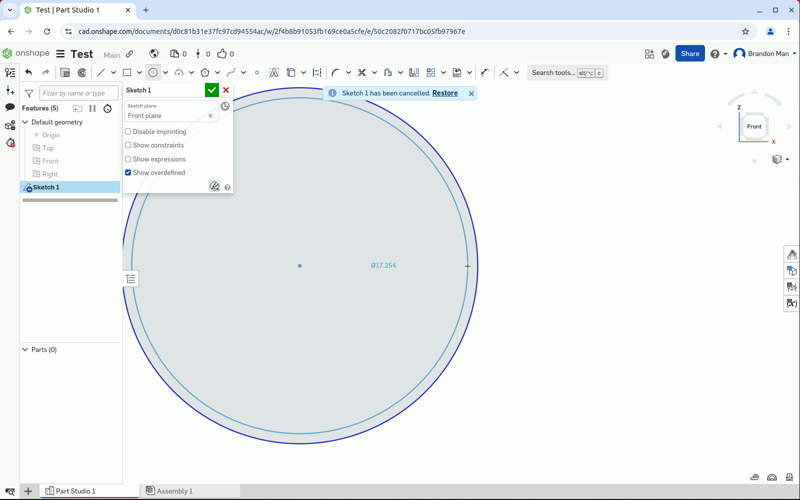
scroll(6)
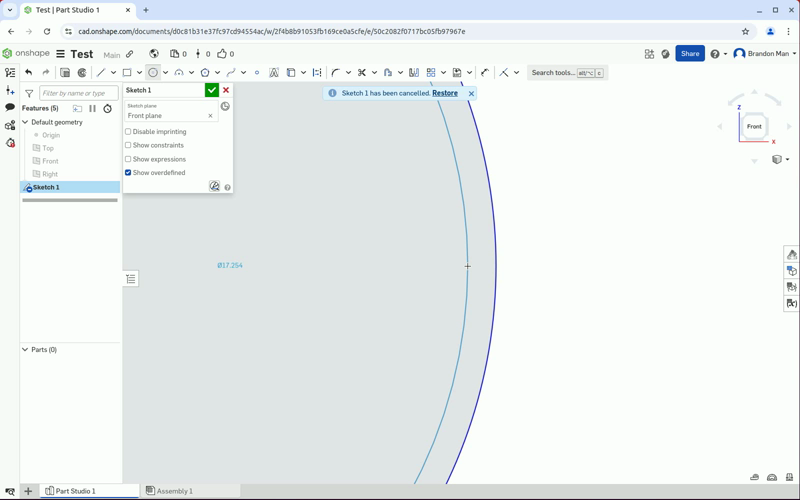
click(467, 265)
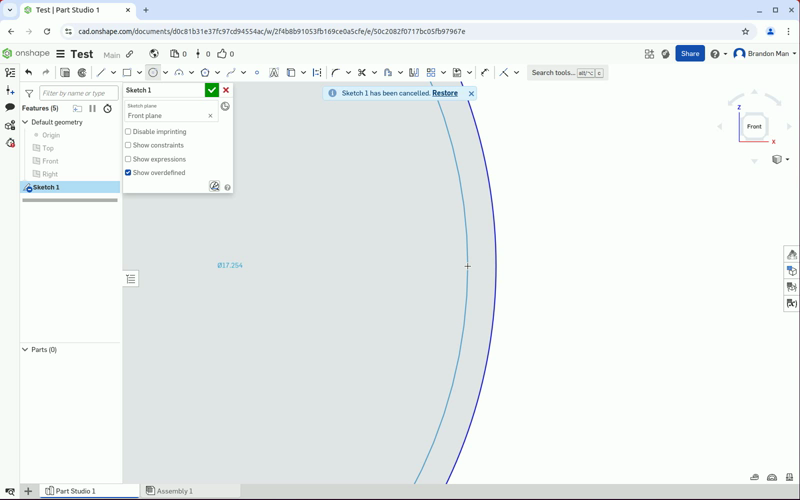
scroll(-6)
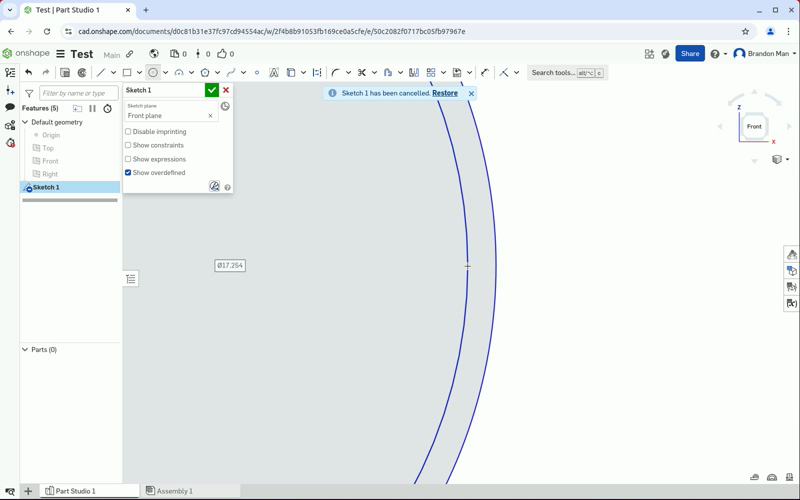
scroll(-6)
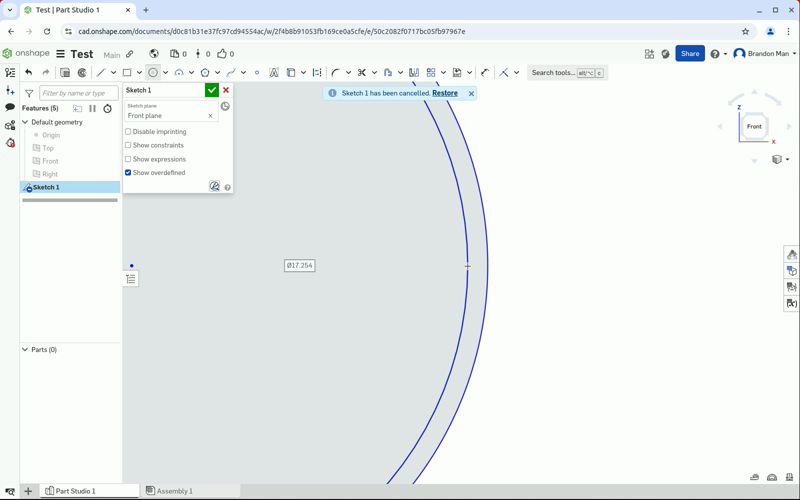
scroll(-6)
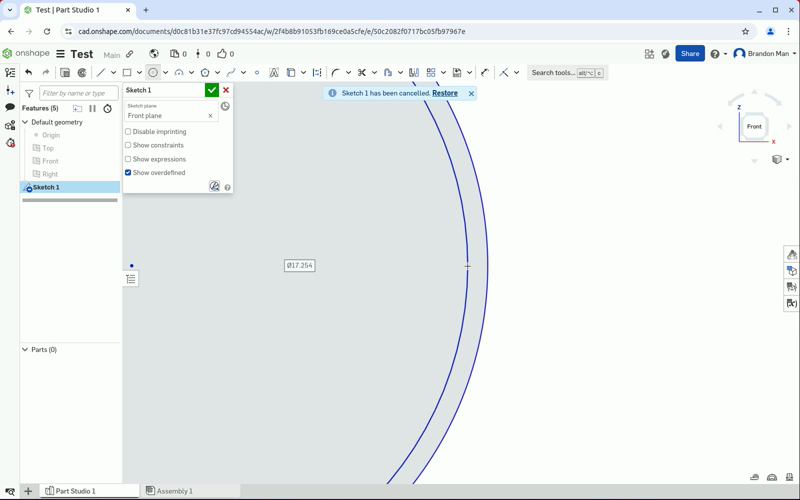
scroll(-6)
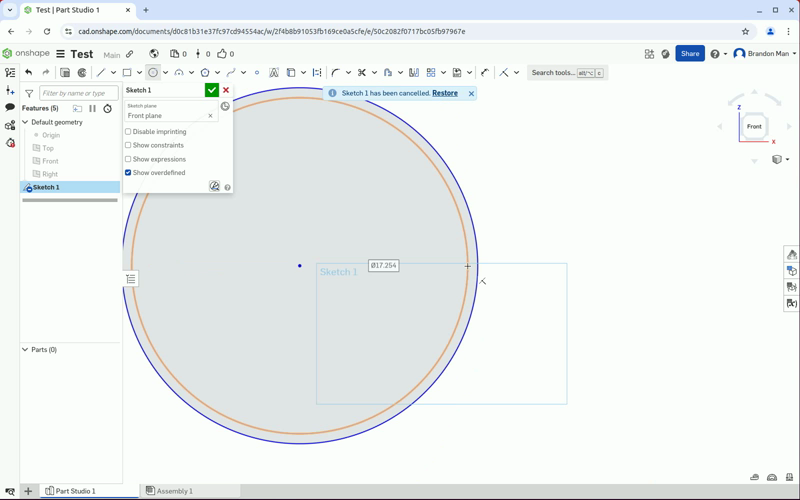
scroll(-6)
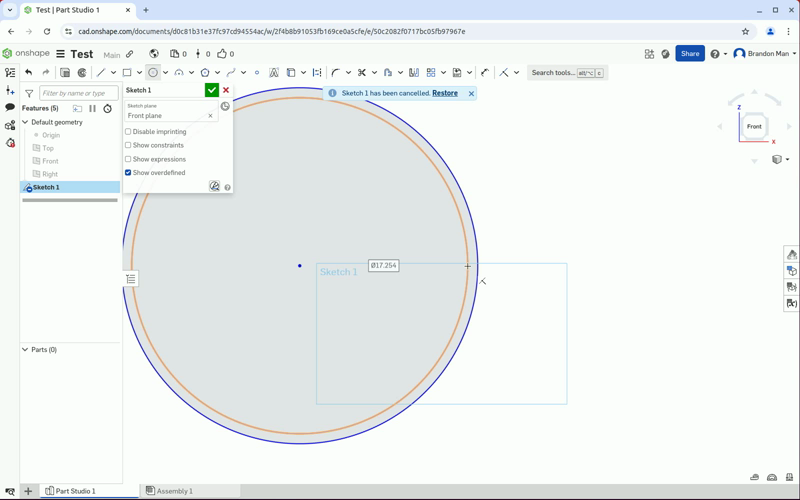
scroll(-6)
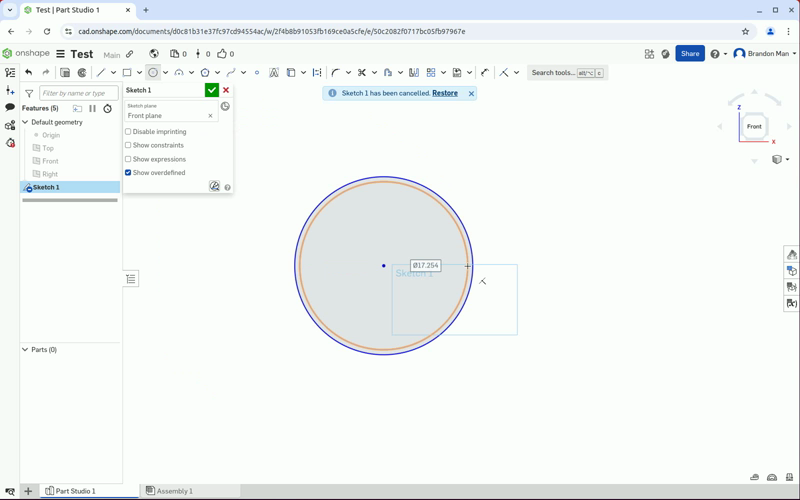
scroll(-6)
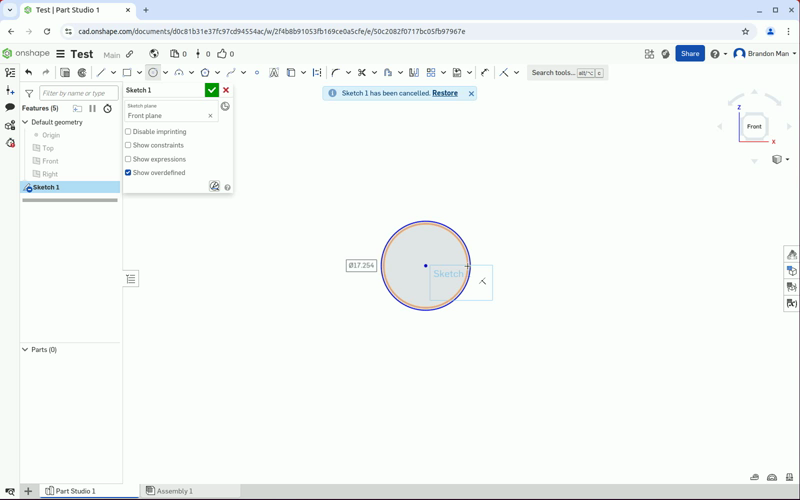
key(esc)
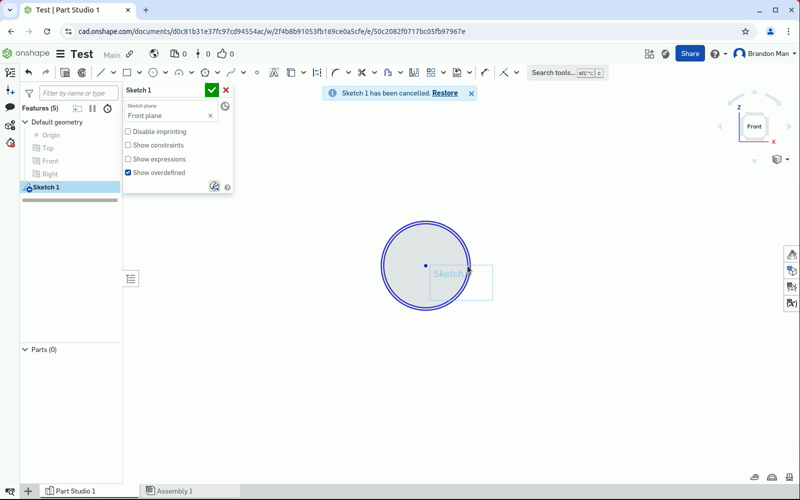
mouse_move(401, 228)
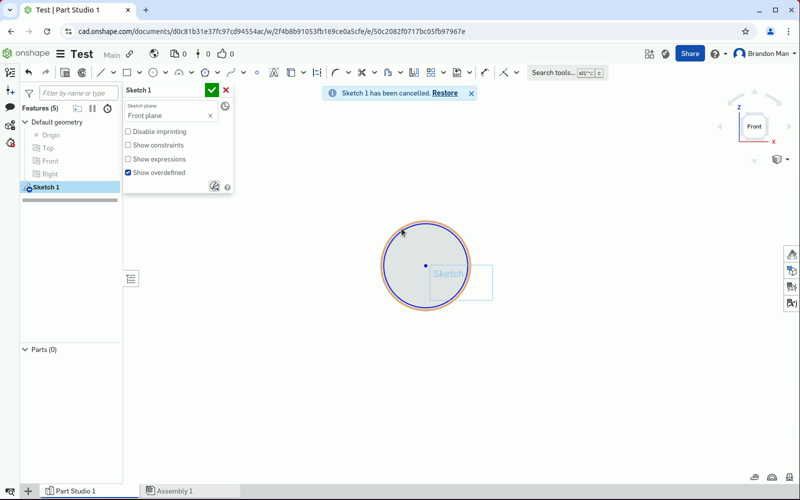
scroll(6)
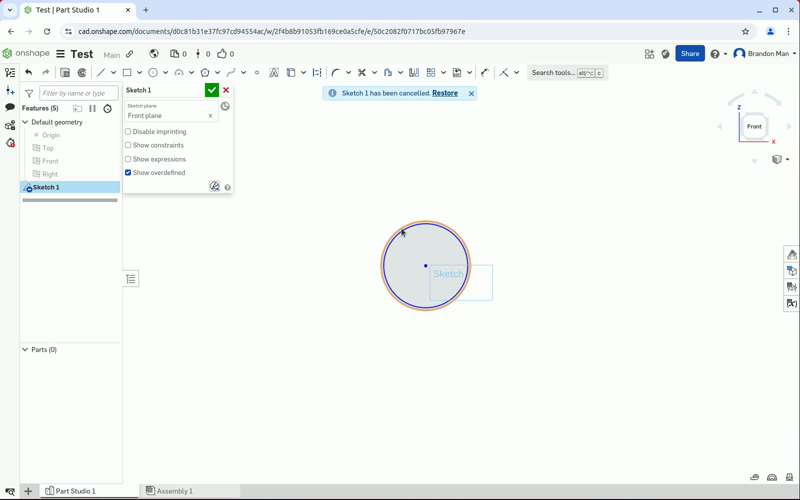
scroll(6)
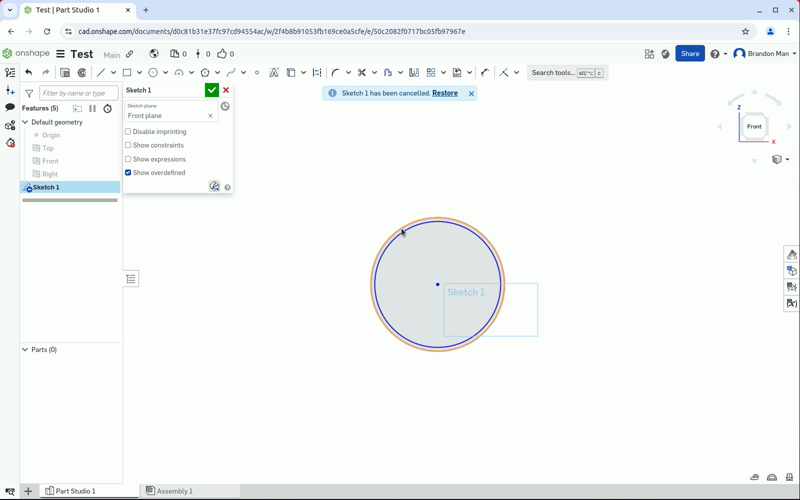
scroll(6)
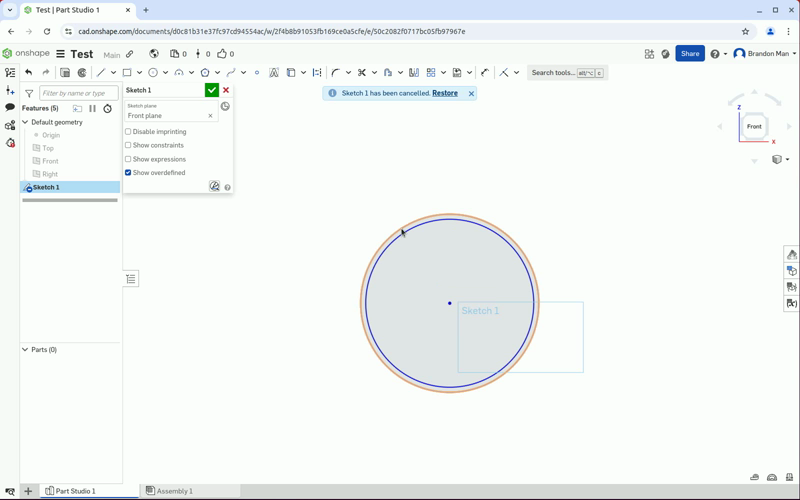
scroll(6)
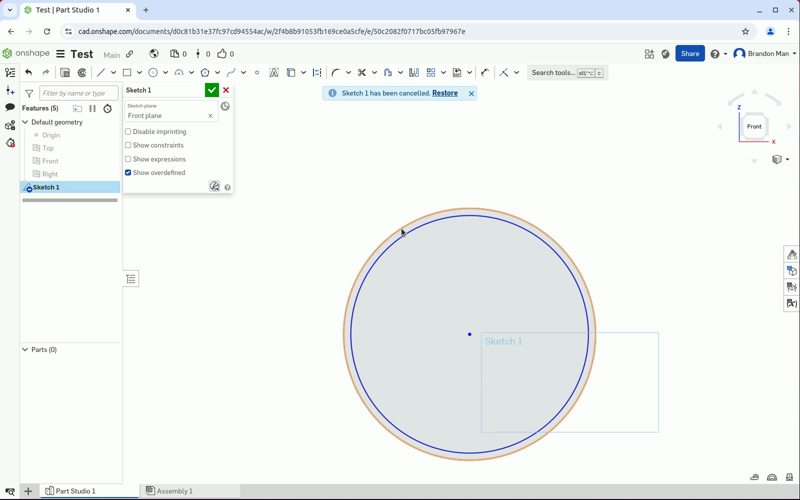
scroll(6)
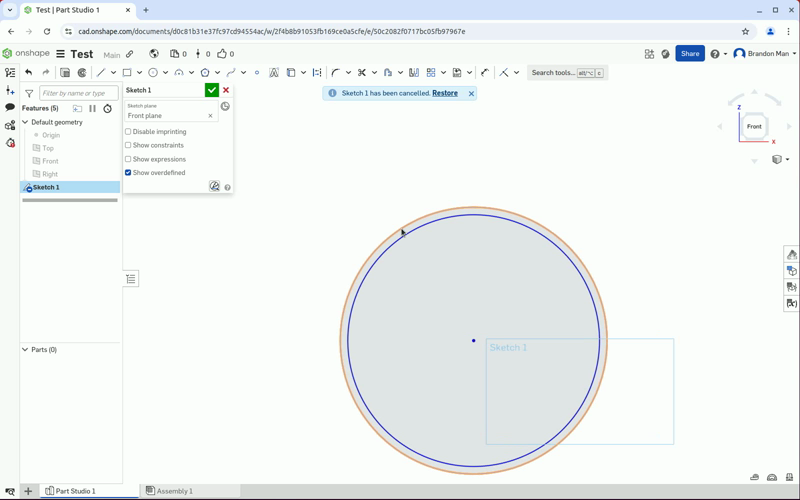
scroll(6)
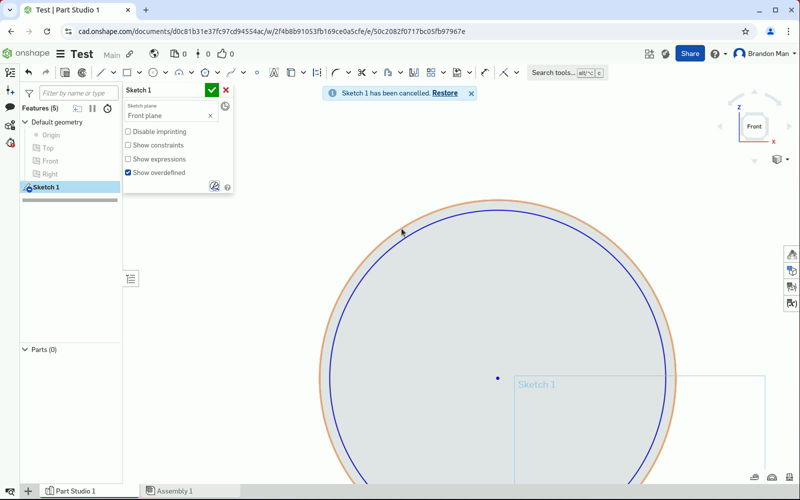
scroll(6)
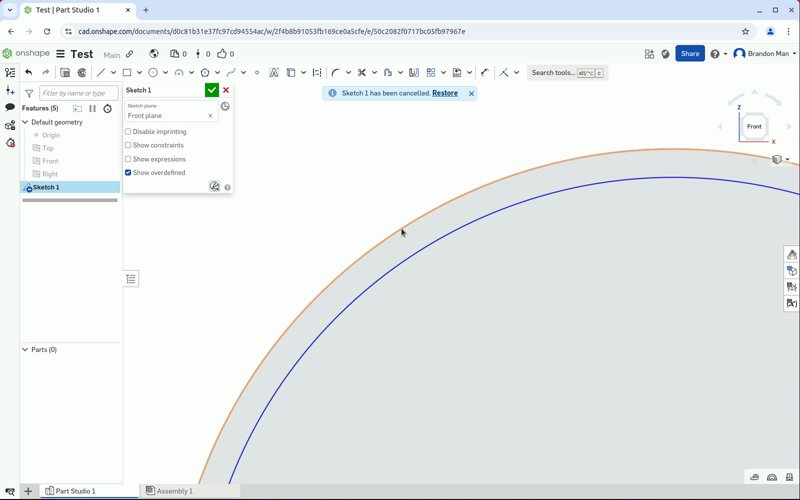
click(401, 228)
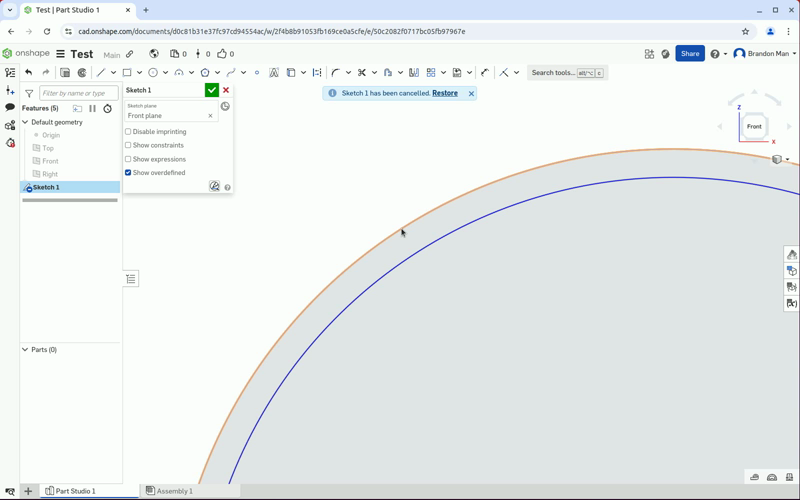
scroll(-6)
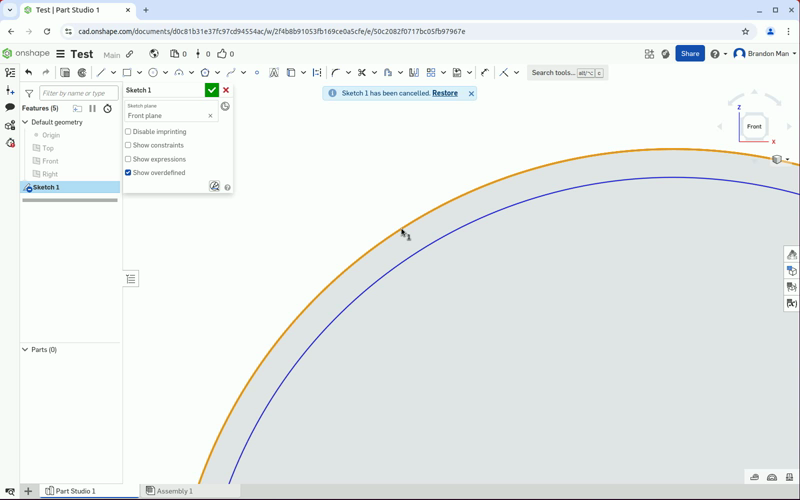
scroll(-6)
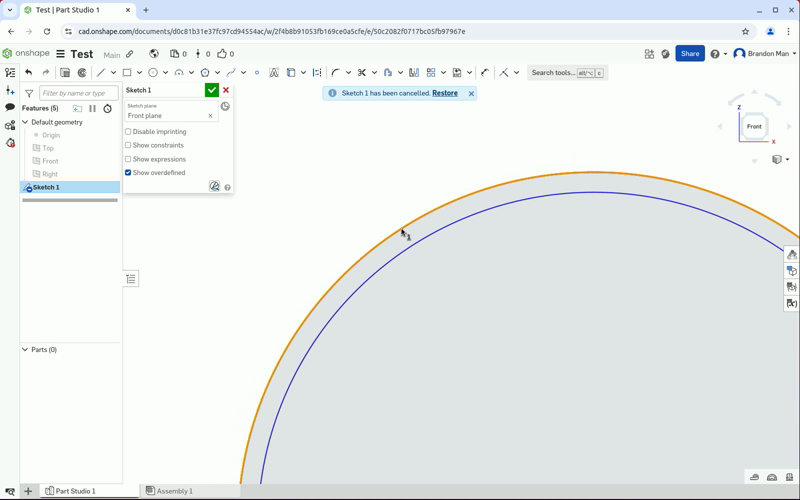
scroll(-6)
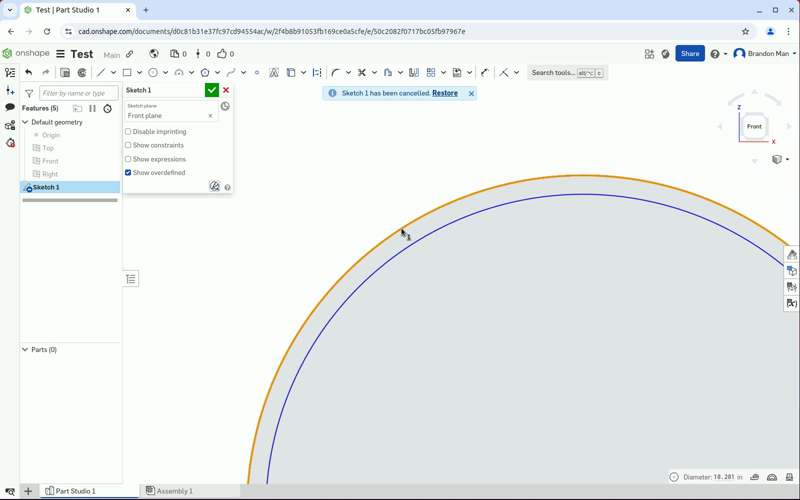
scroll(-6)
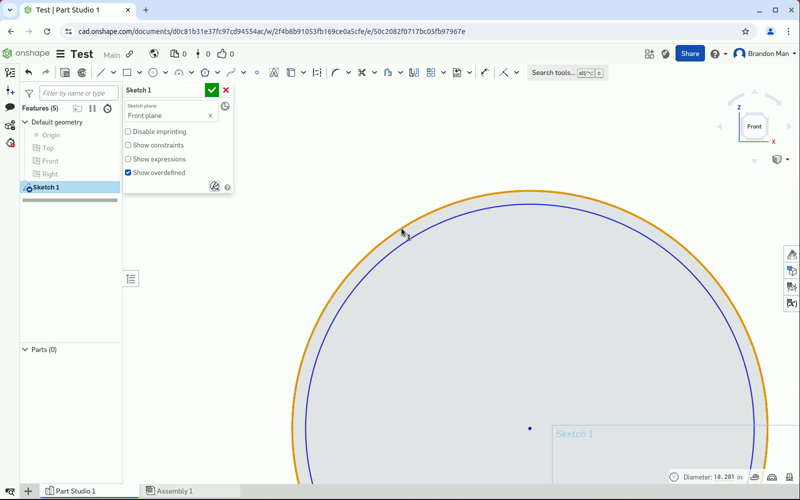
scroll(-6)
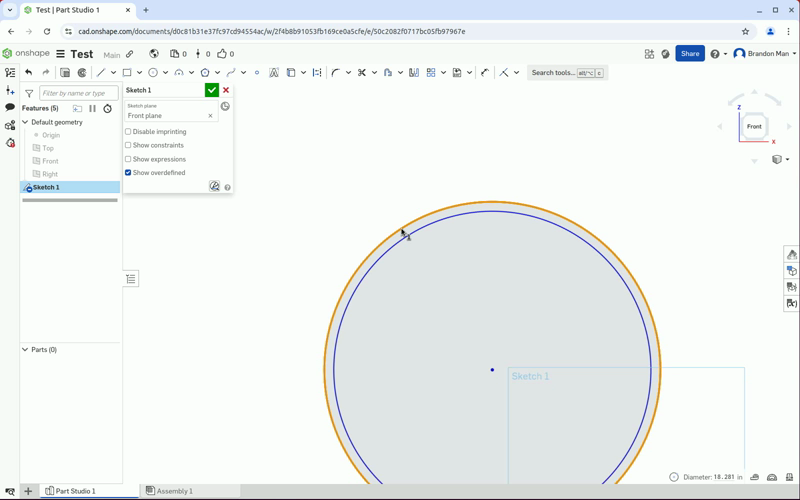
scroll(-6)
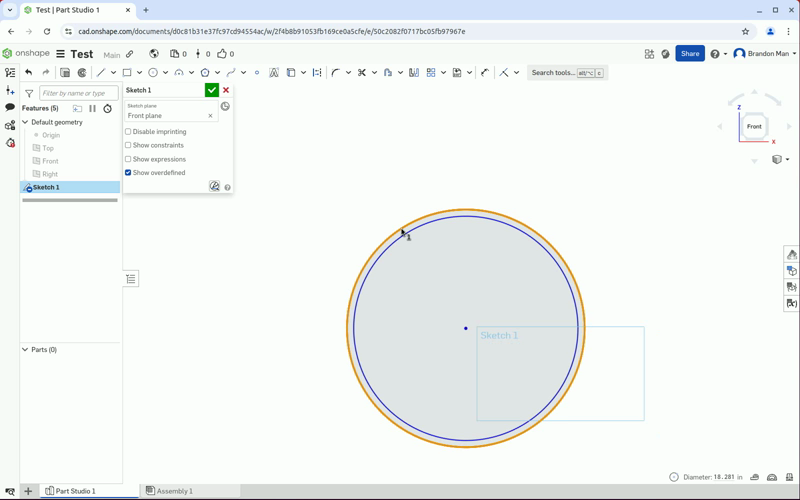
scroll(-6)
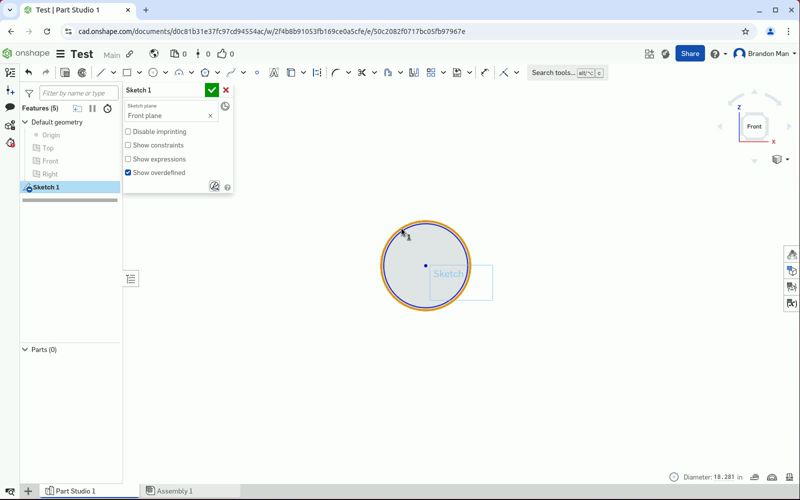
mouse_move(73, 352)
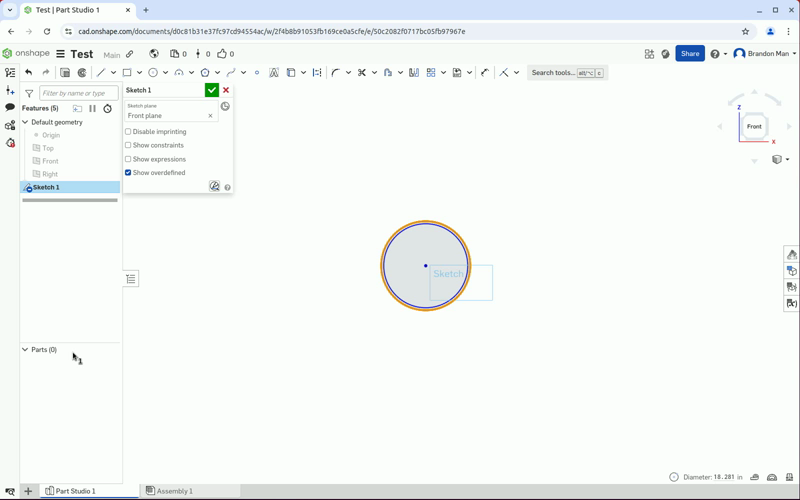
key(shift+y)
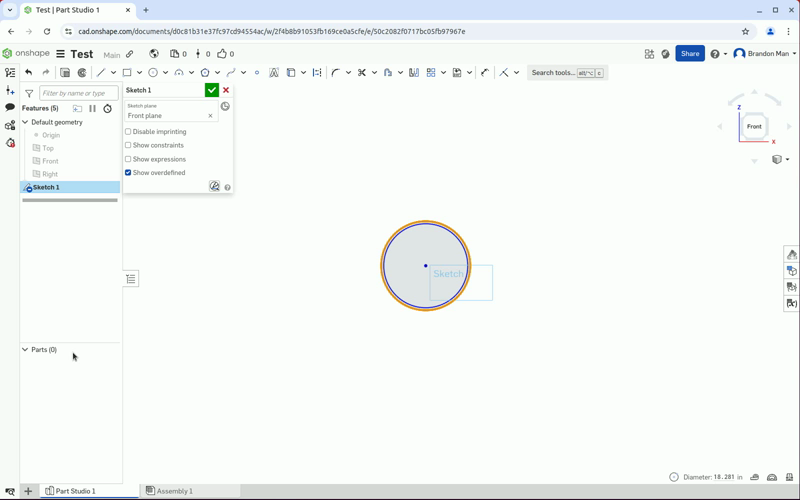
key(shift+e)
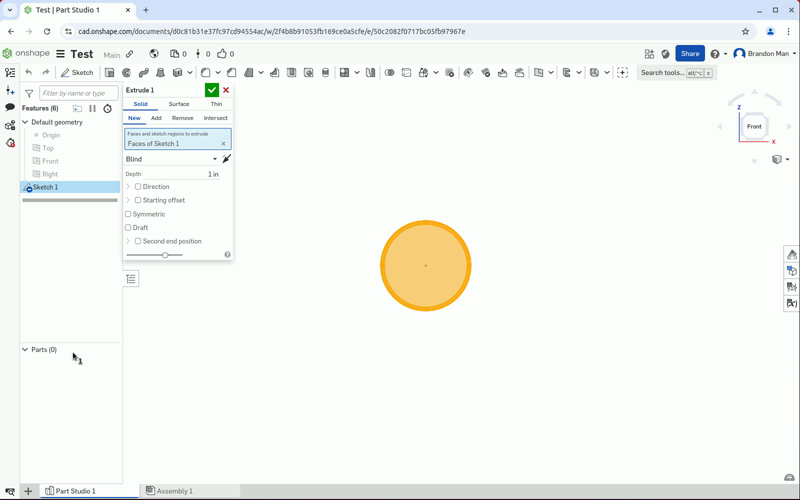
mouse_move(143, 106)
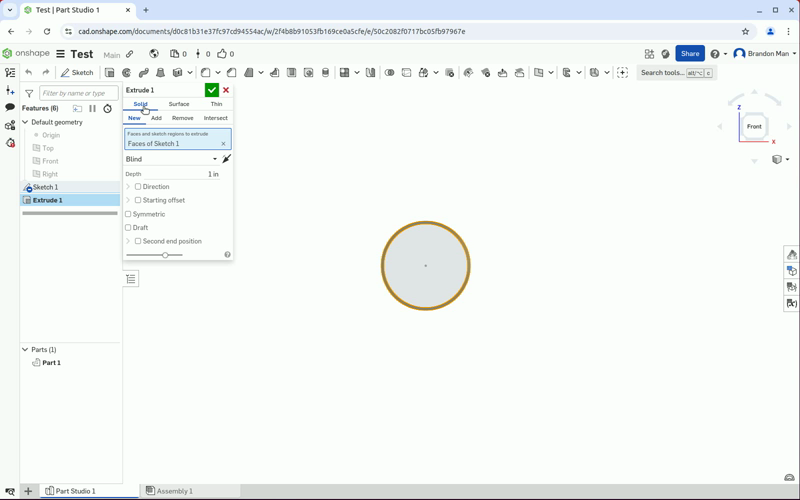
click(143, 106)
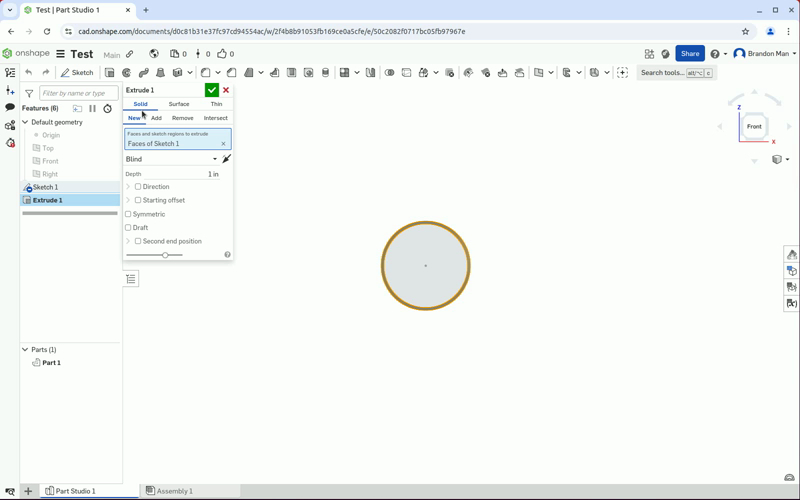
mouse_move(137, 120)
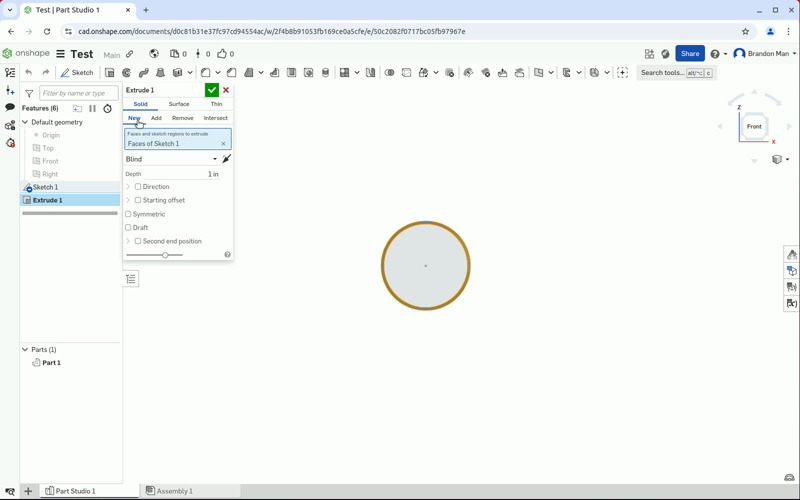
click(137, 120)
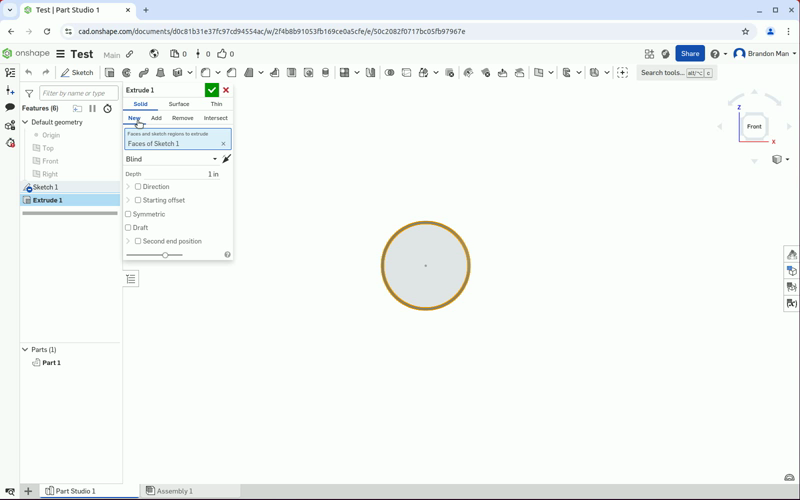
key(tab, 4)
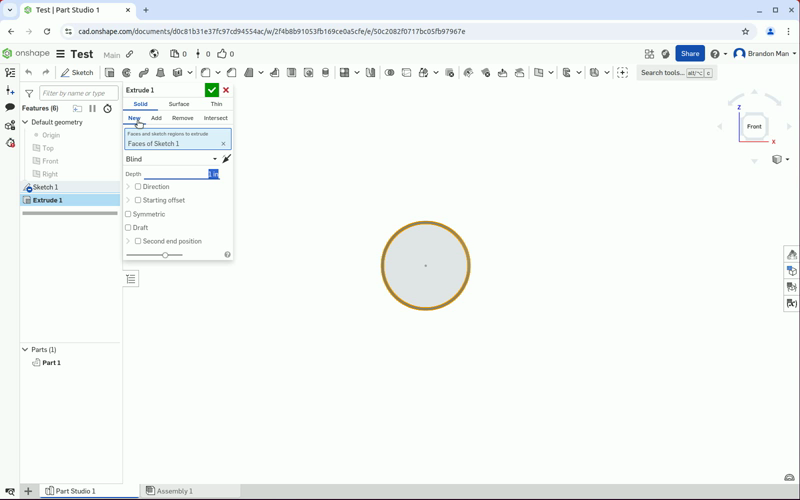
text(4.574)
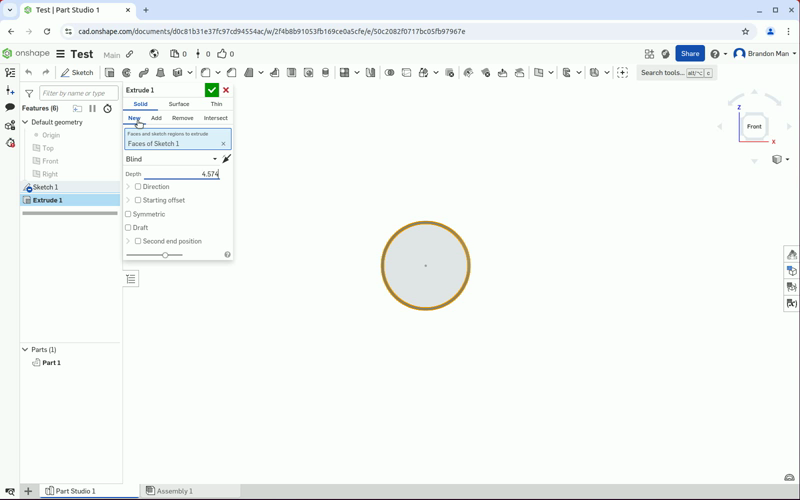
key(enter)
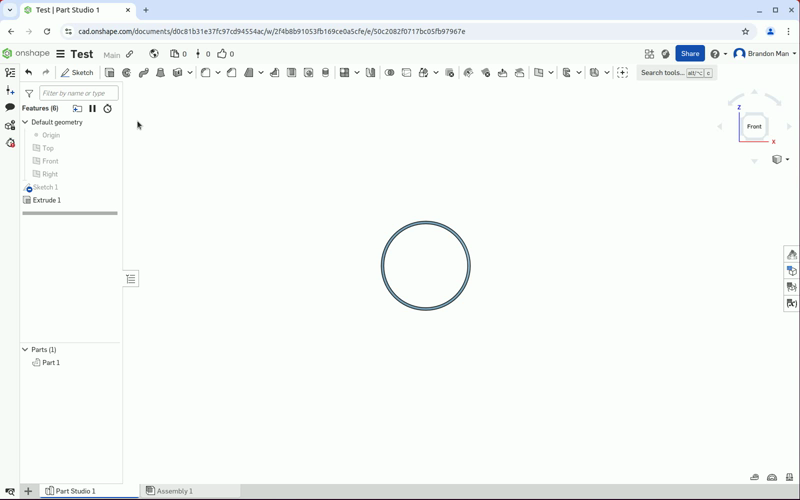
key(shift+h)
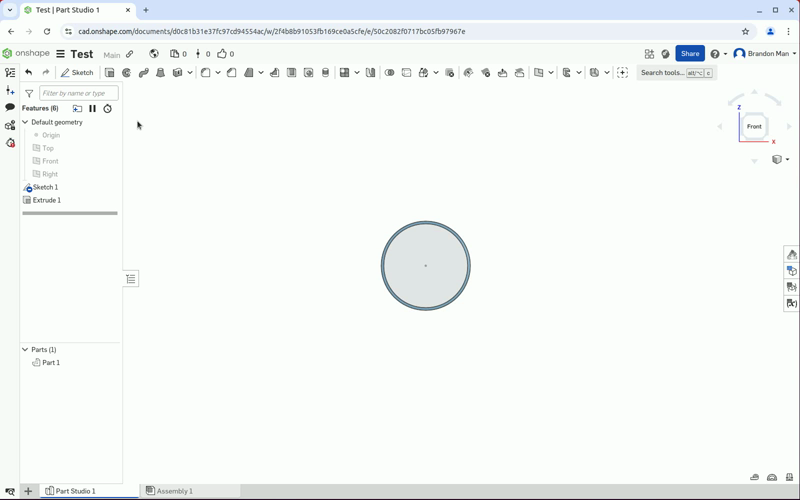
key(shift+h)
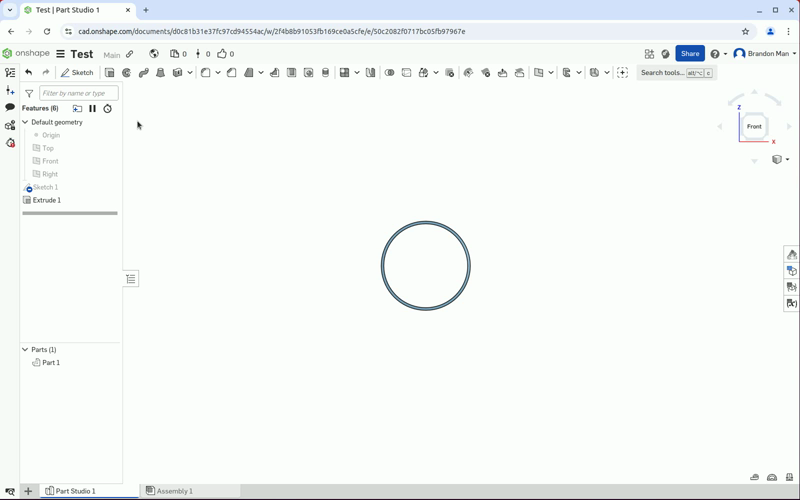
mouse_move(73, 189)
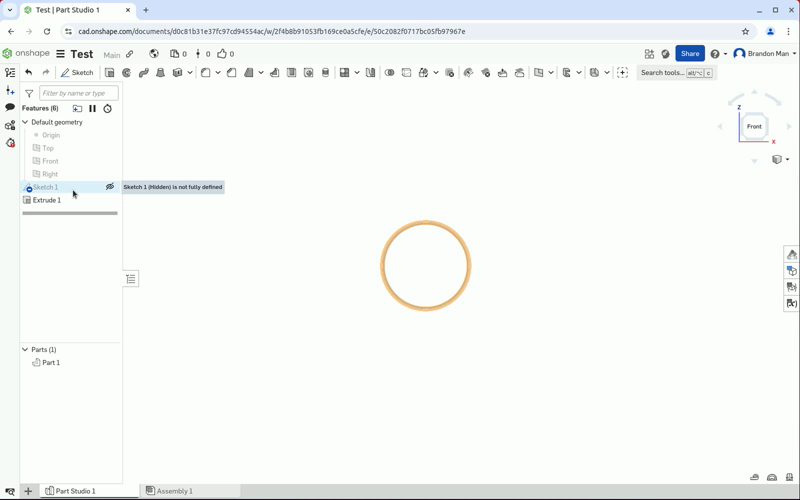
click(73, 189)
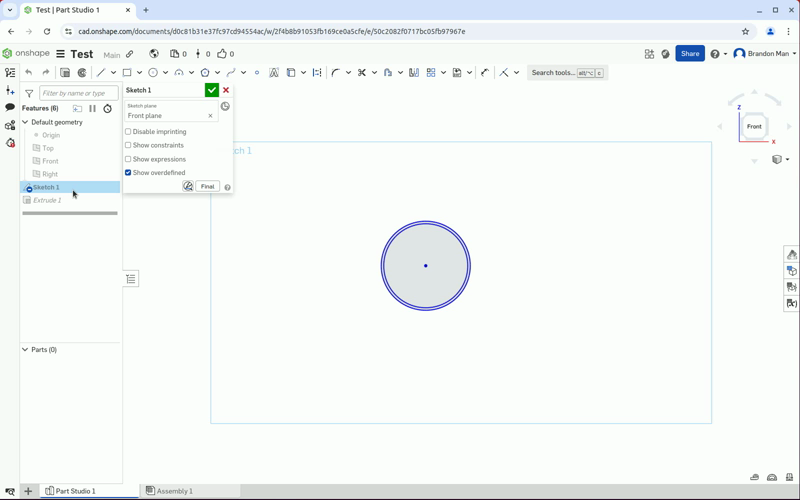
mouse_move(229, 92)
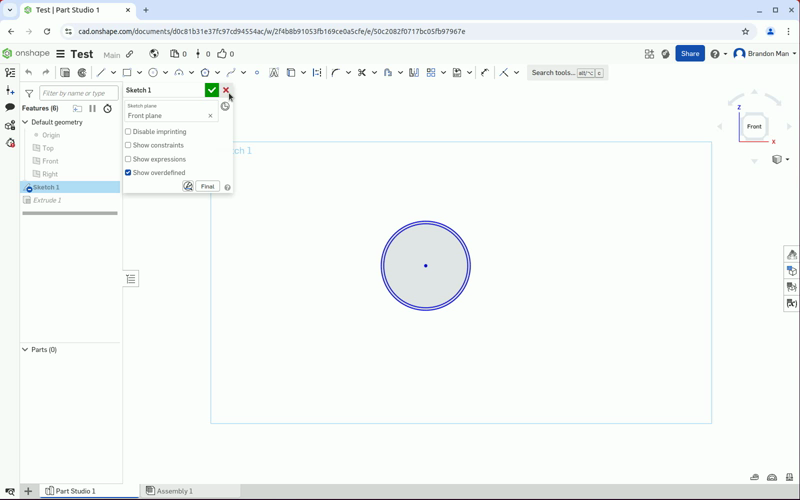
click(229, 92)
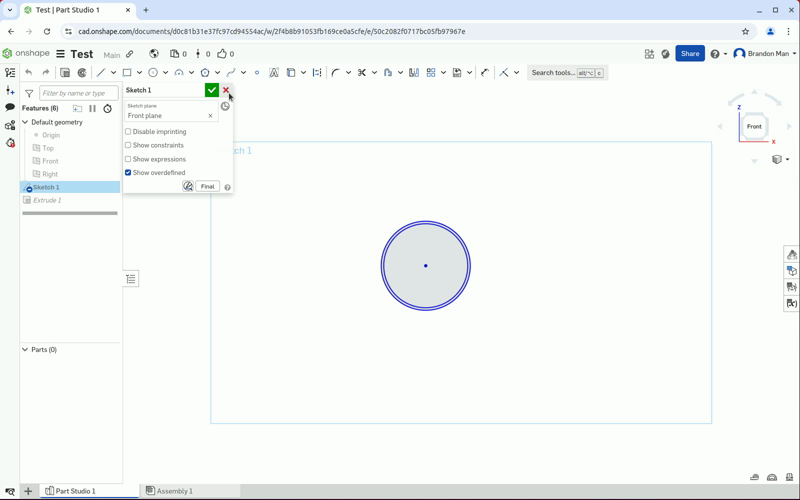
key(shift+s)
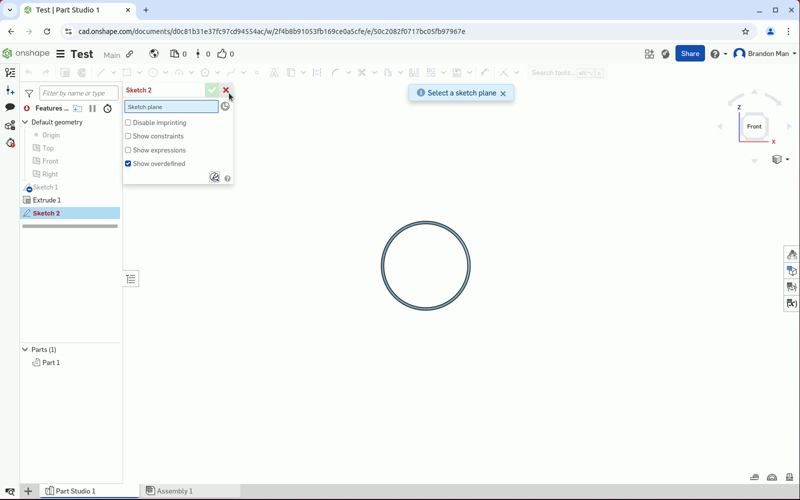
mouse_move(73, 163)
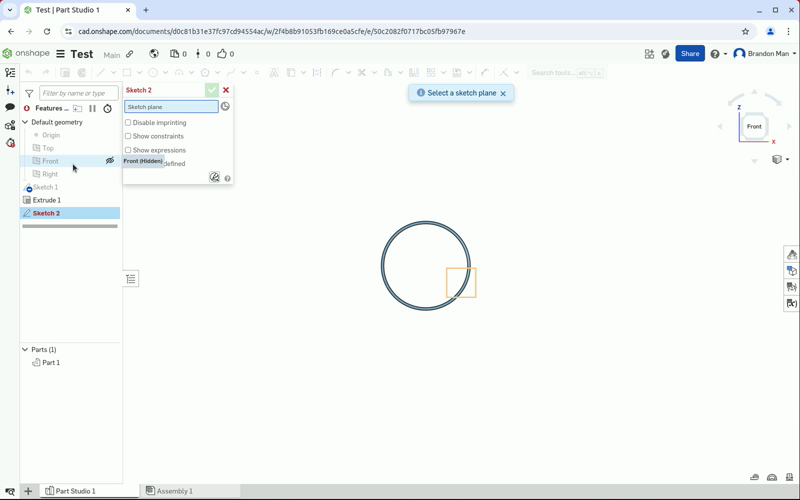
click(73, 163)
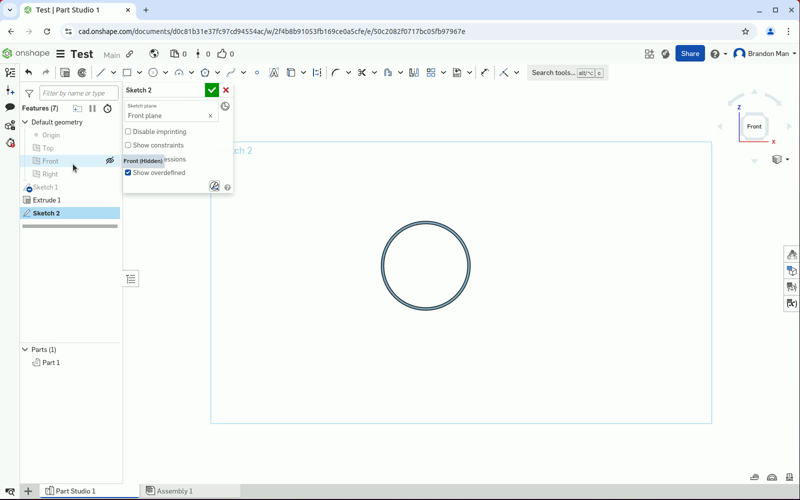
mouse_move(73, 352)
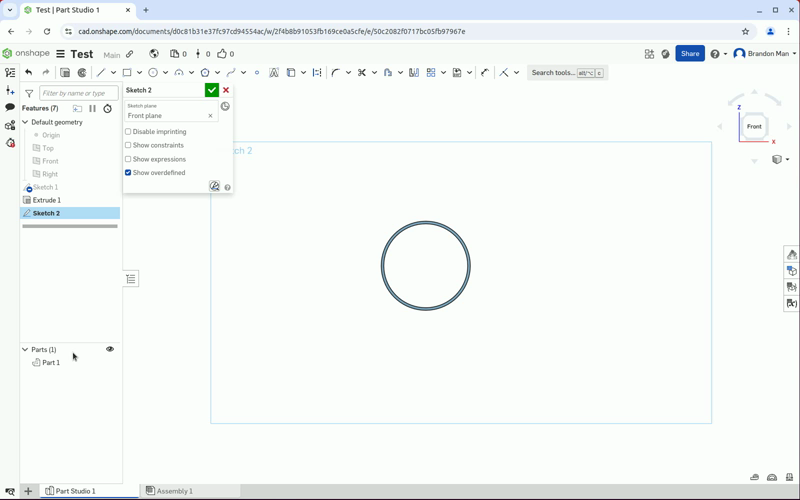
key(y)
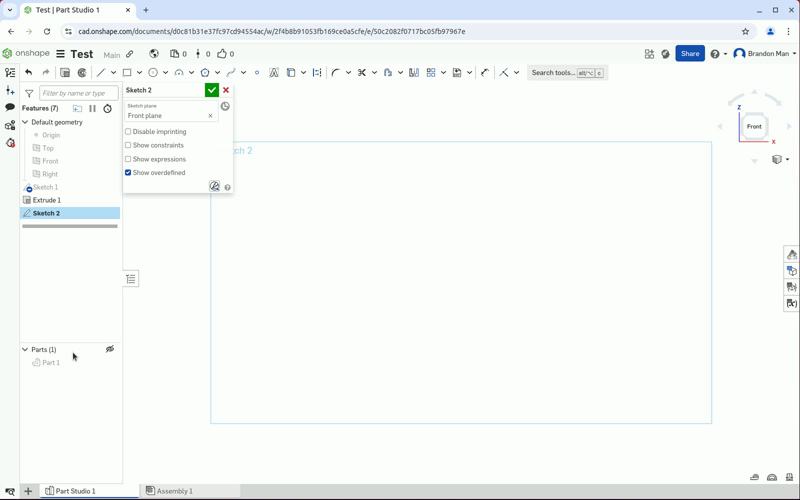
key(c)
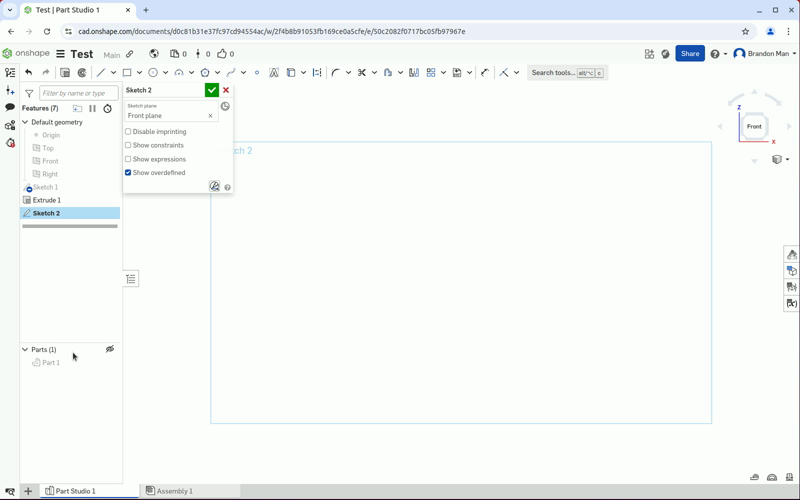
key_down(shift)
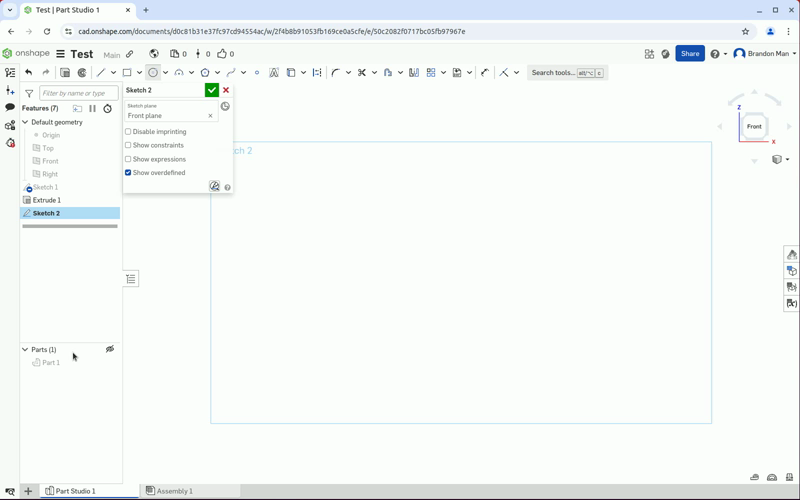
mouse_move(425, 265)
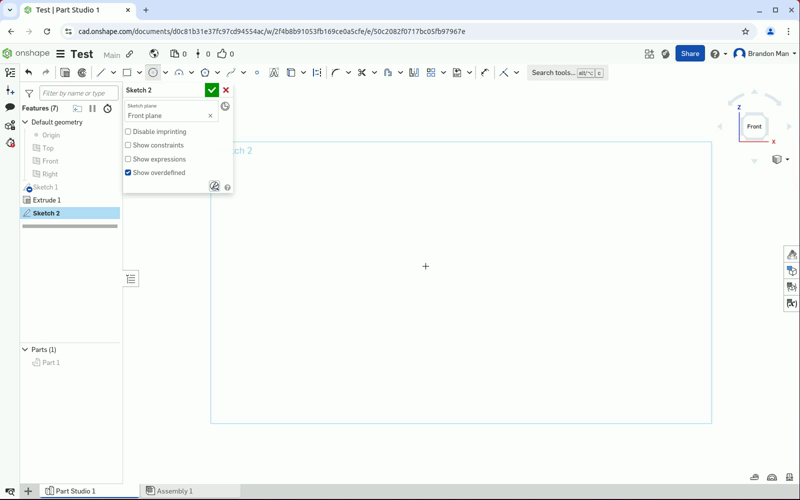
click(425, 265)
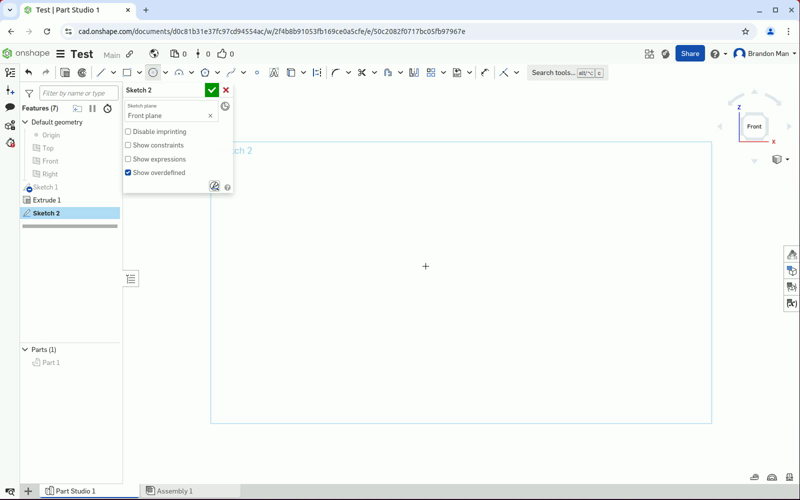
key_up(shift)
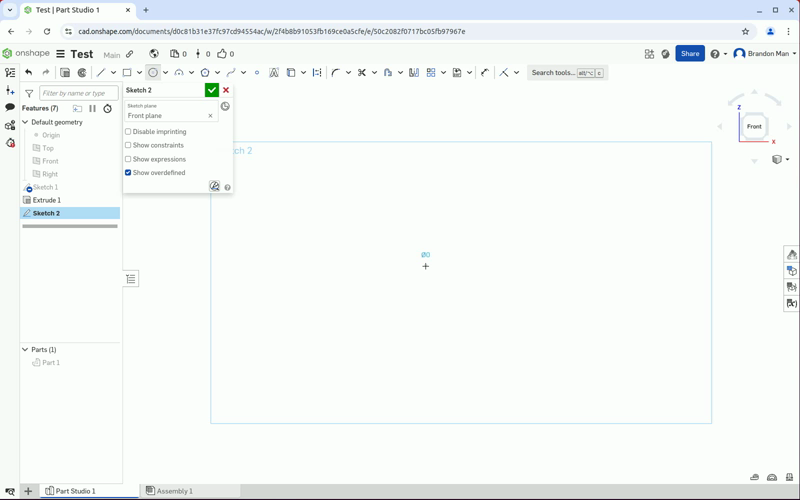
mouse_move(470, 265)
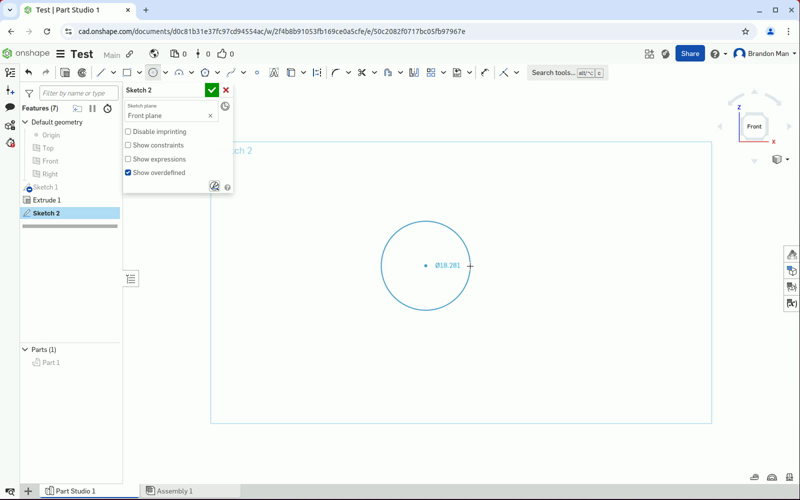
click(470, 265)
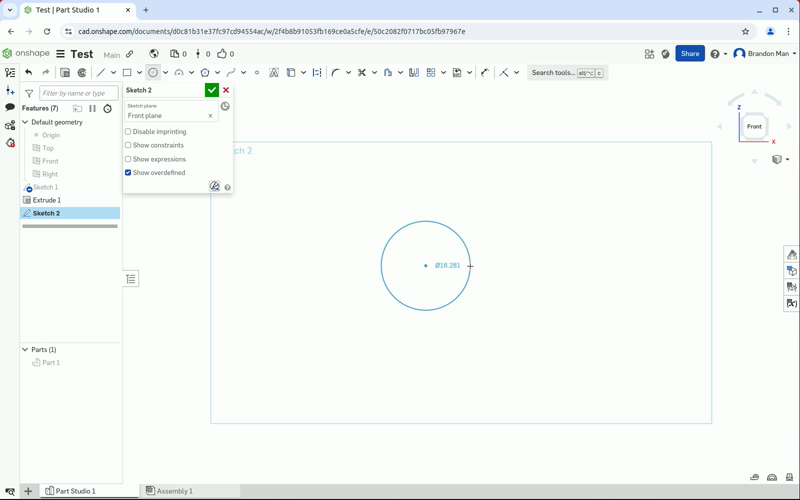
key(esc)
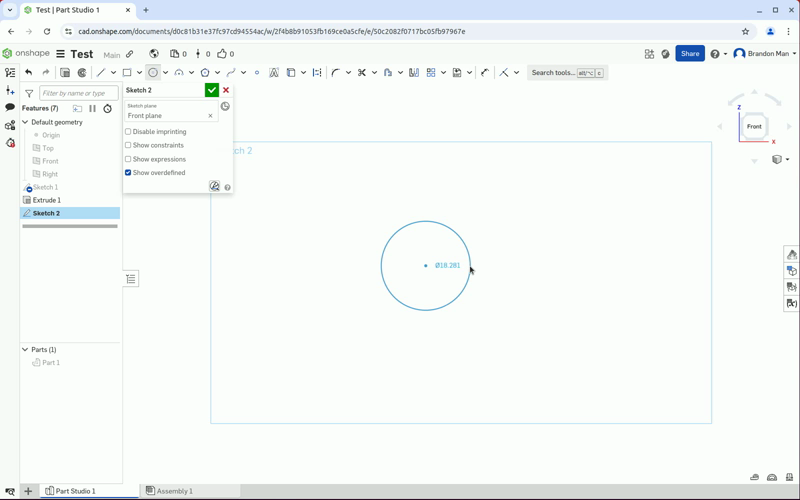
key(c)
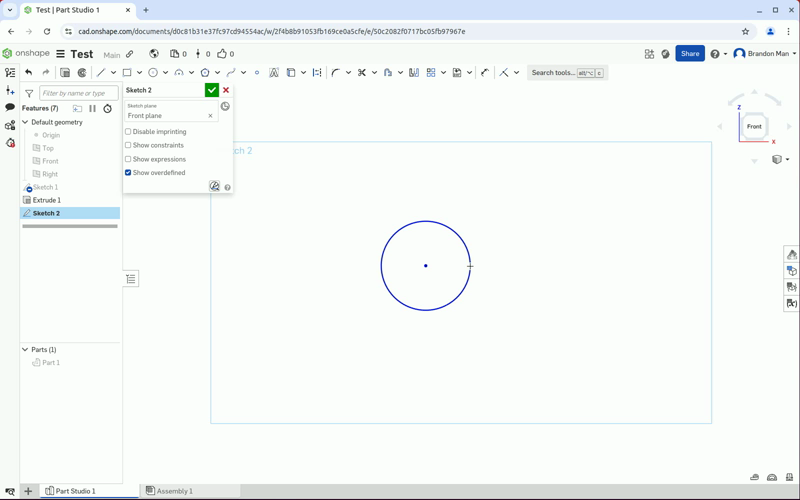
key_down(shift)
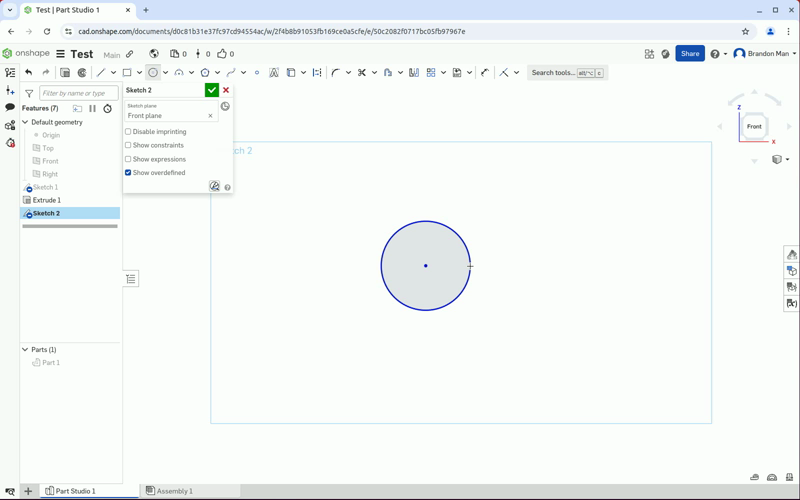
mouse_move(425, 265)
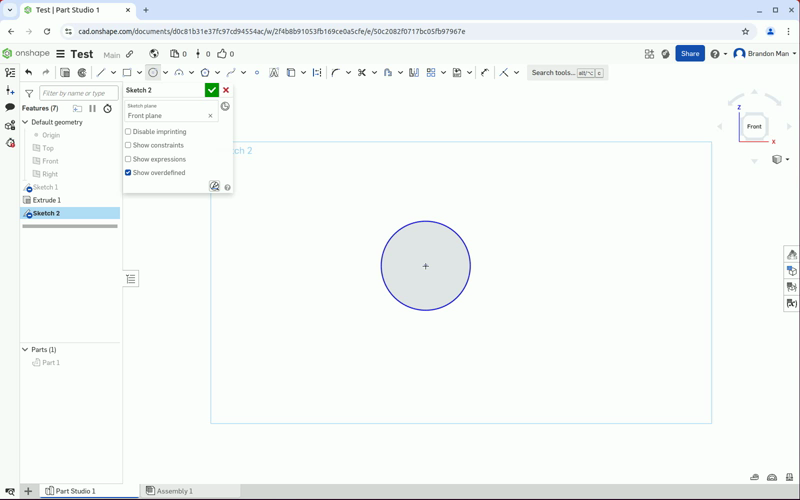
click(425, 265)
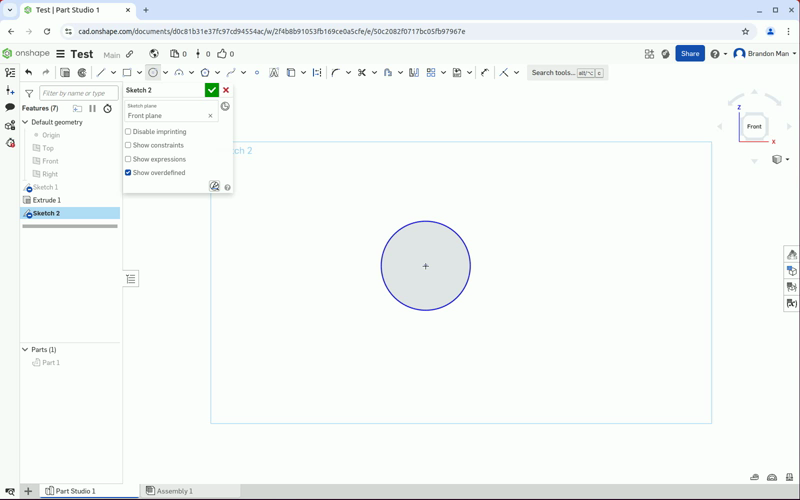
key_up(shift)
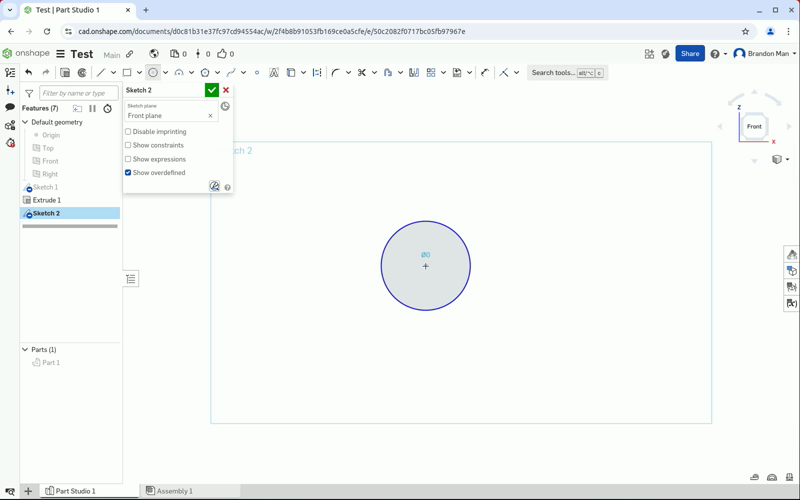
mouse_move(467, 265)
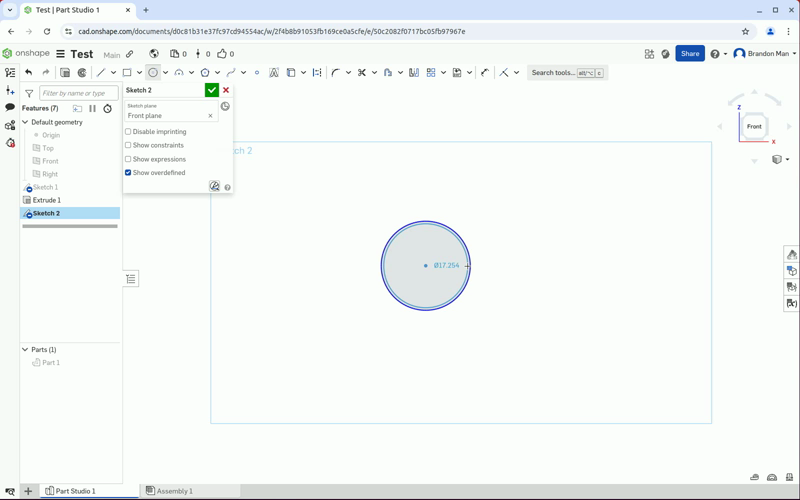
scroll(6)
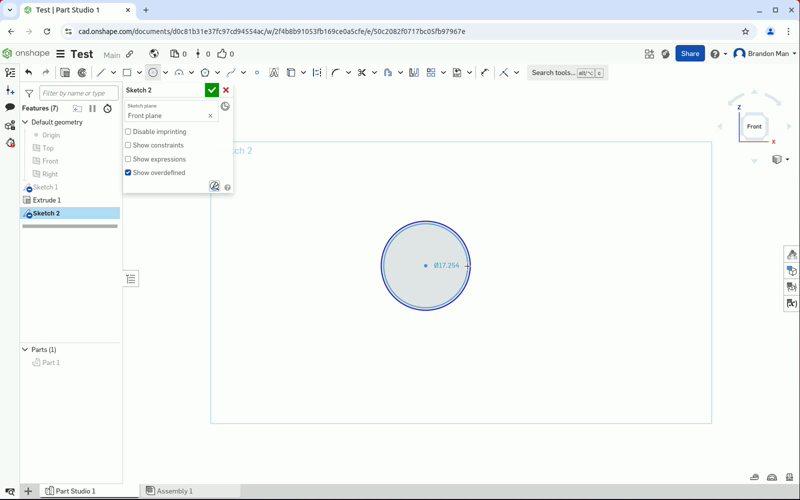
scroll(6)
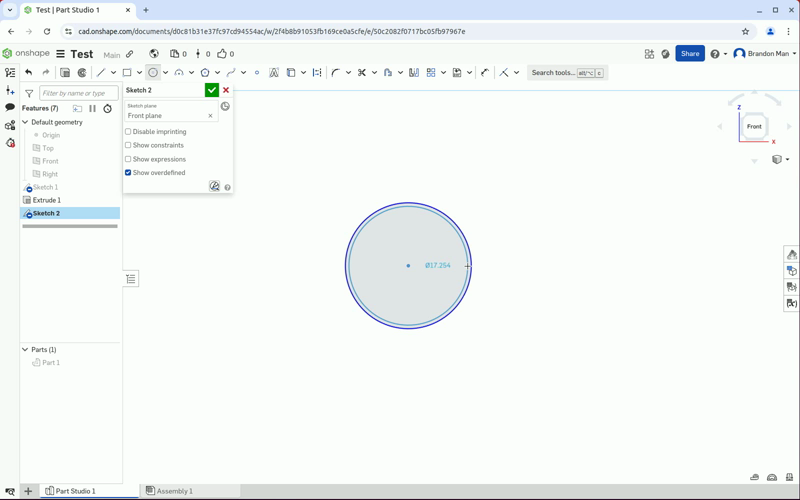
scroll(6)
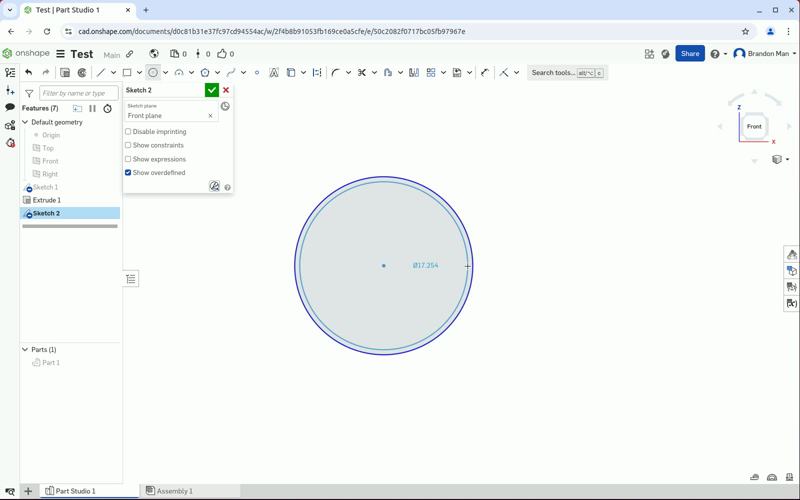
scroll(6)
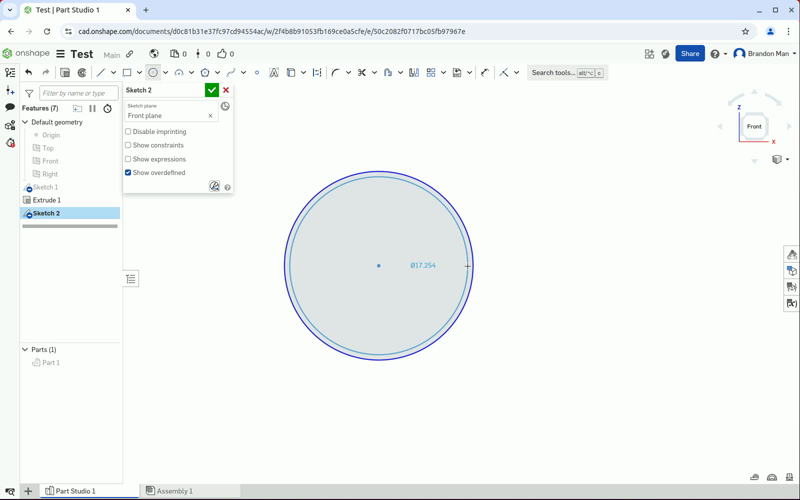
scroll(6)
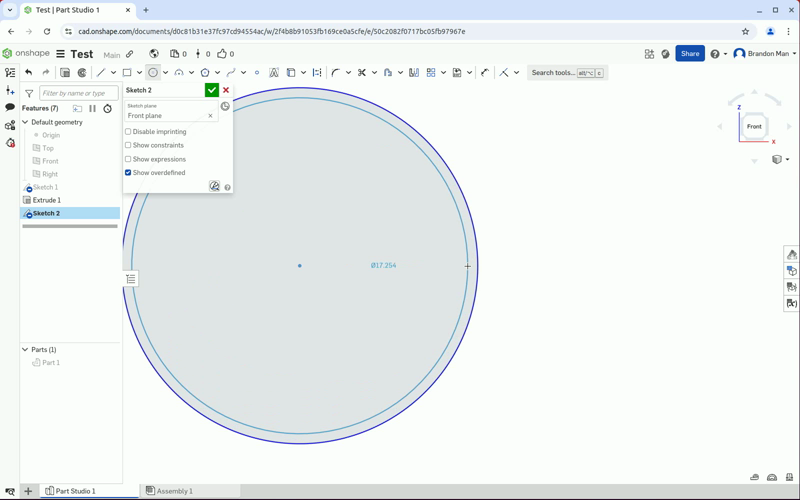
scroll(6)
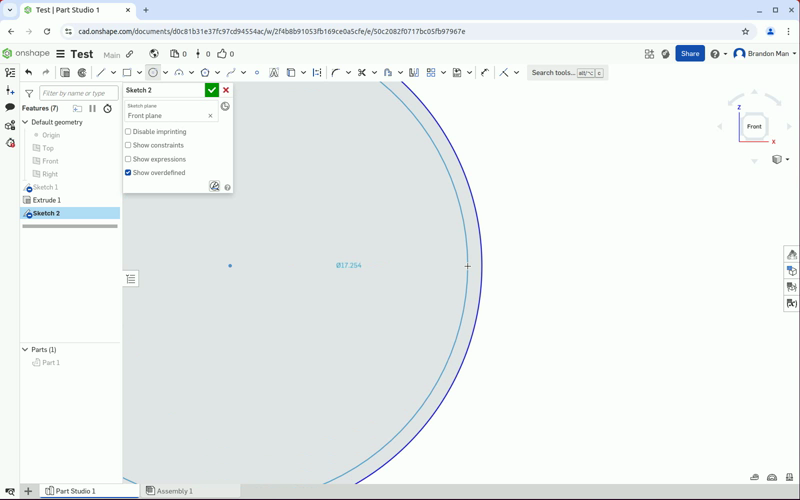
scroll(6)
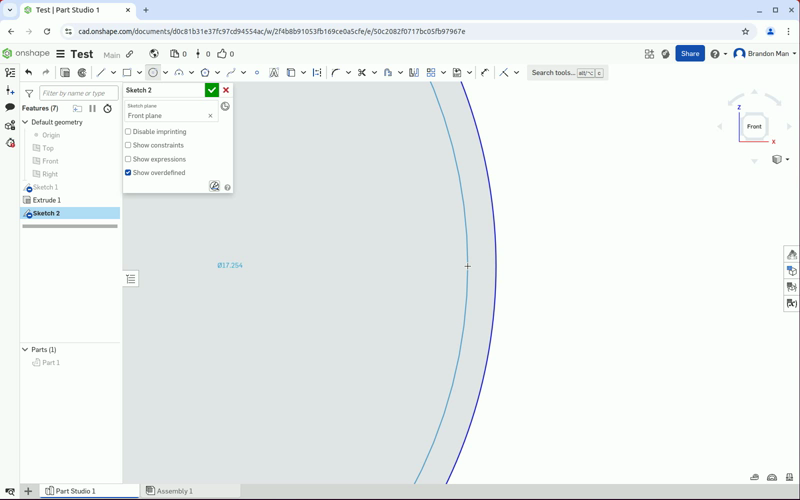
click(467, 265)
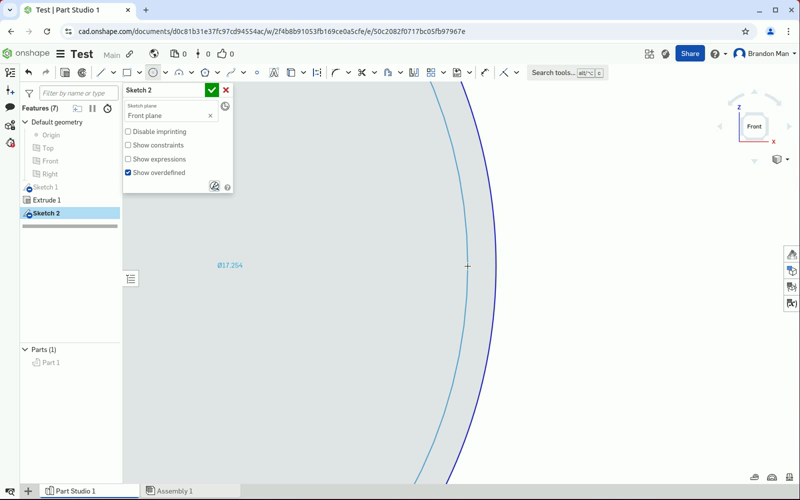
scroll(-6)
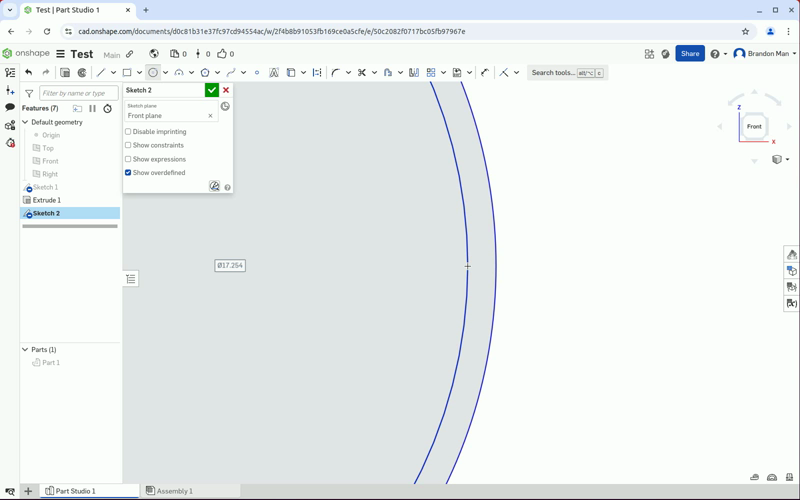
scroll(-6)
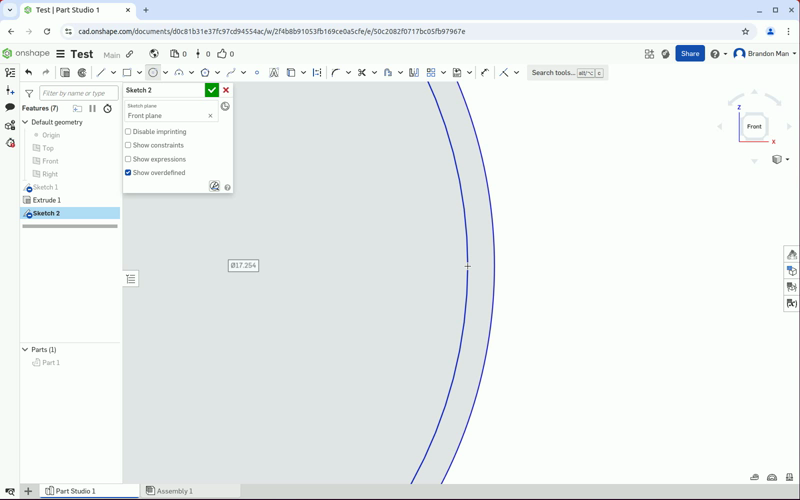
scroll(-6)
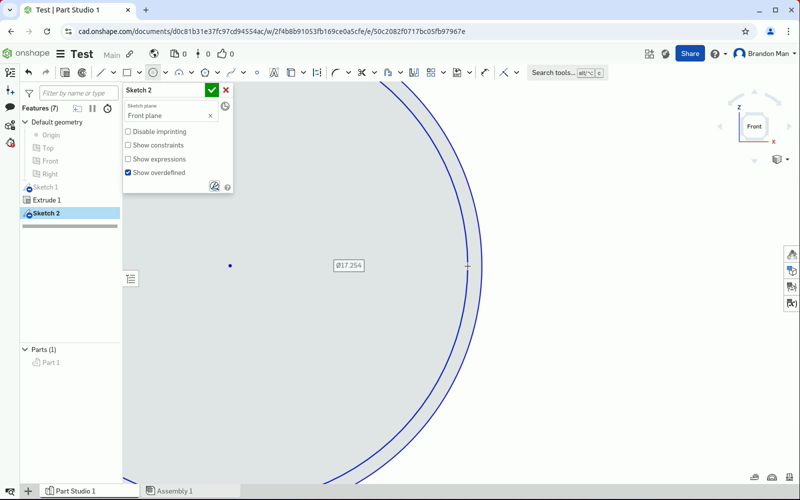
scroll(-6)
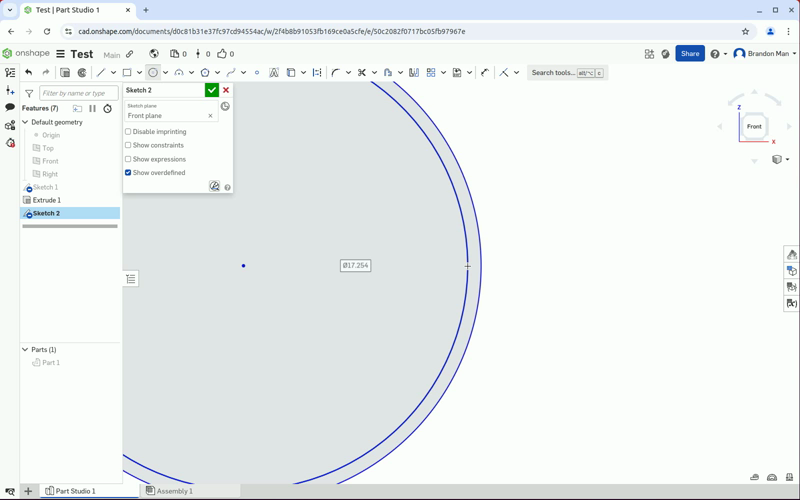
scroll(-6)
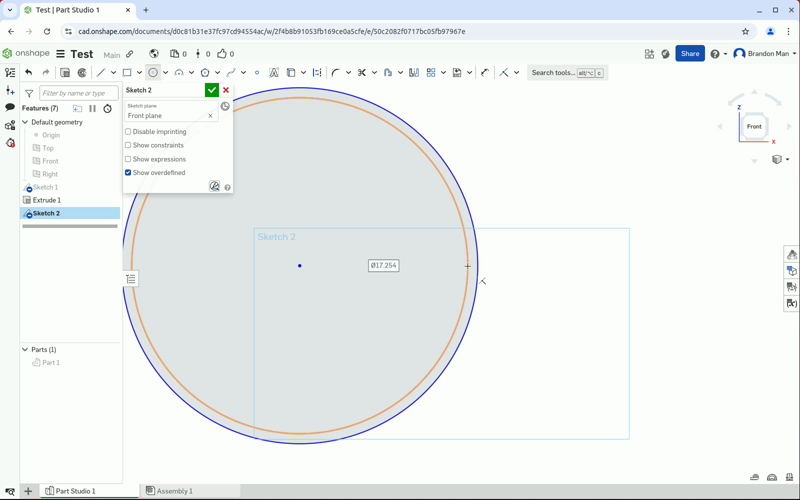
scroll(-6)
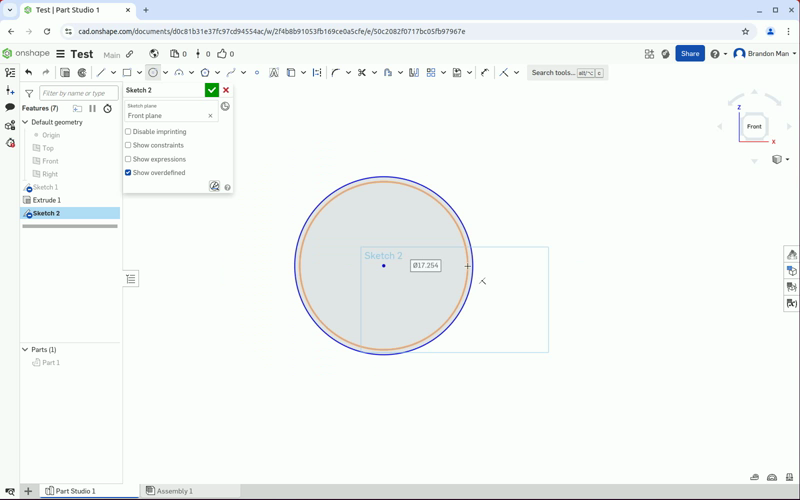
scroll(-6)
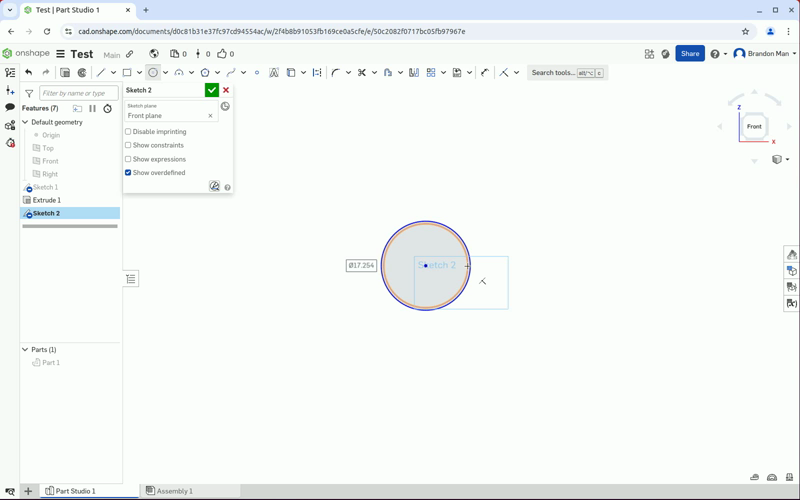
key(esc)
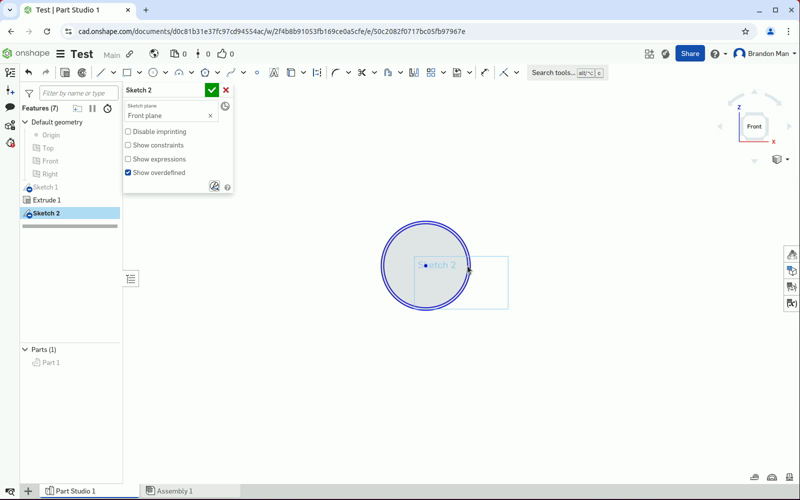
mouse_move(430, 222)
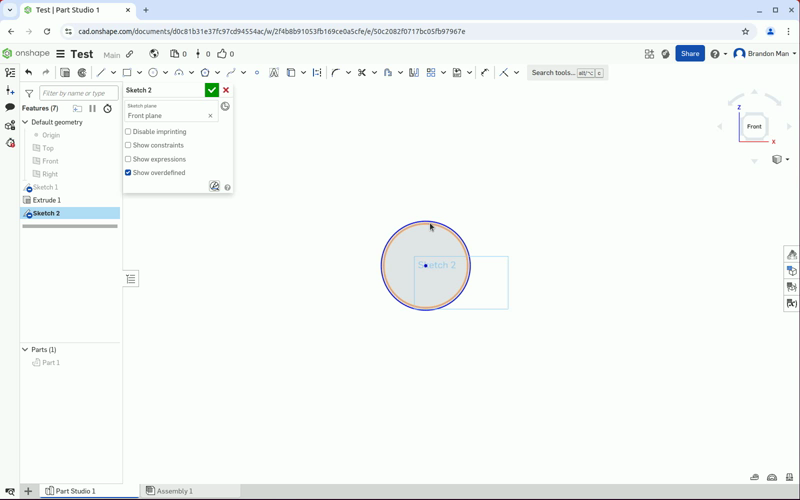
scroll(6)
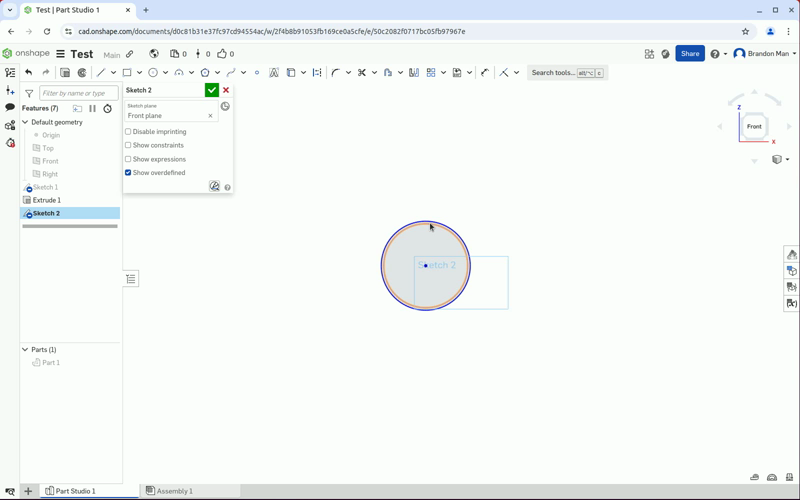
scroll(6)
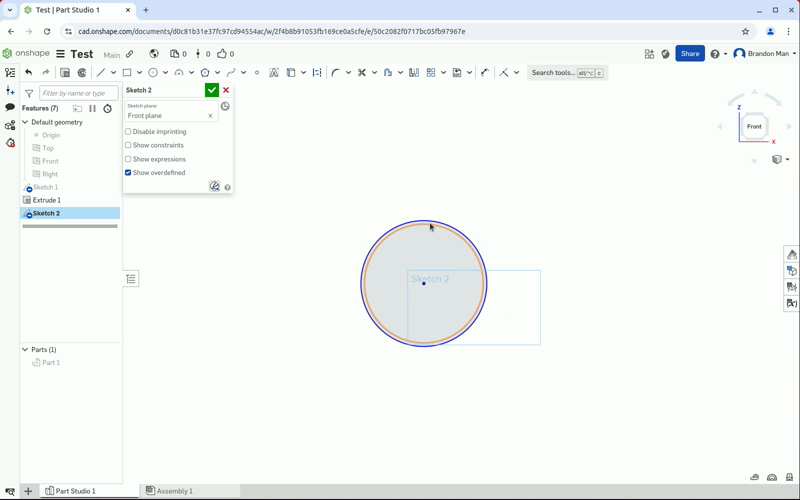
scroll(6)
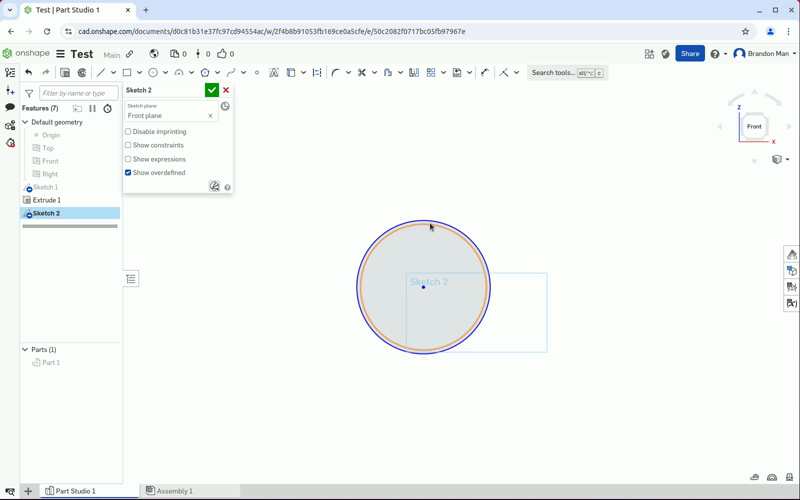
scroll(6)
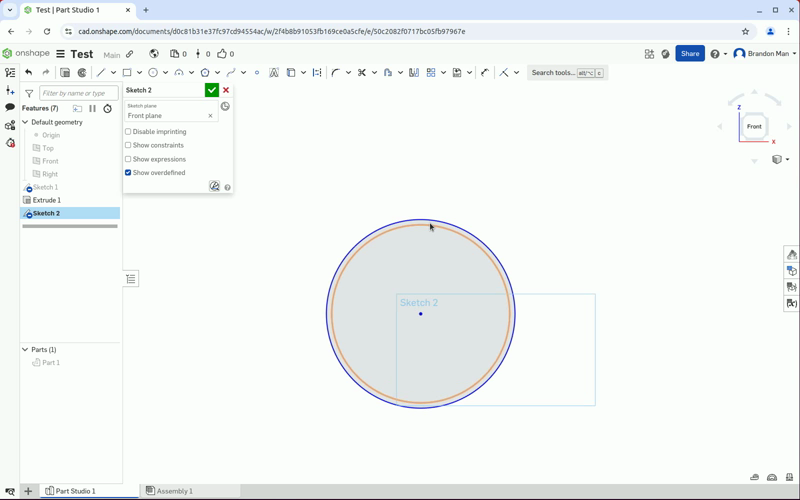
scroll(6)
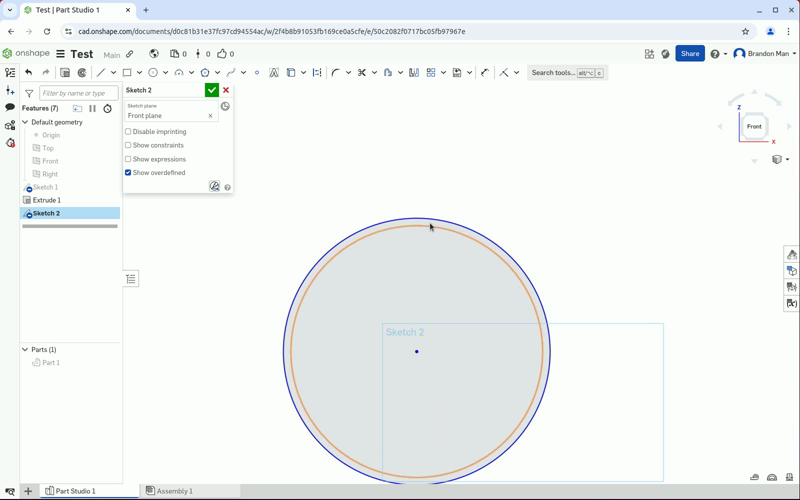
scroll(6)
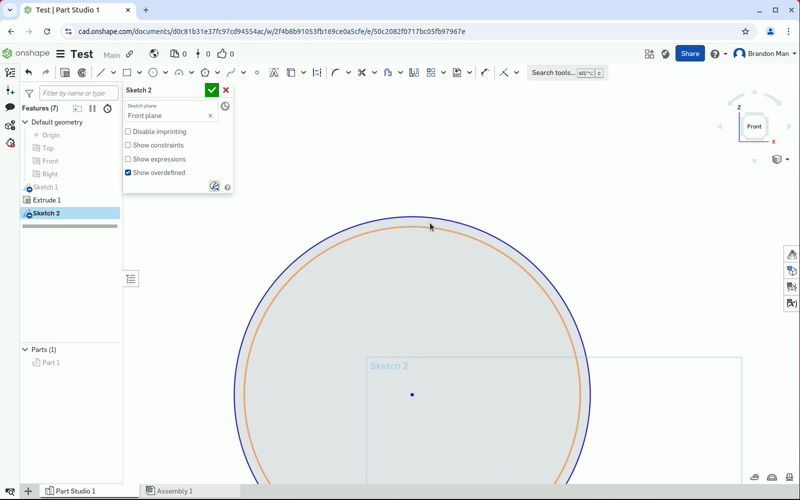
scroll(6)
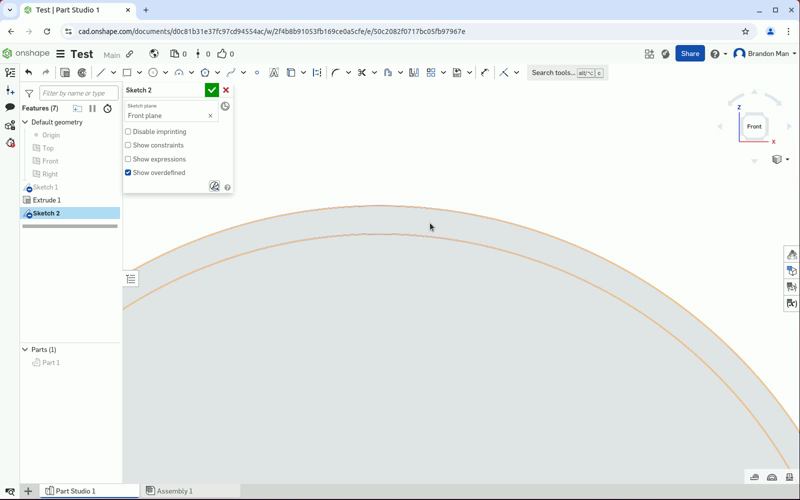
click(430, 222)
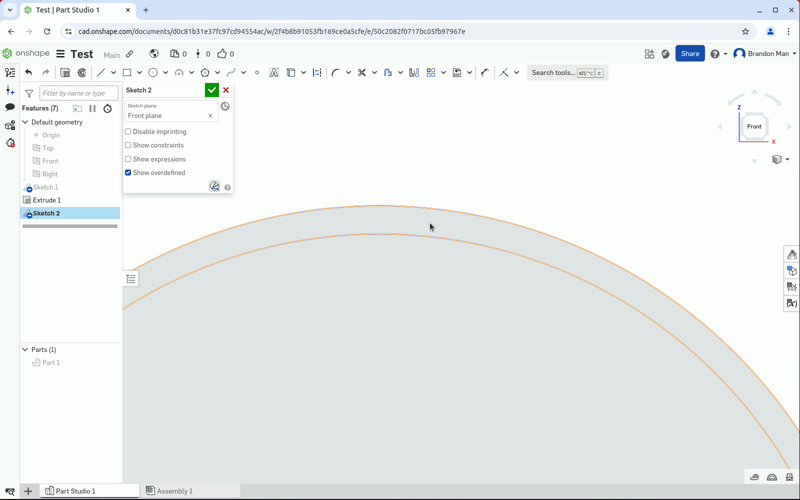
scroll(-6)
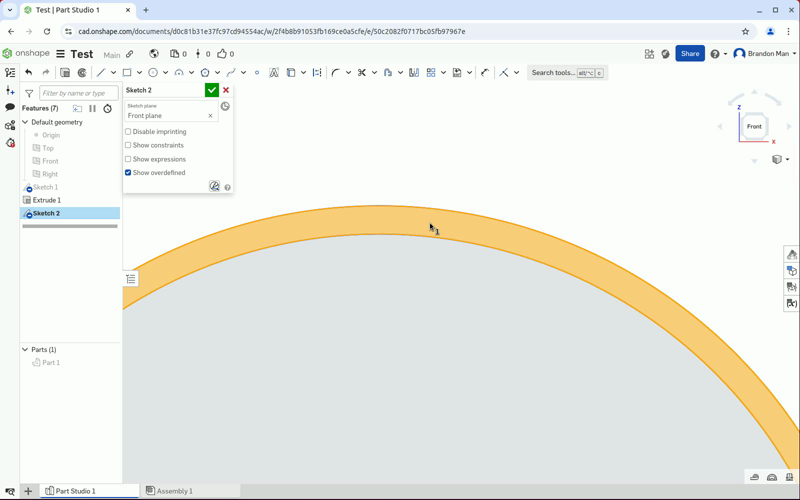
scroll(-6)
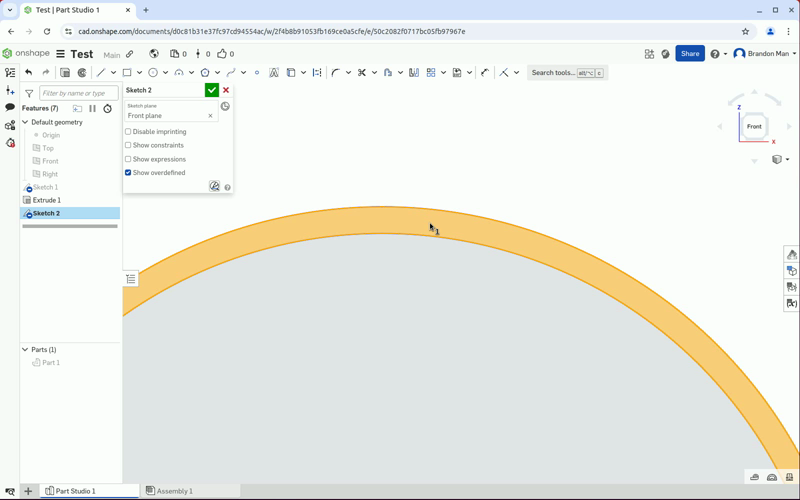
scroll(-6)
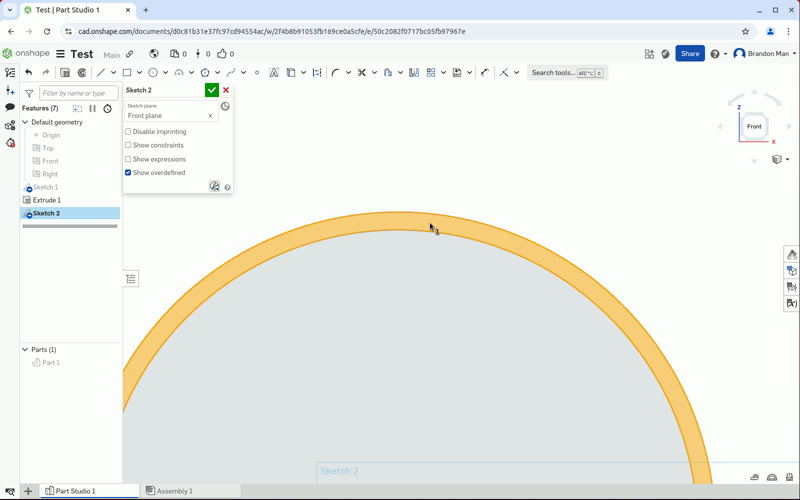
scroll(-6)
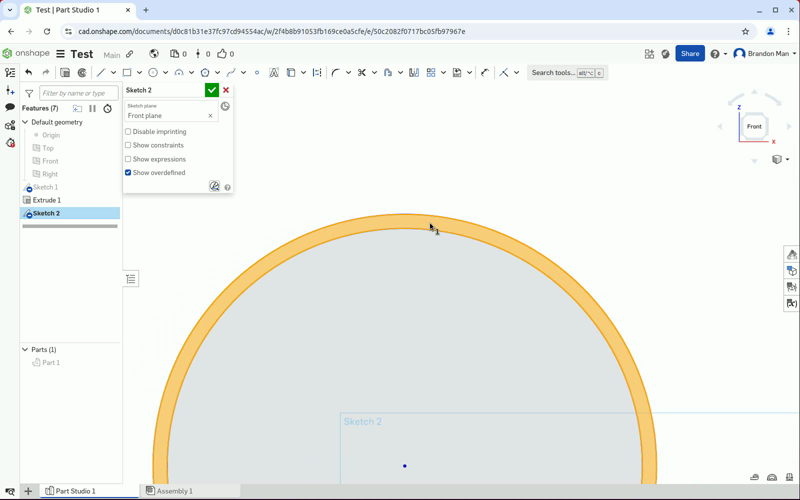
scroll(-6)
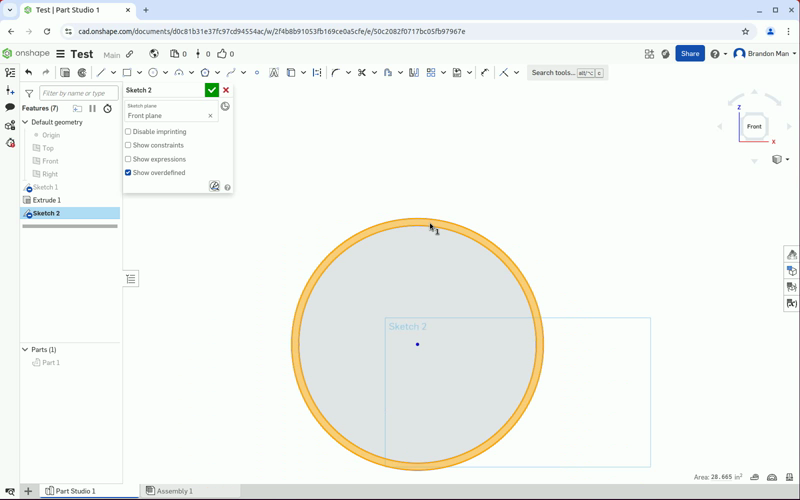
scroll(-6)
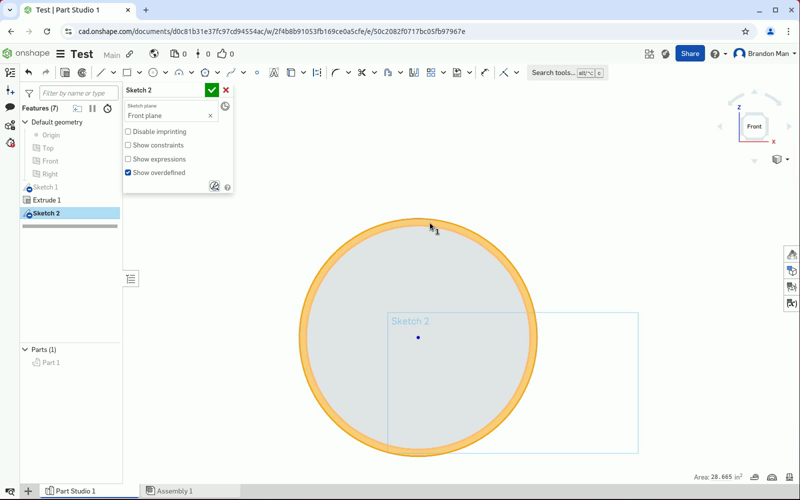
scroll(-6)
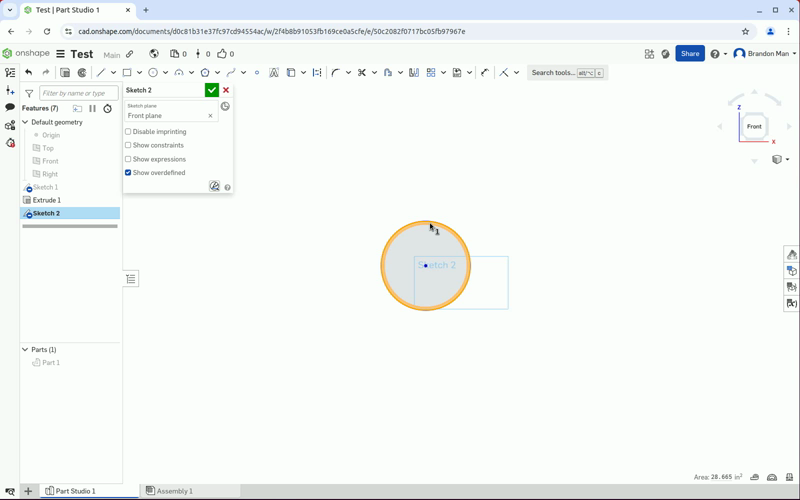
mouse_move(73, 352)
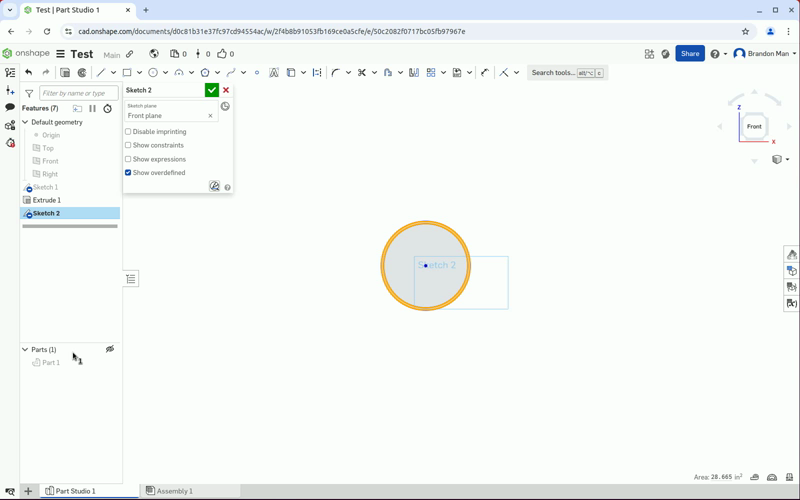
key(shift+y)
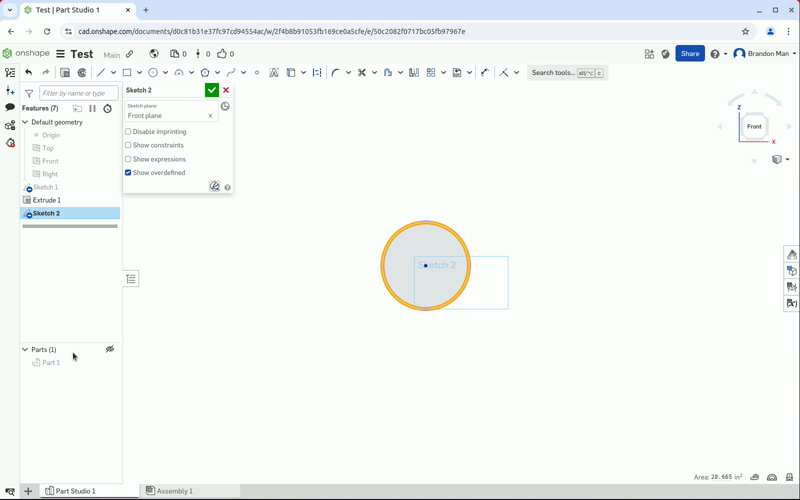
key(shift+e)
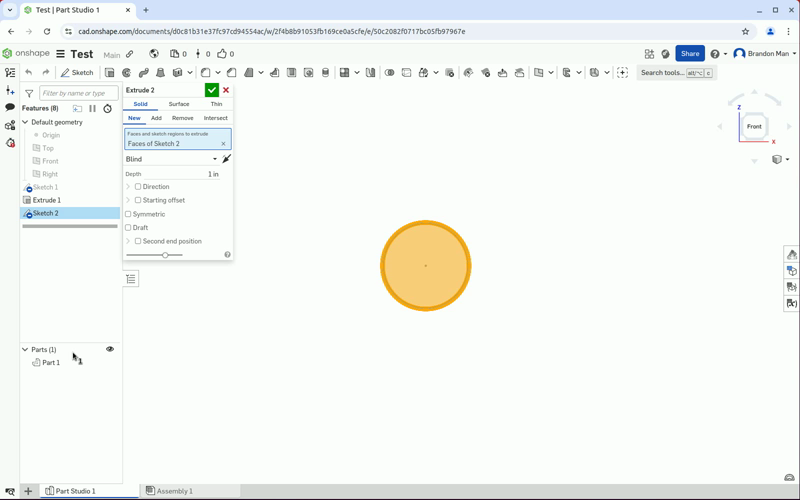
mouse_move(143, 106)
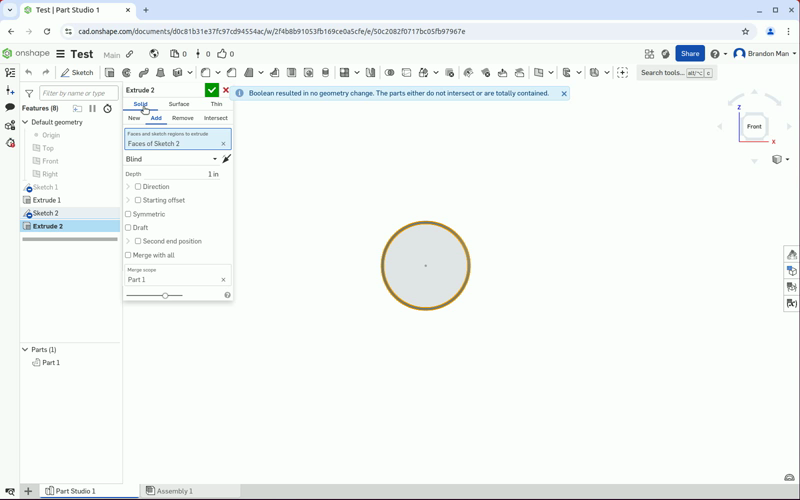
click(143, 106)
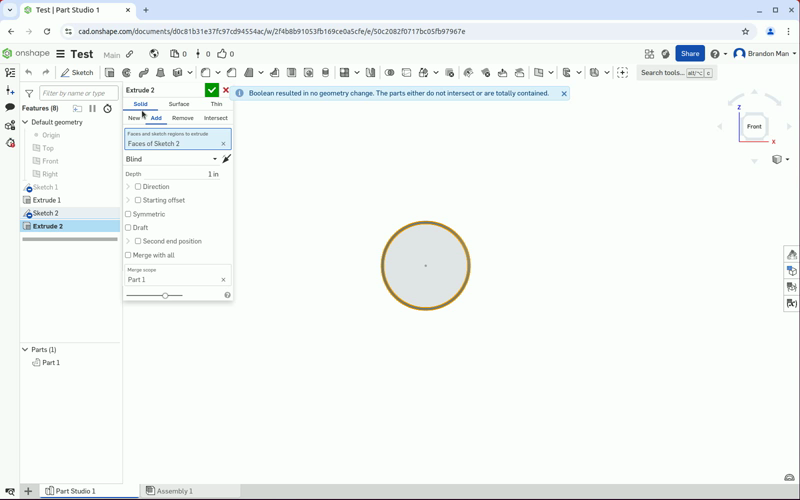
mouse_move(137, 120)
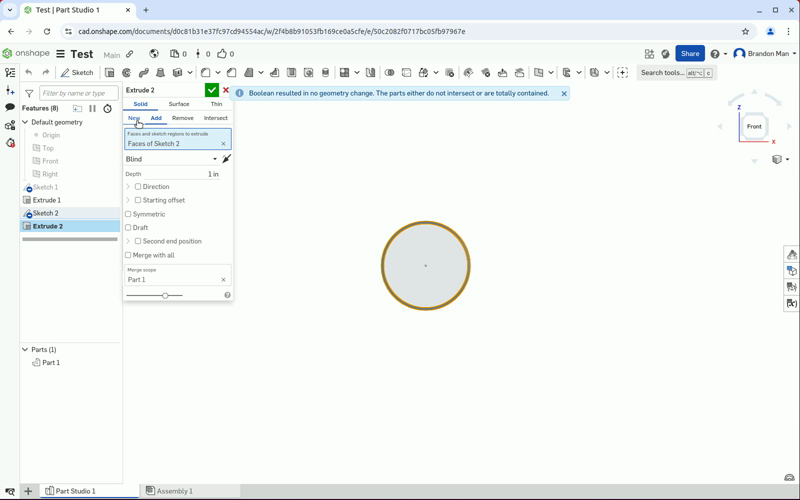
click(137, 120)
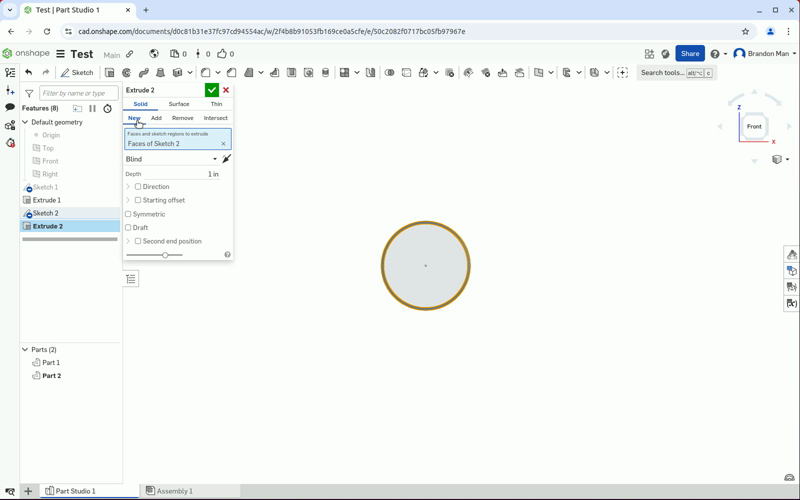
key(tab, 4)
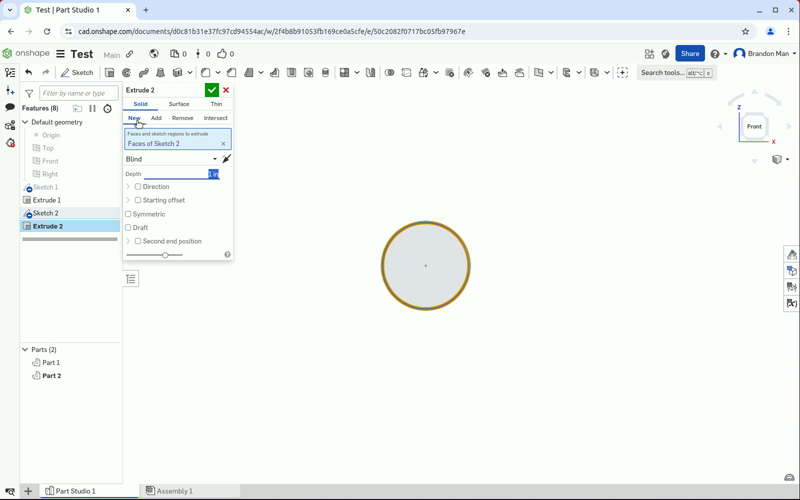
text(9.147)
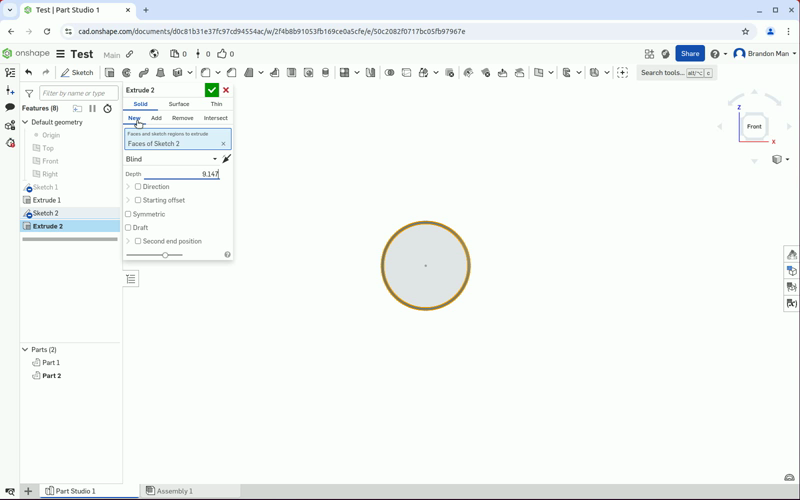
key(enter)
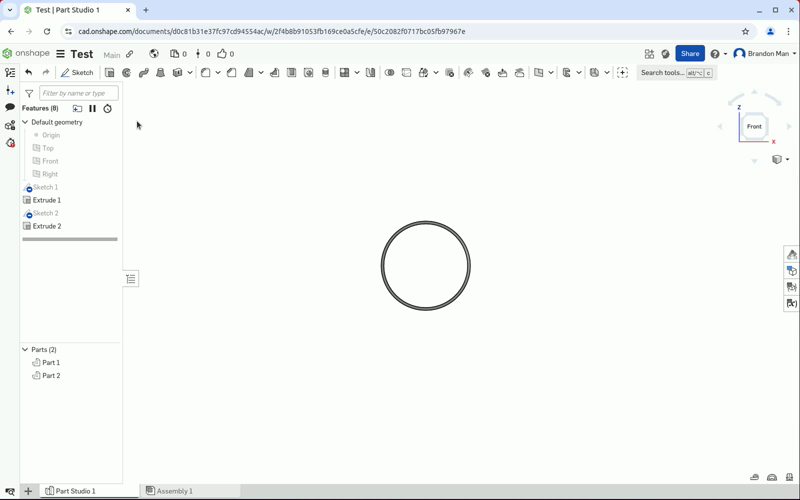
key(shift+h)
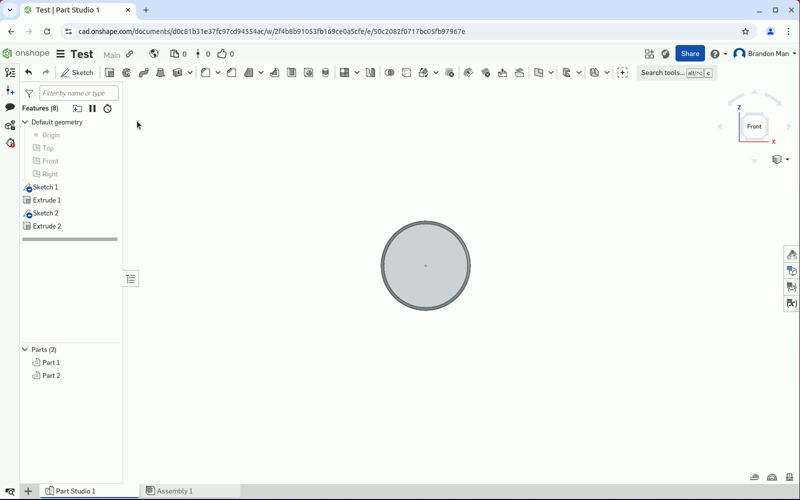
key(shift+h)
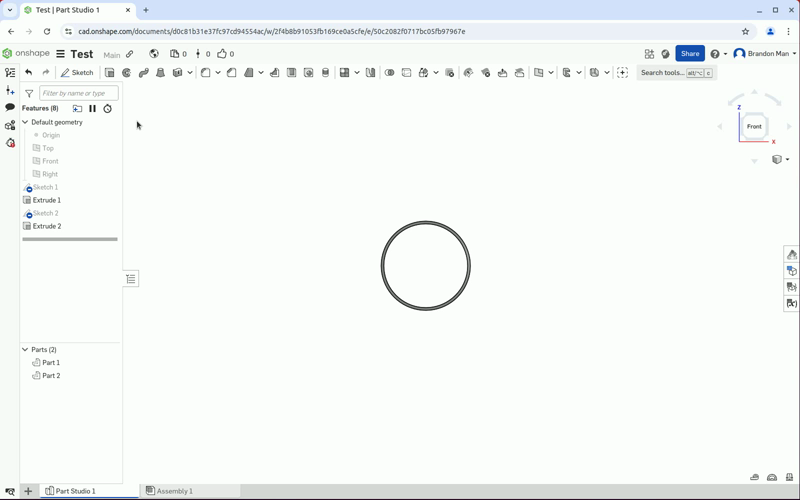
mouse_move(73, 189)
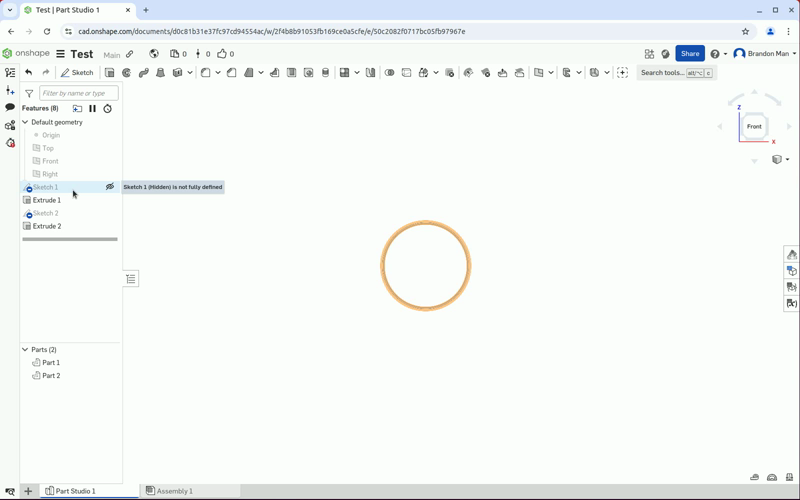
click(73, 189)
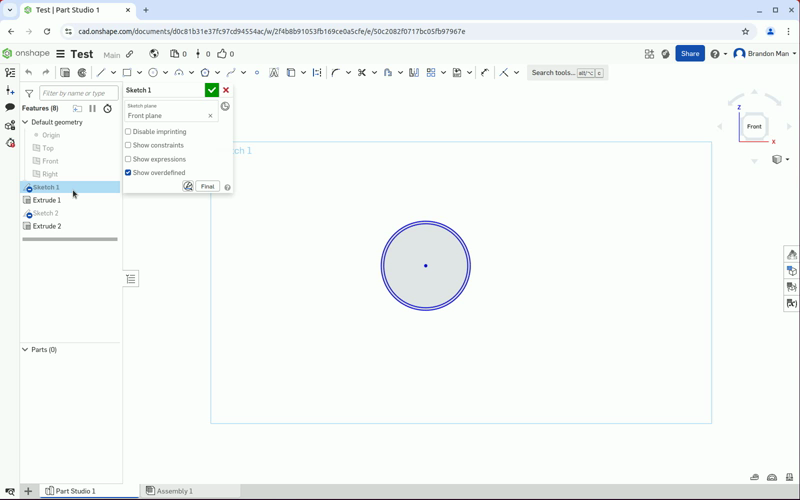
mouse_move(229, 92)
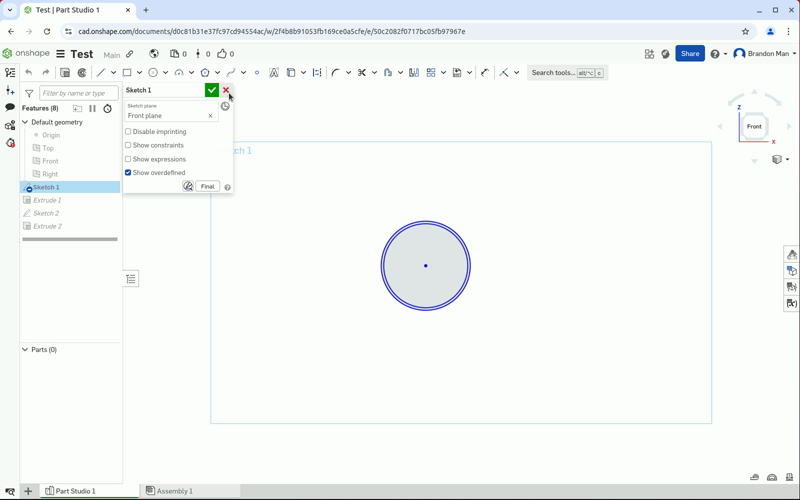
click(229, 92)
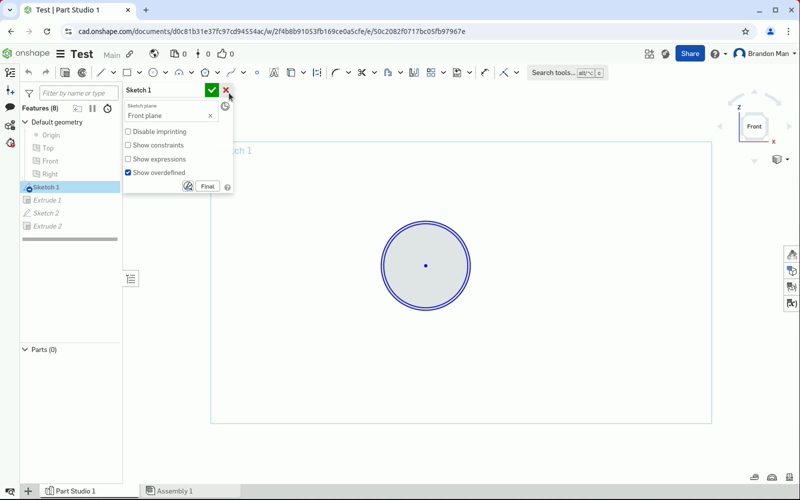
key(shift+s)
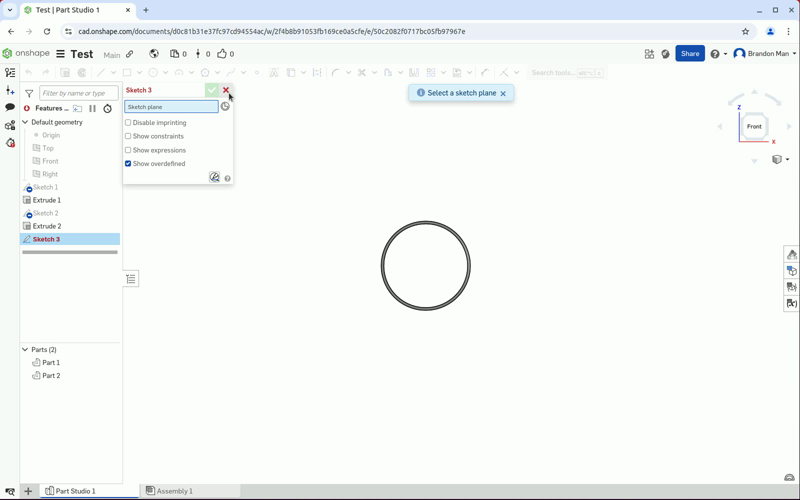
mouse_move(73, 163)
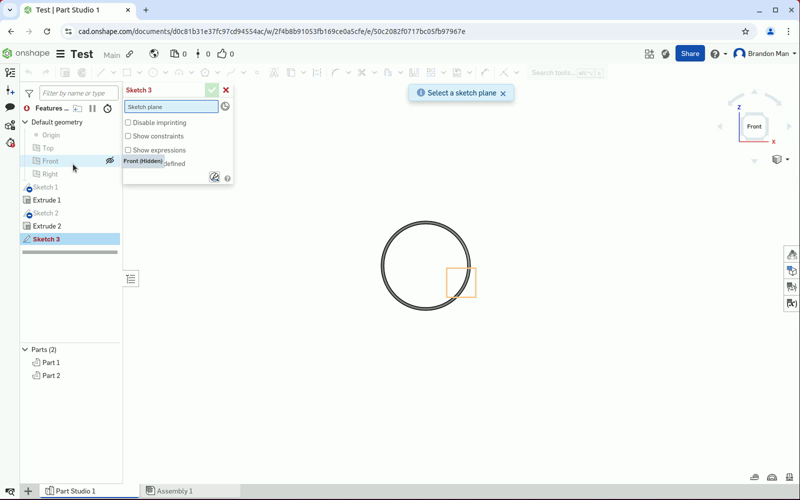
click(73, 163)
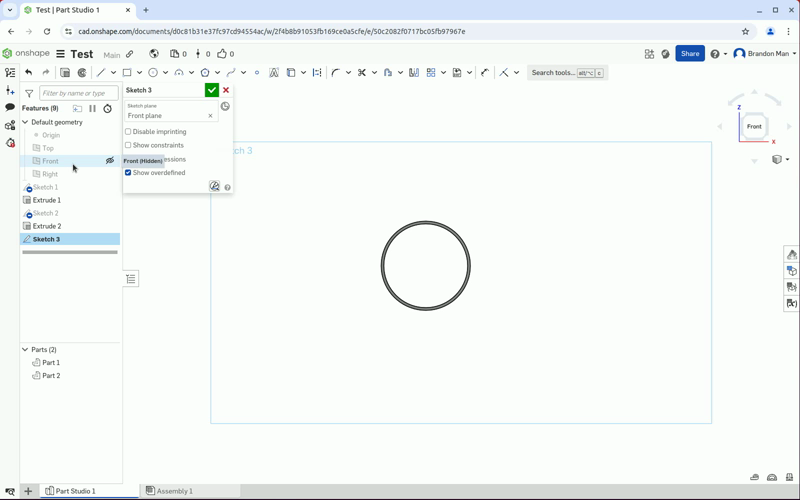
mouse_move(73, 352)
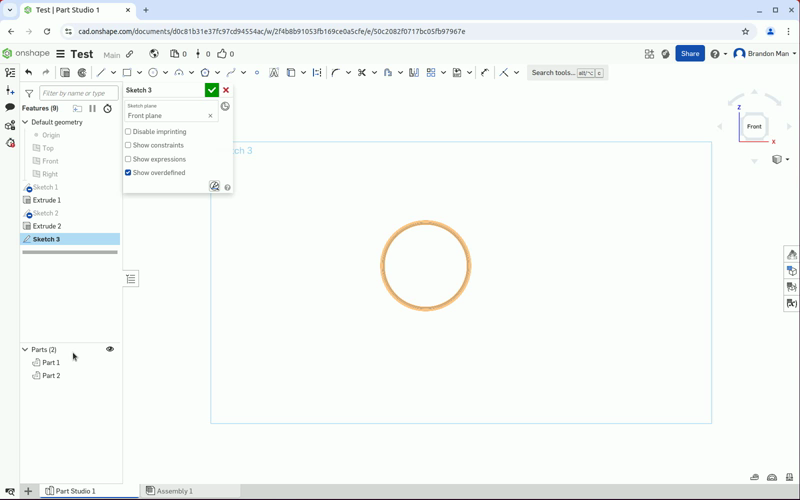
key(y)
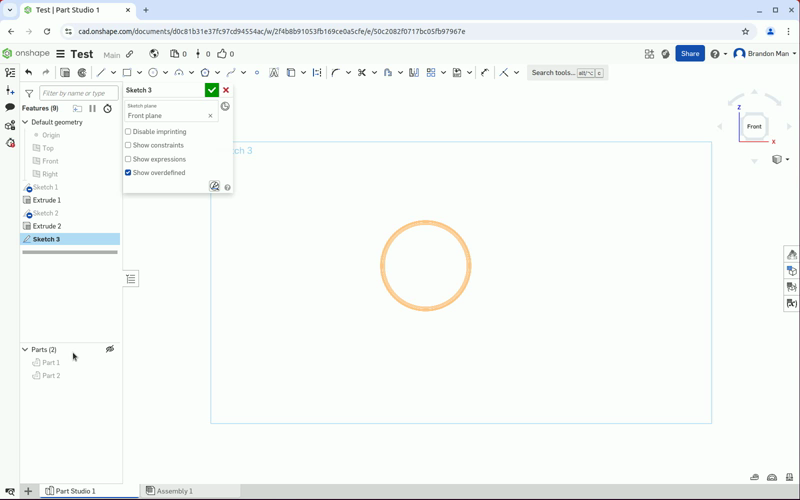
key(c)
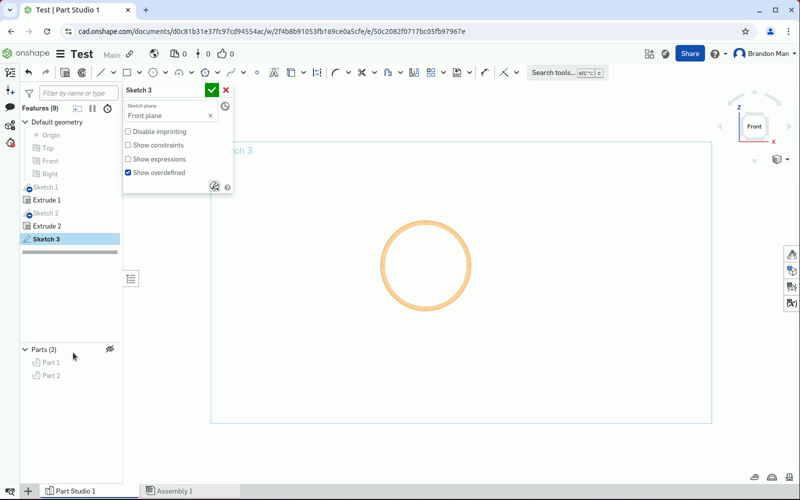
key_down(shift)
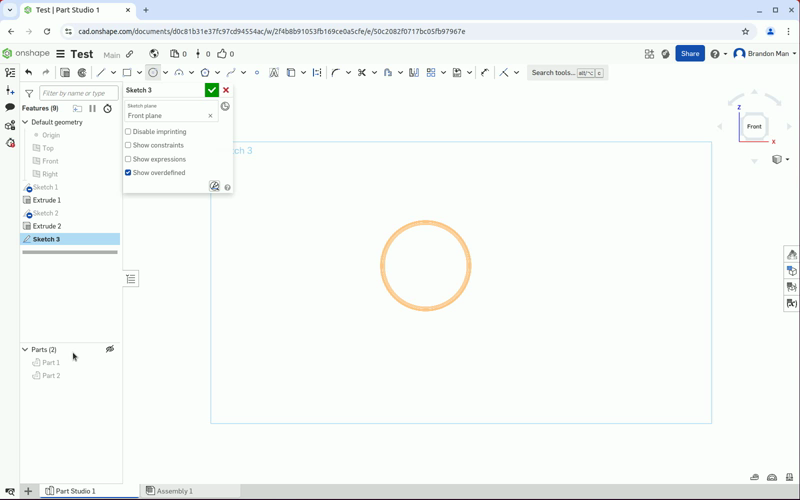
mouse_move(425, 265)
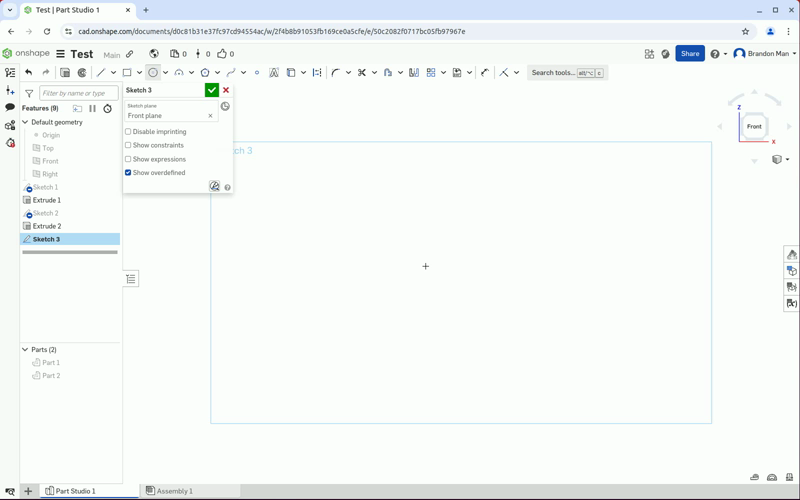
click(425, 265)
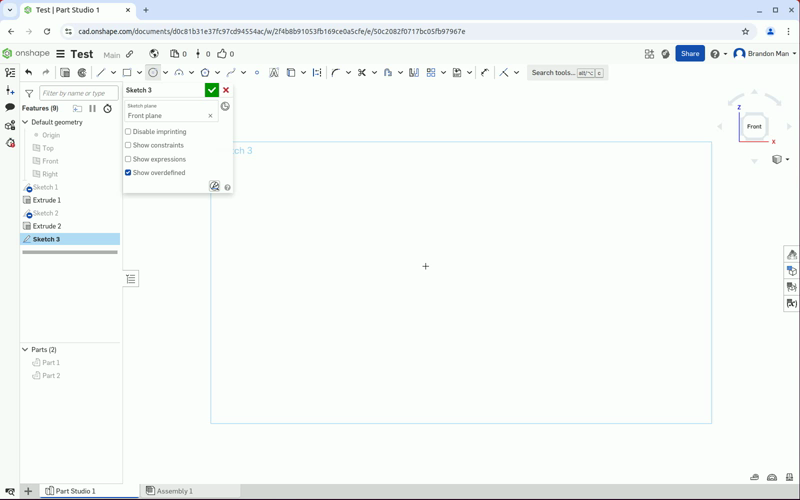
key_up(shift)
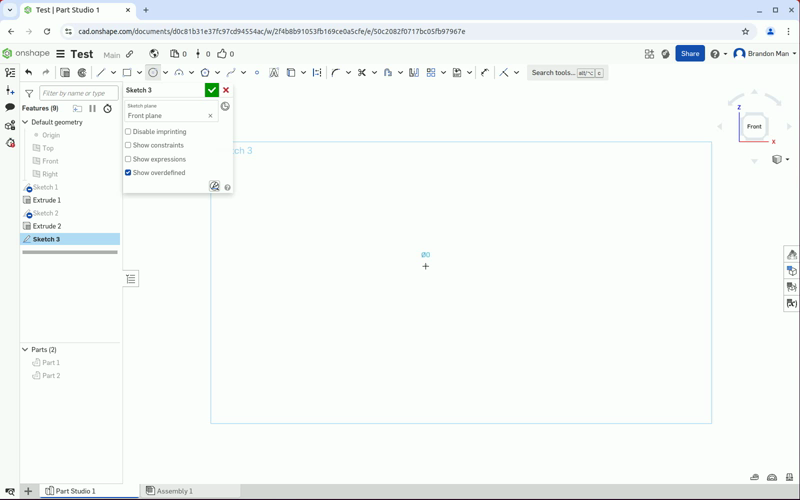
mouse_move(470, 265)
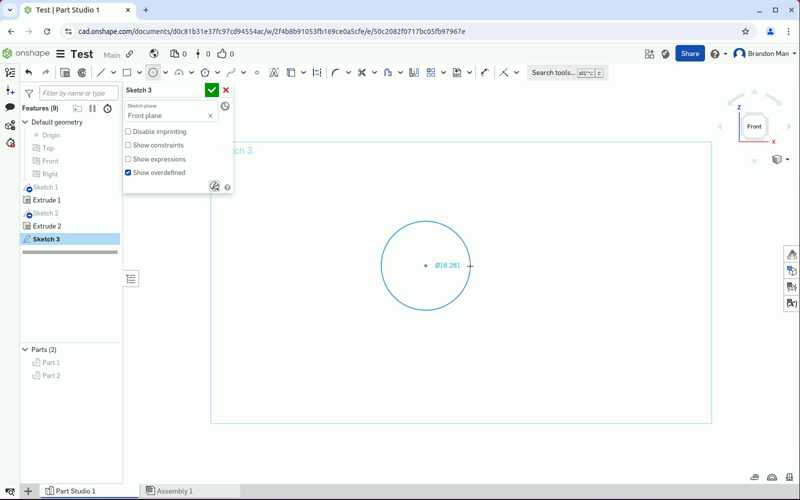
click(470, 265)
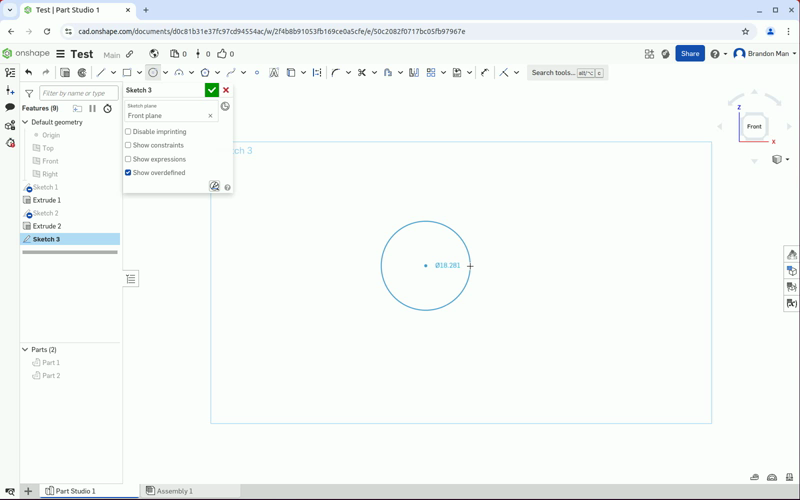
key(esc)
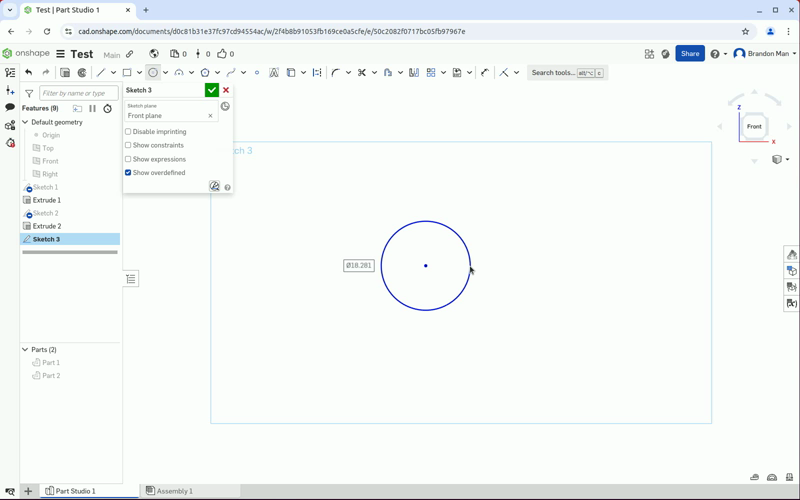
key(c)
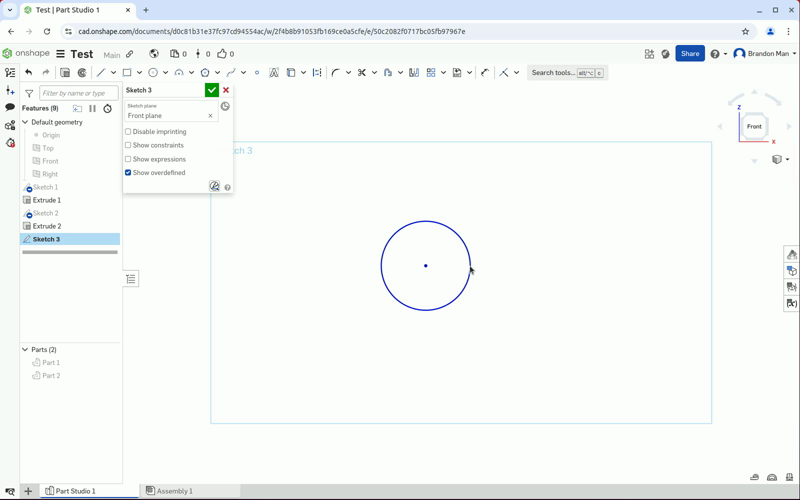
key_down(shift)
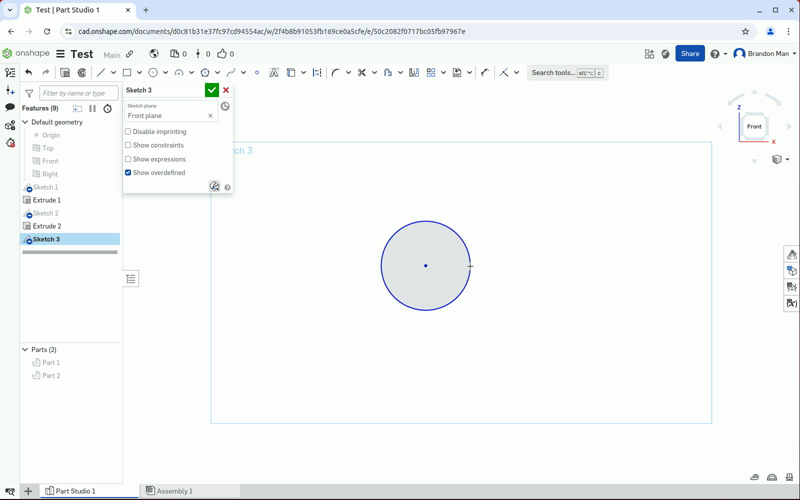
mouse_move(425, 265)
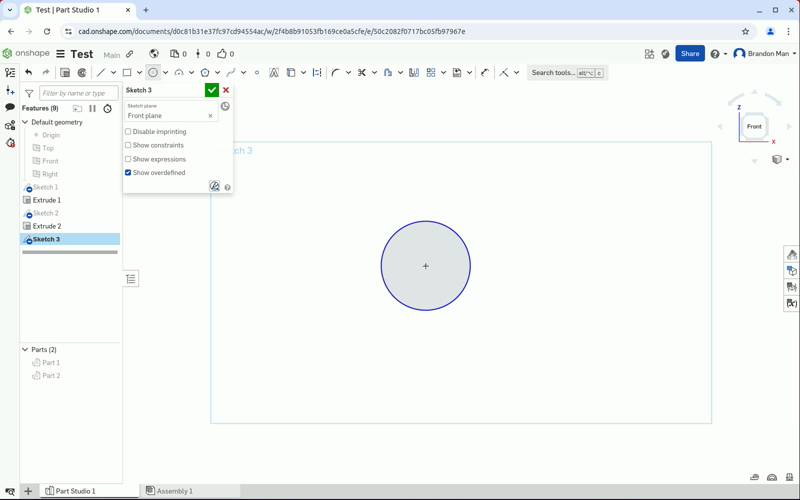
click(425, 265)
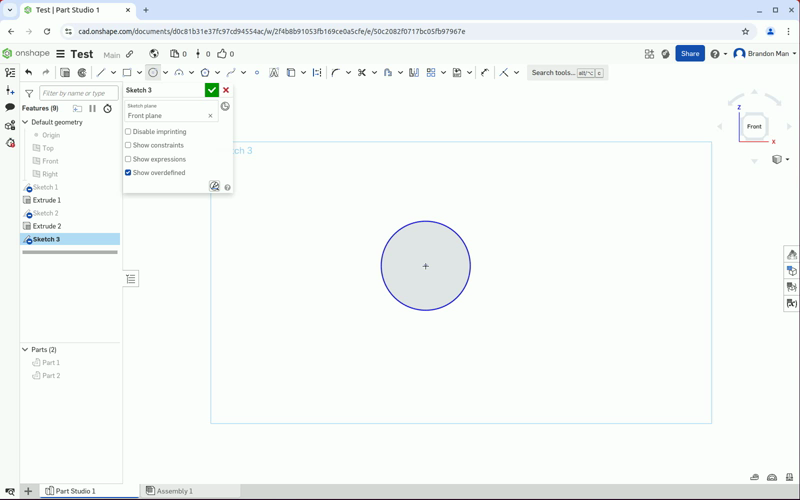
key_up(shift)
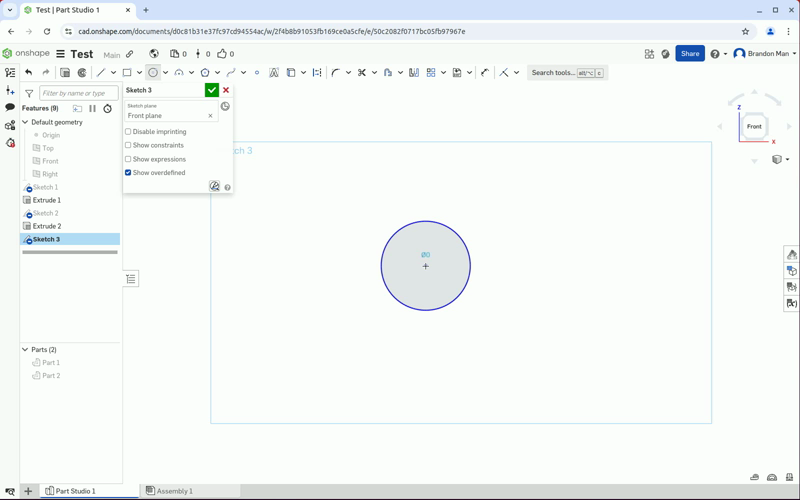
mouse_move(467, 265)
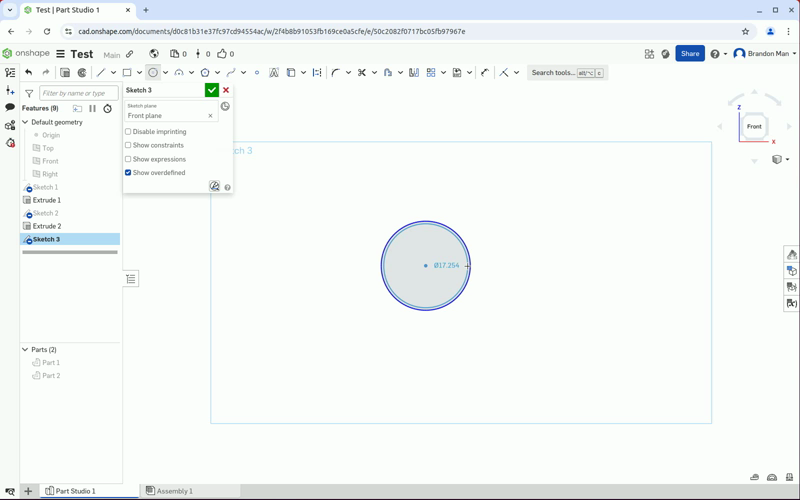
scroll(6)
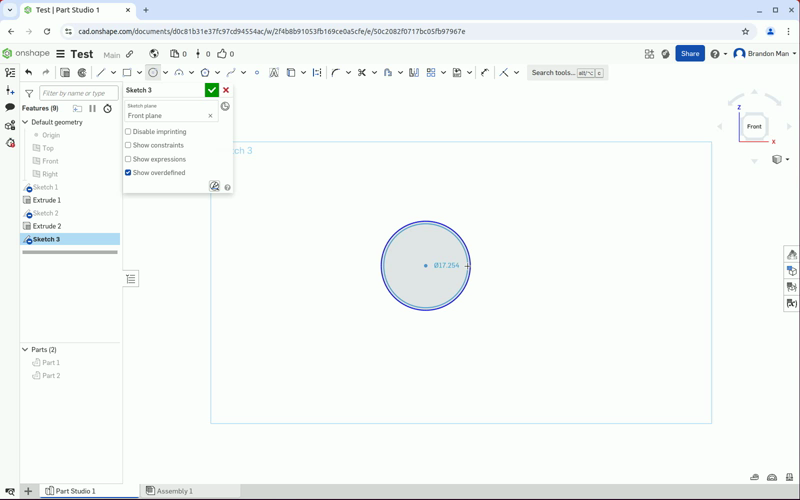
scroll(6)
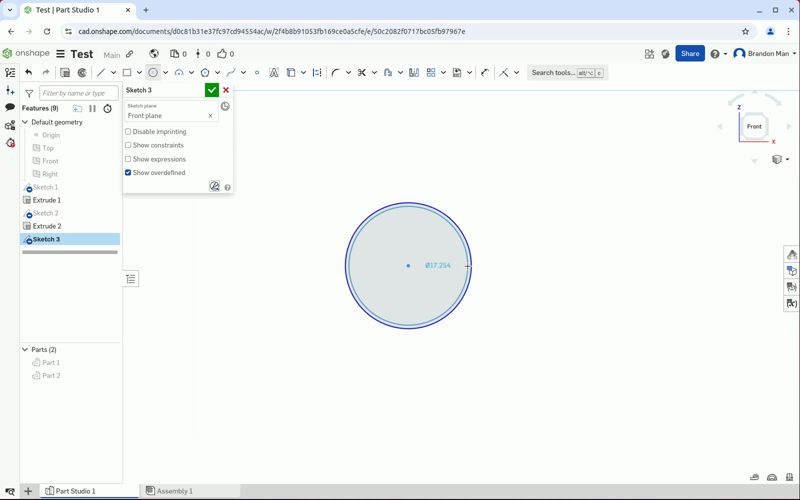
scroll(6)
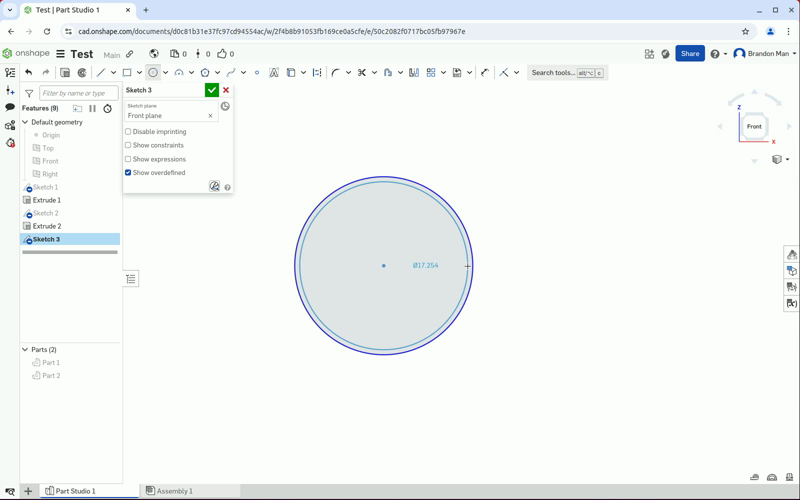
scroll(6)
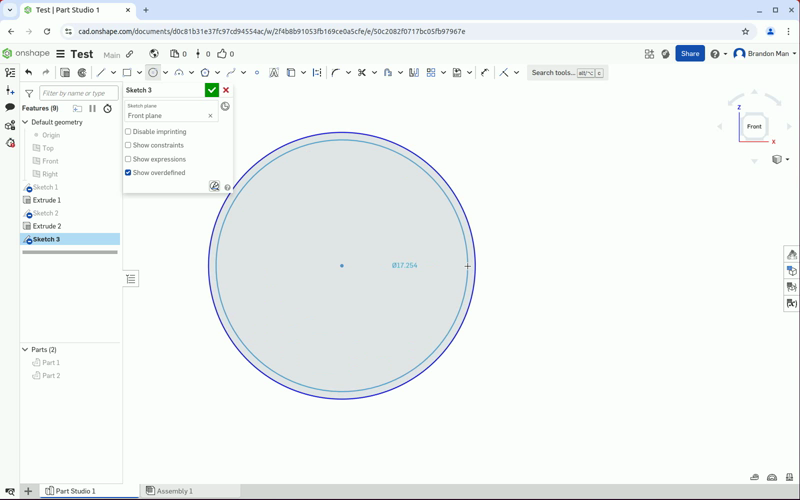
scroll(6)
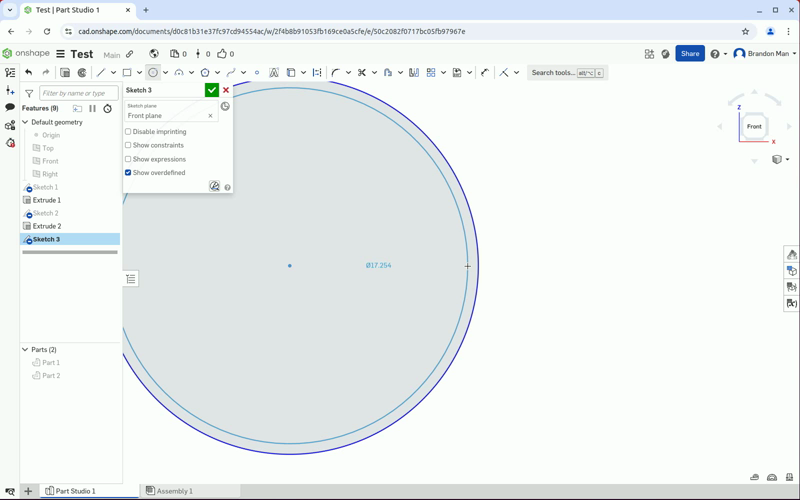
scroll(6)
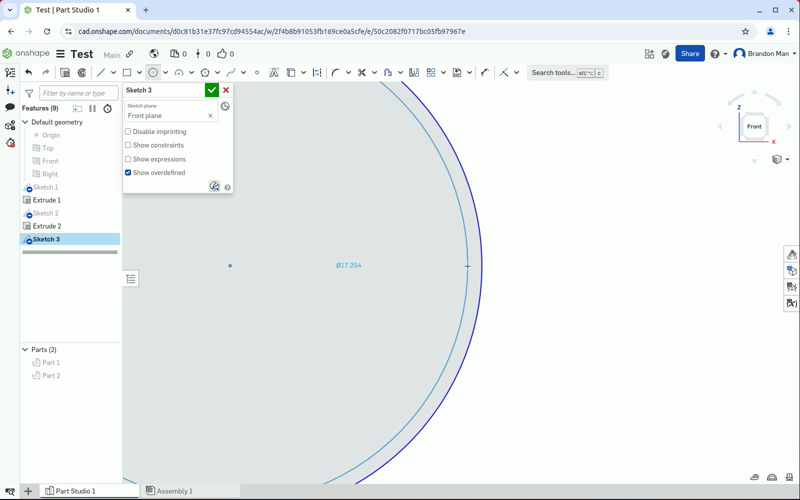
scroll(6)
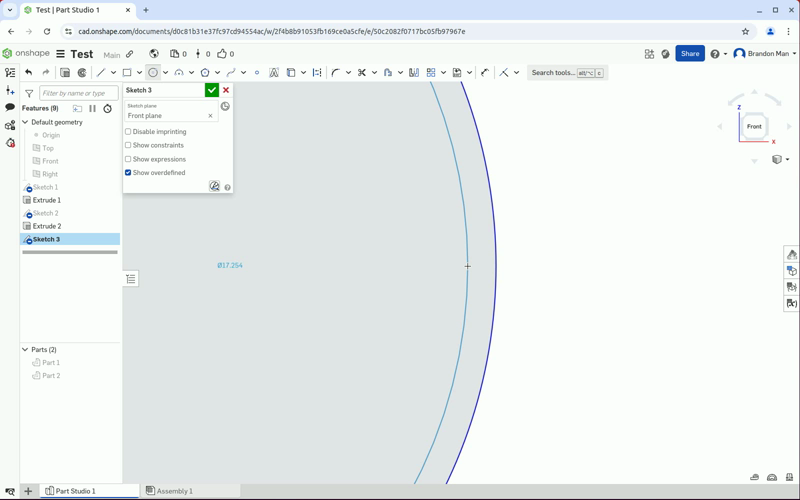
click(467, 265)
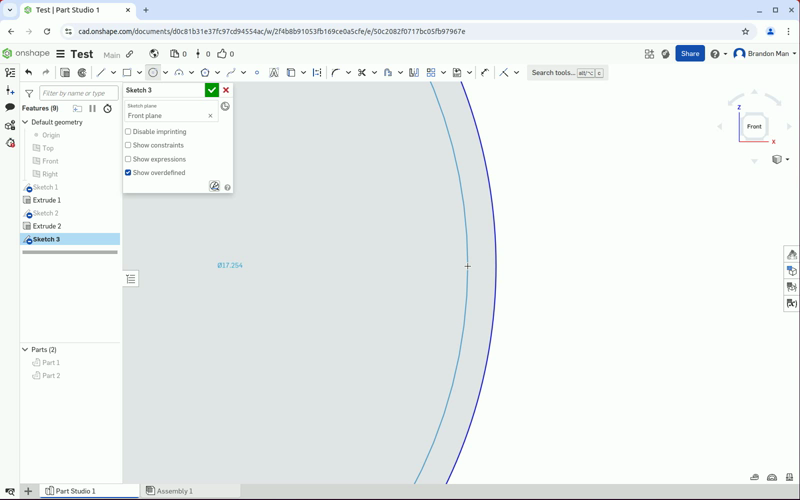
scroll(-6)
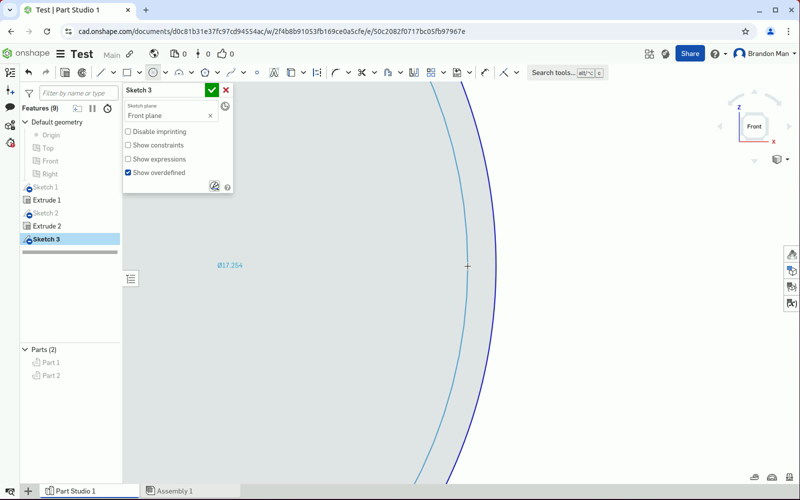
scroll(-6)
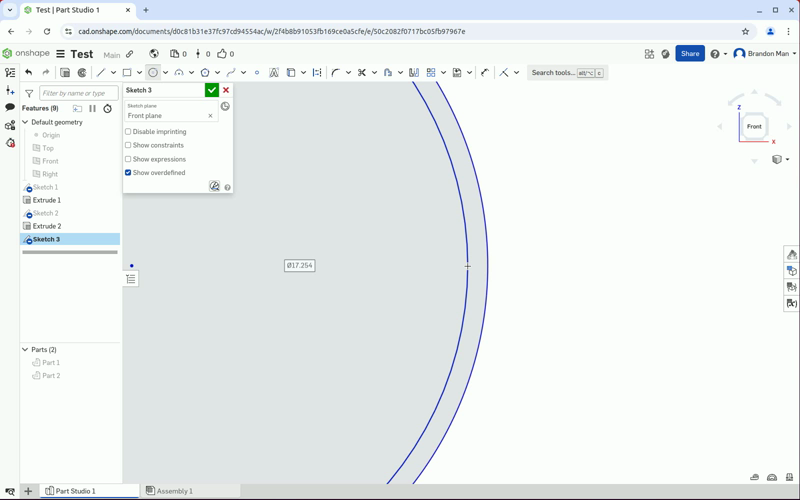
scroll(-6)
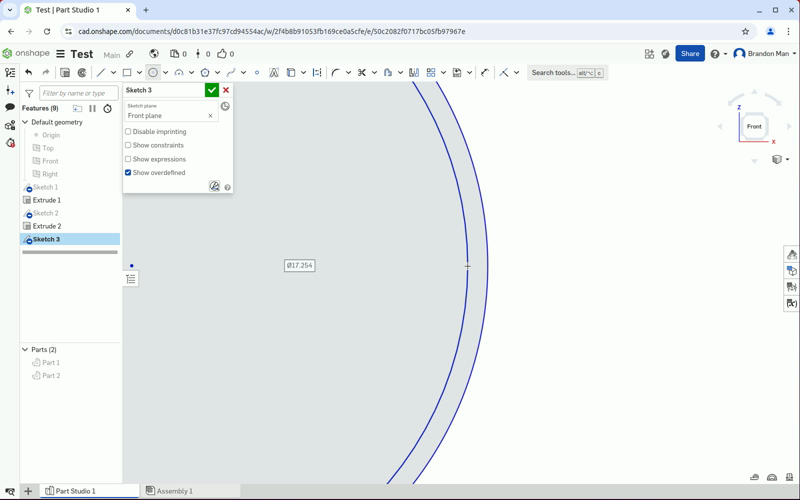
scroll(-6)
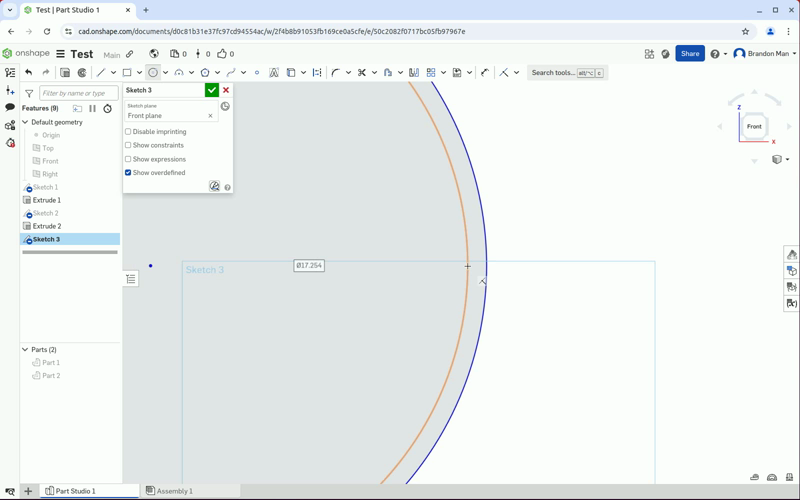
scroll(-6)
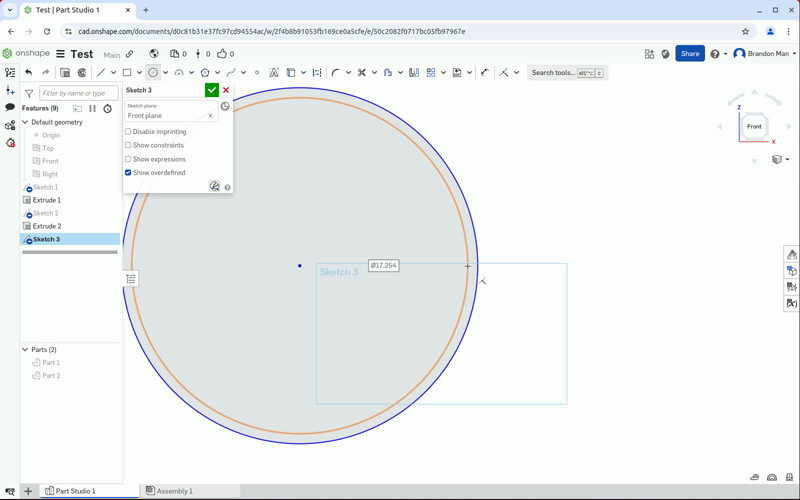
scroll(-6)
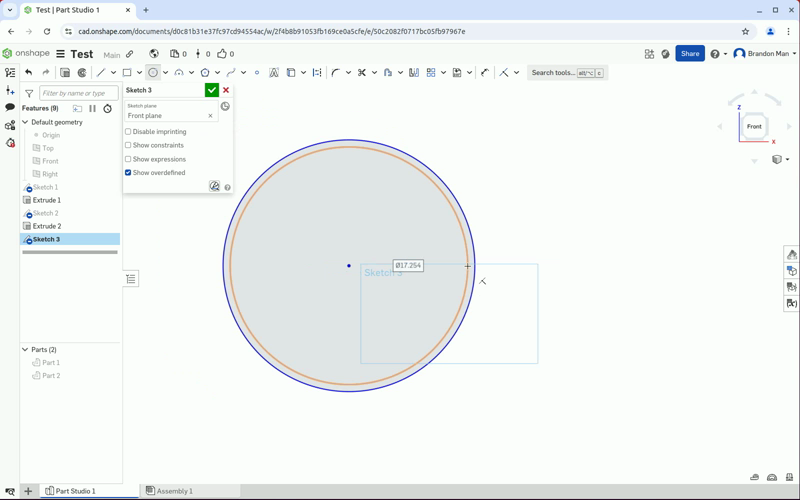
scroll(-6)
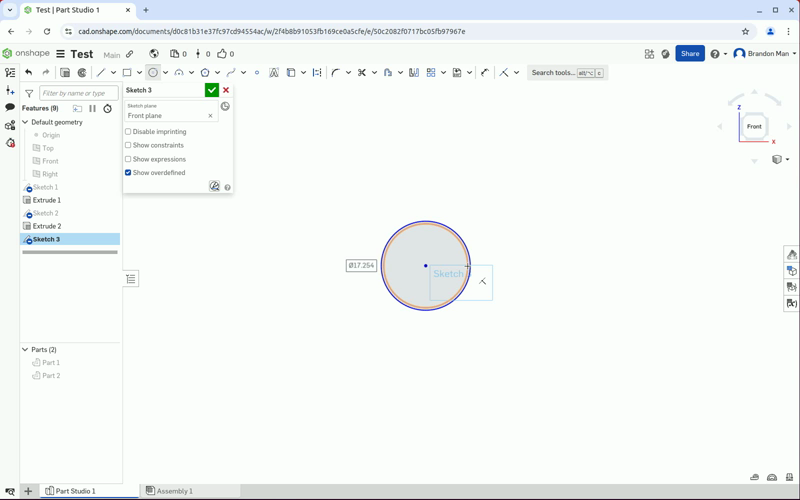
key(esc)
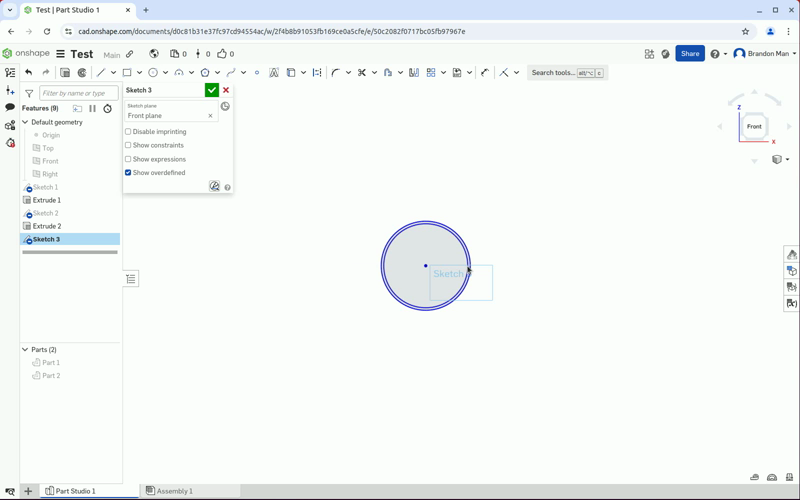
mouse_move(431, 309)
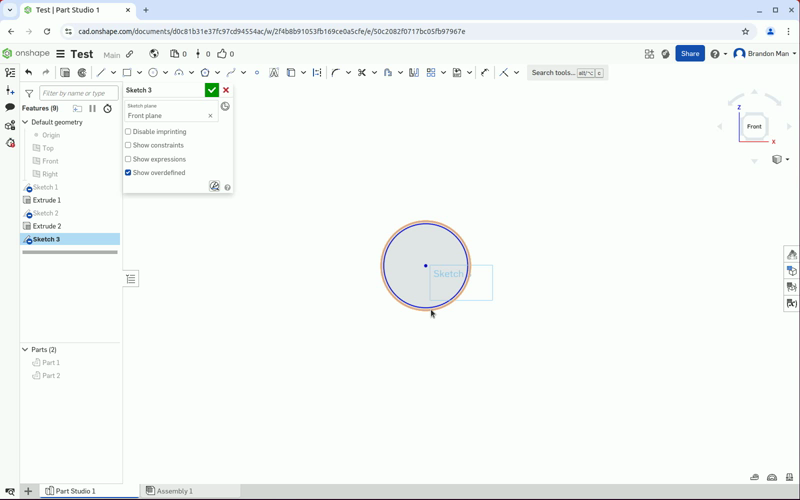
scroll(6)
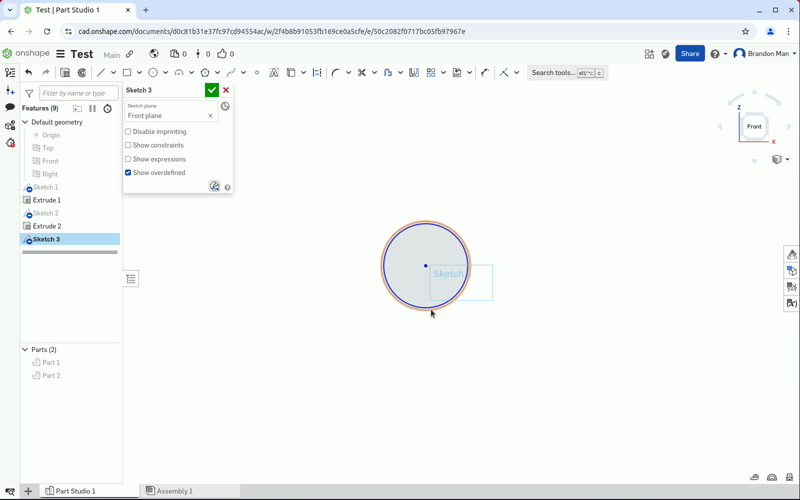
scroll(6)
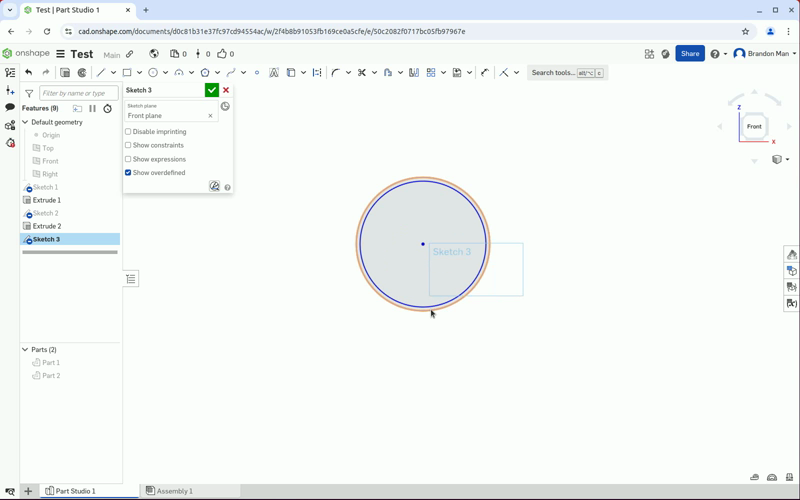
scroll(6)
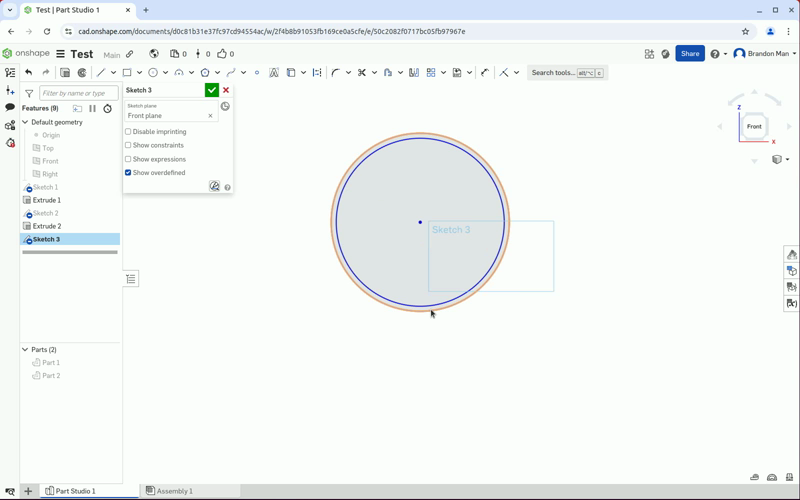
scroll(6)
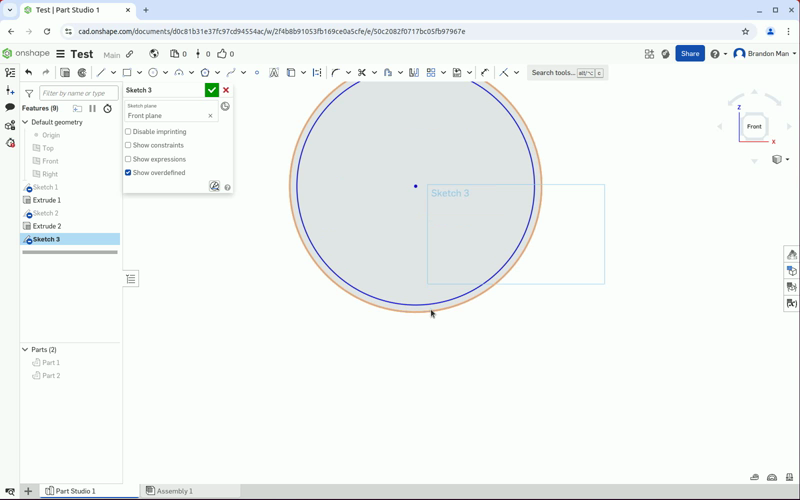
scroll(6)
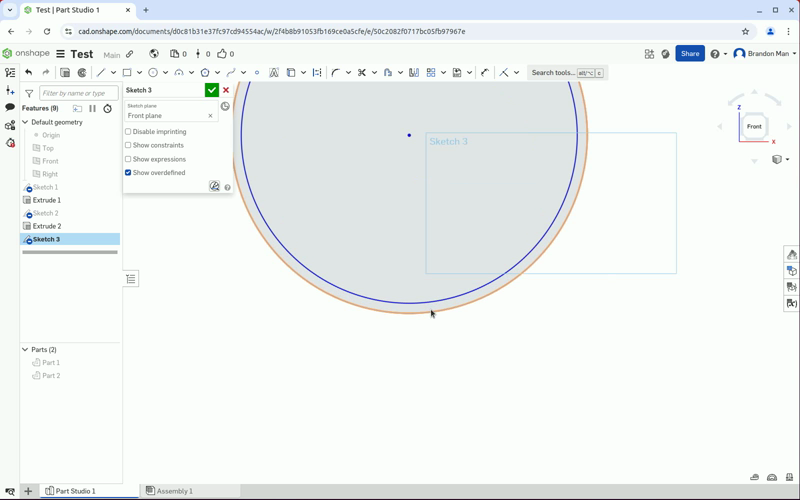
scroll(6)
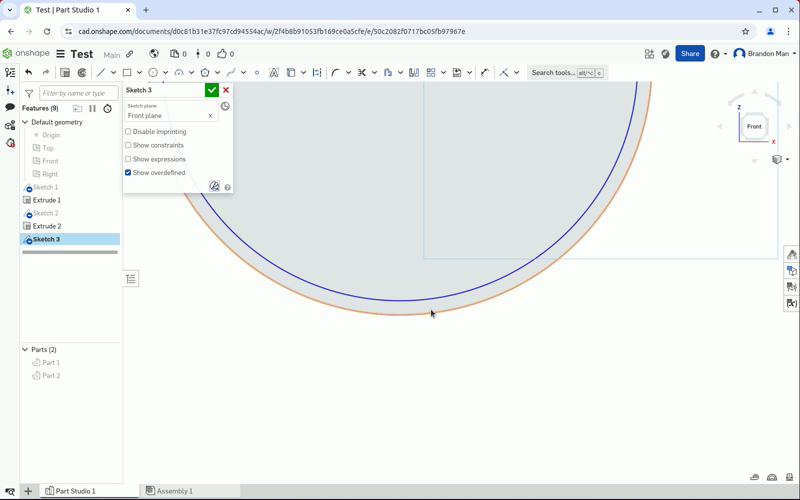
scroll(6)
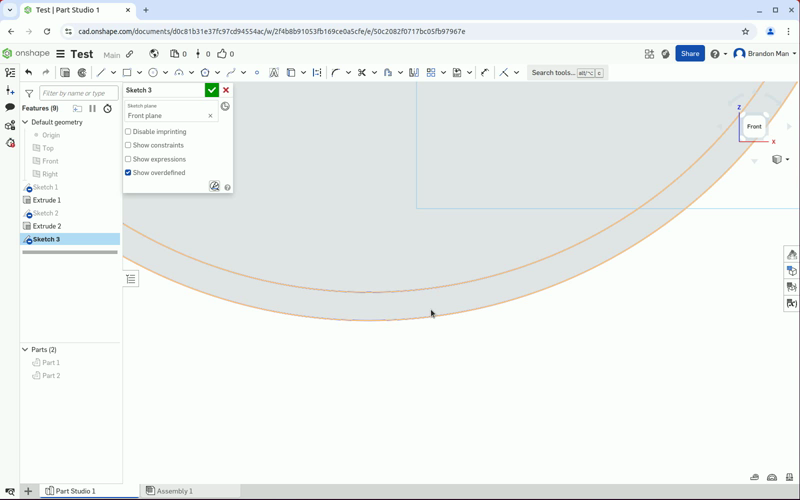
click(431, 309)
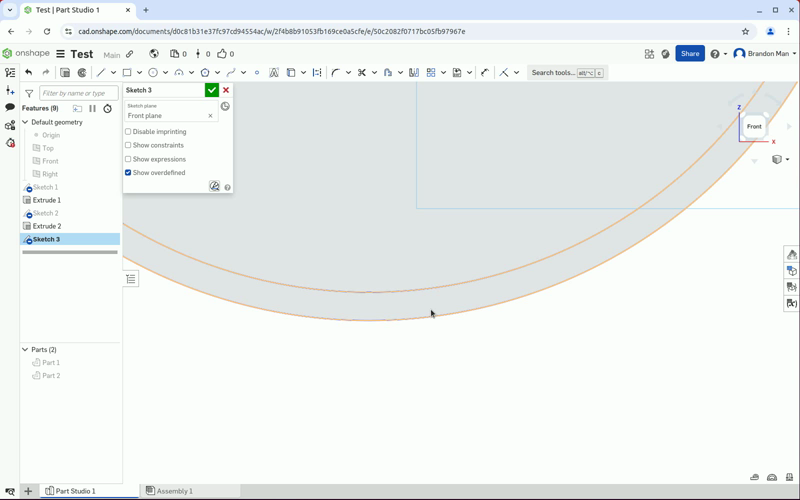
scroll(-6)
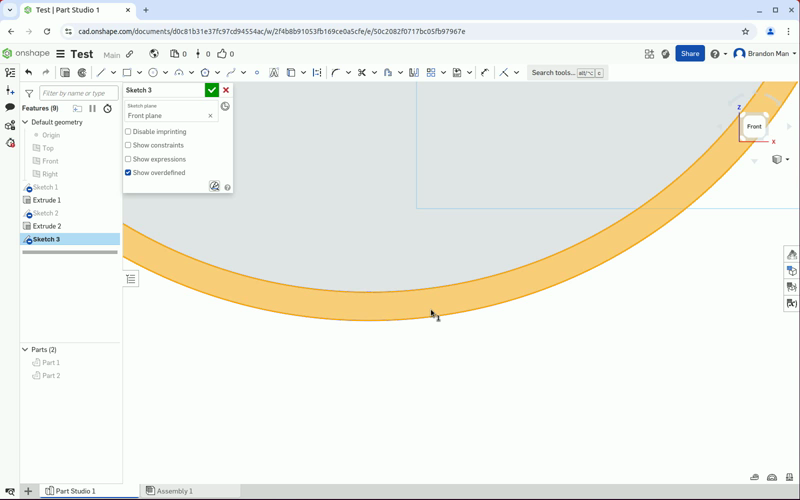
scroll(-6)
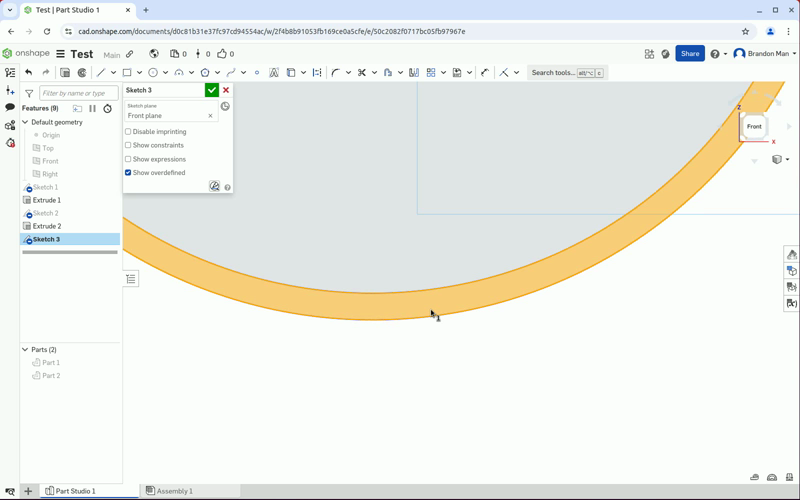
scroll(-6)
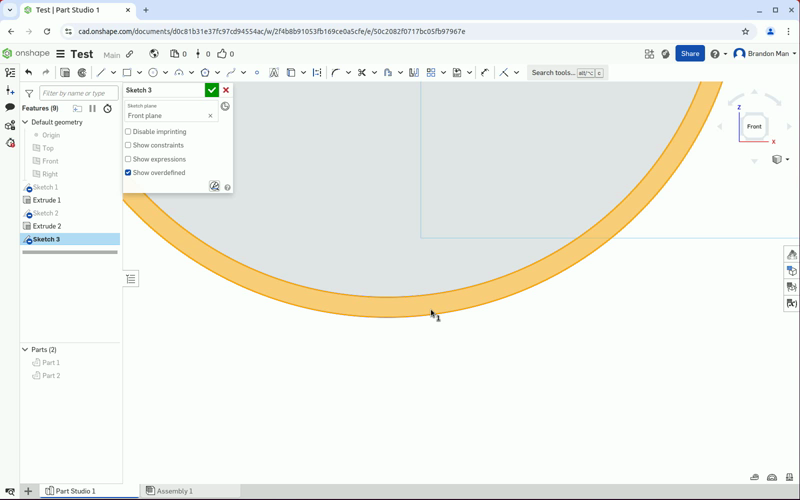
scroll(-6)
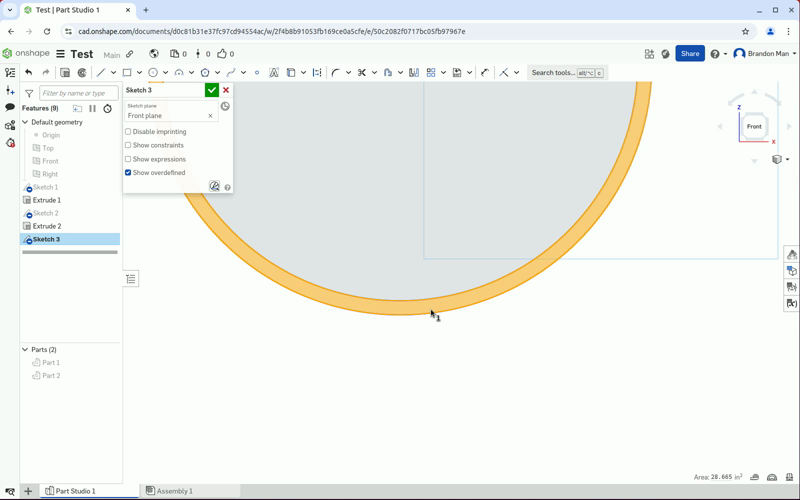
scroll(-6)
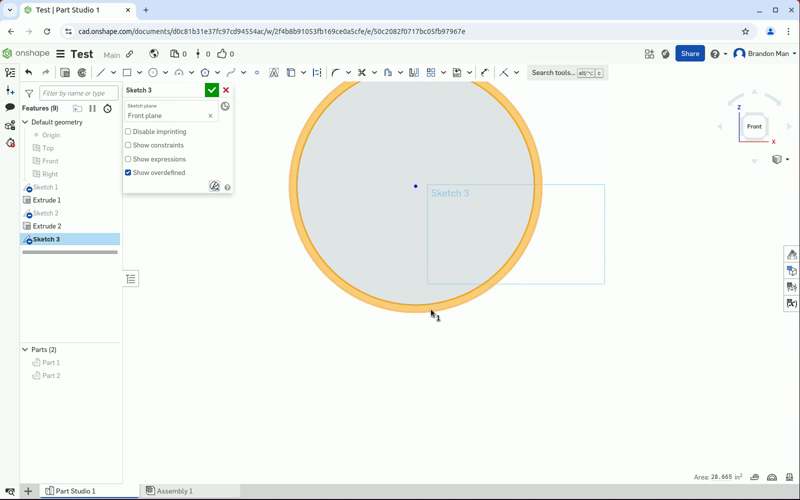
scroll(-6)
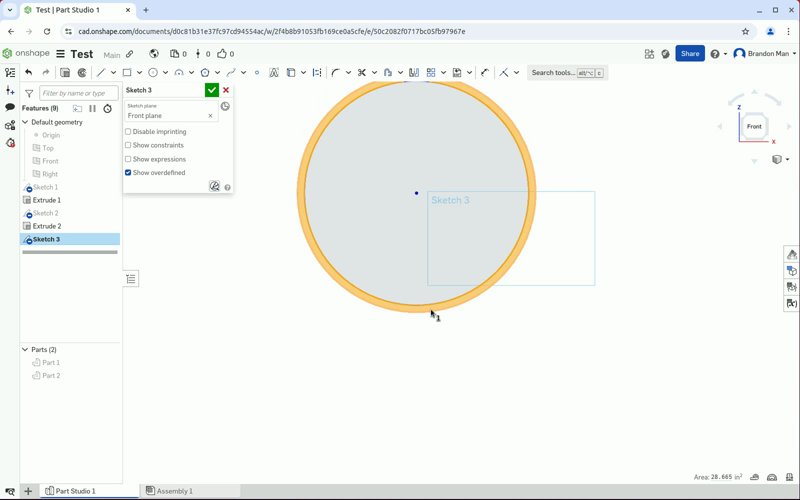
scroll(-6)
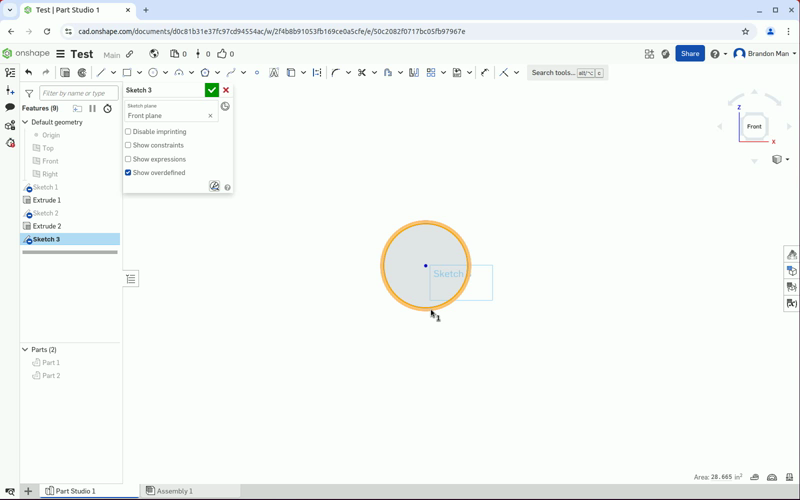
mouse_move(73, 352)
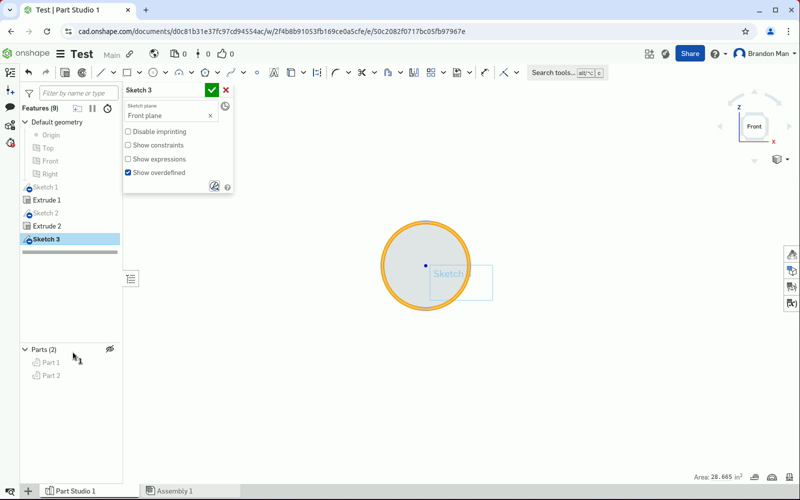
key(shift+y)
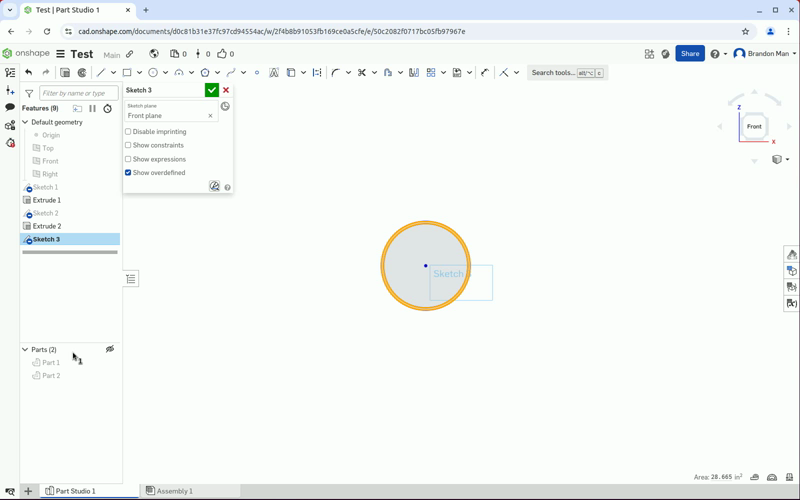
key(shift+e)
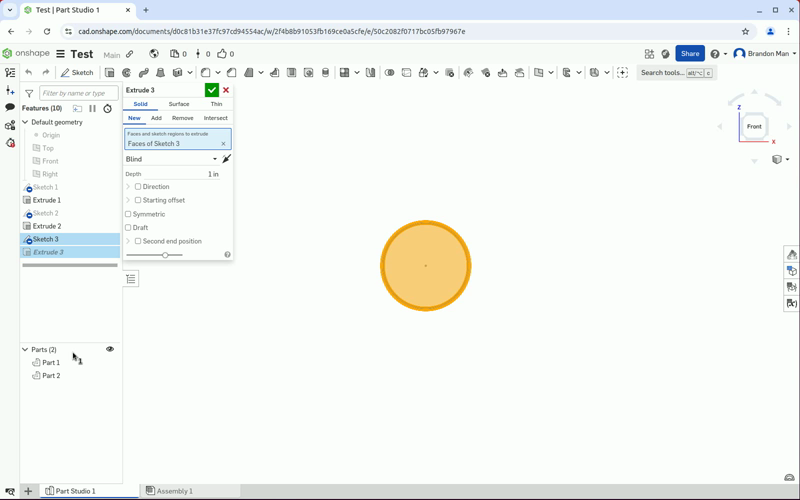
mouse_move(143, 106)
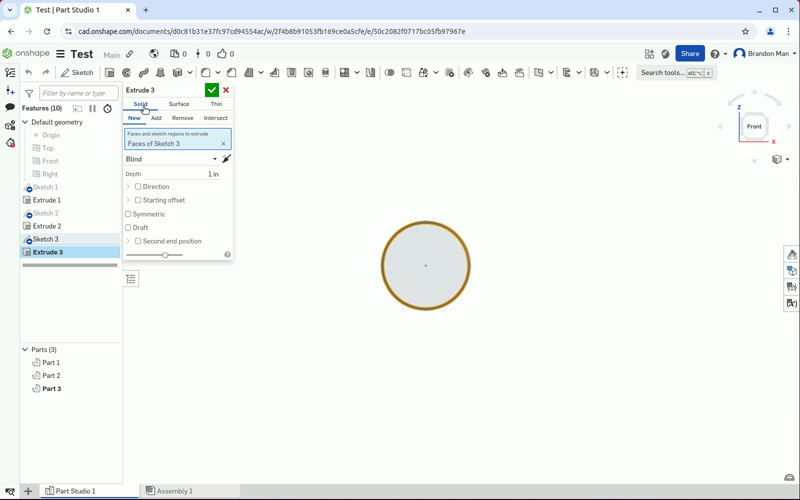
click(143, 106)
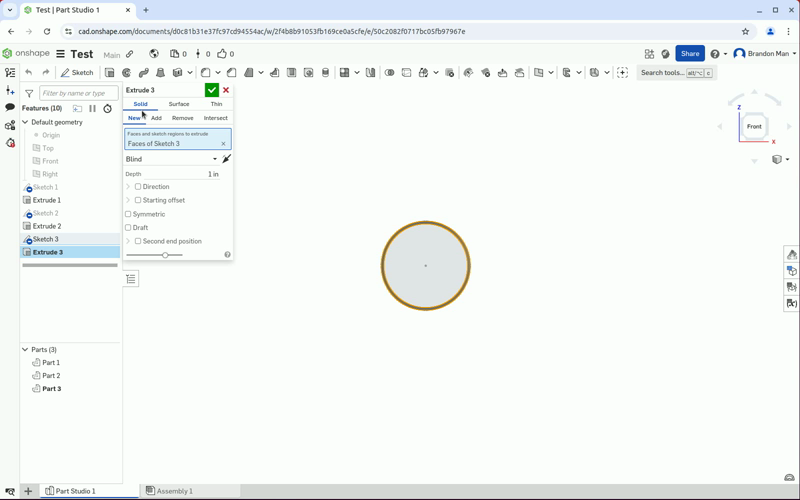
mouse_move(137, 120)
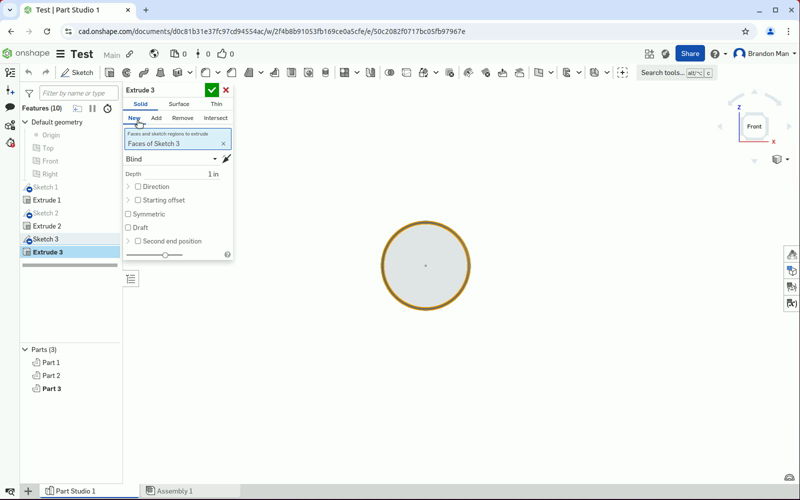
click(137, 120)
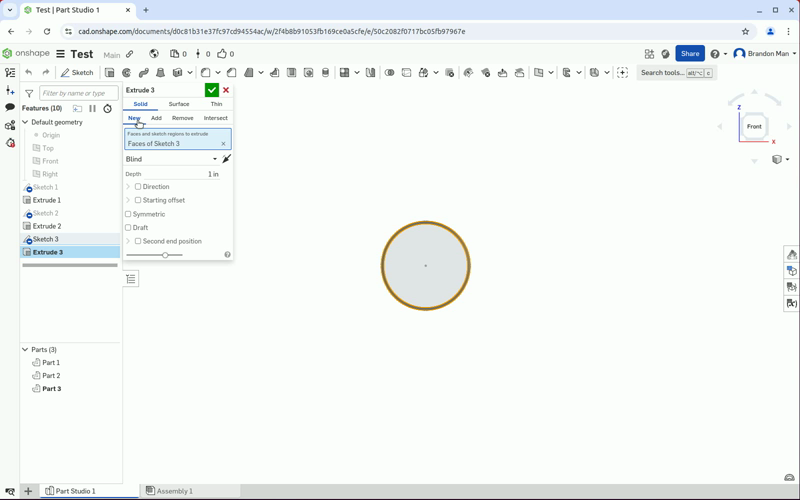
key(tab, 4)
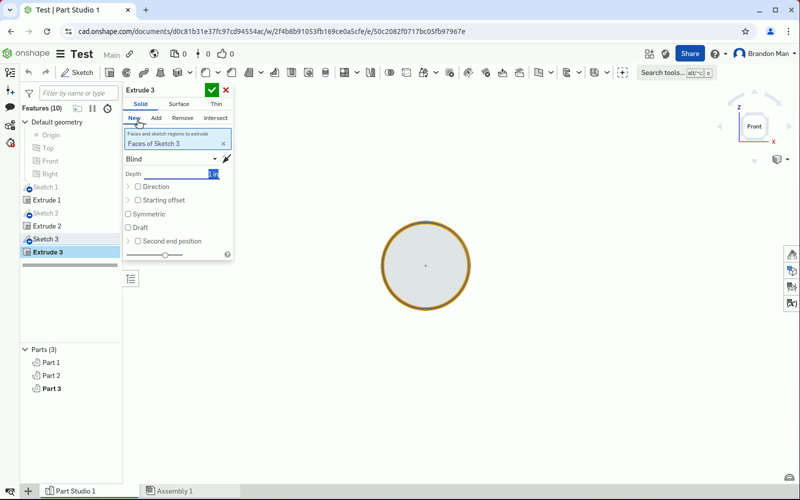
text(2.407)
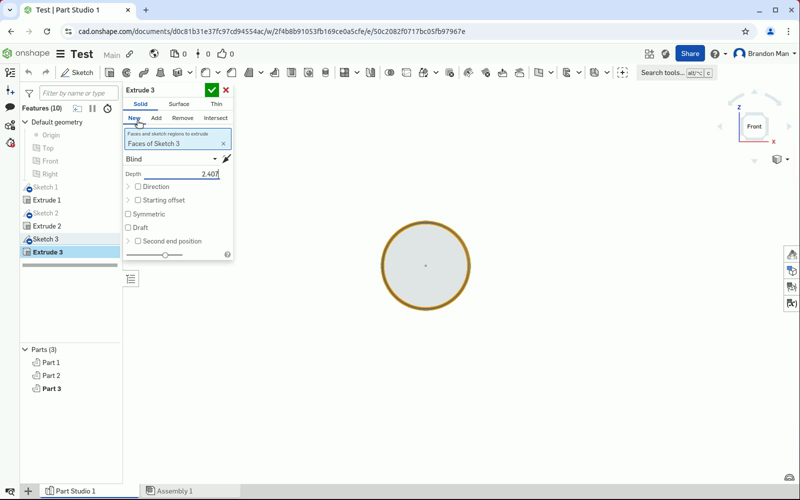
key(enter)
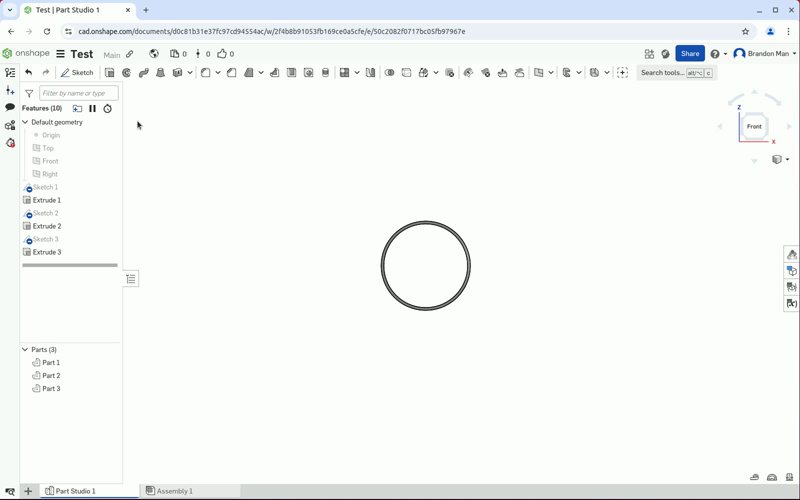
key(shift+h)
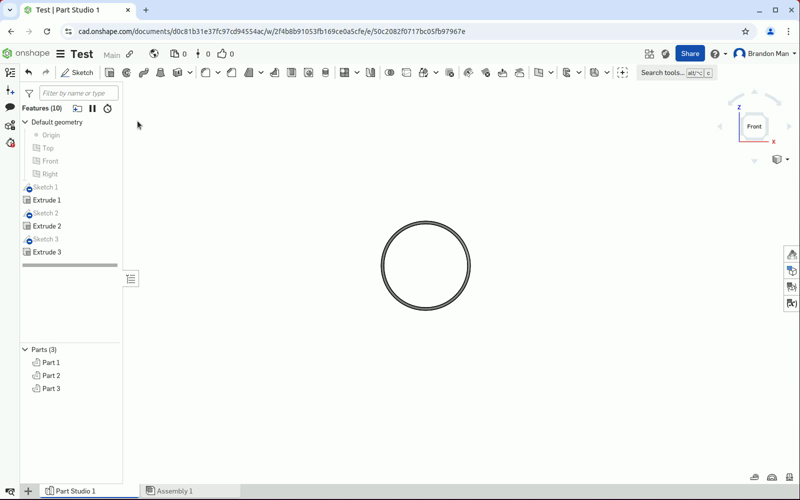
key(shift+h)
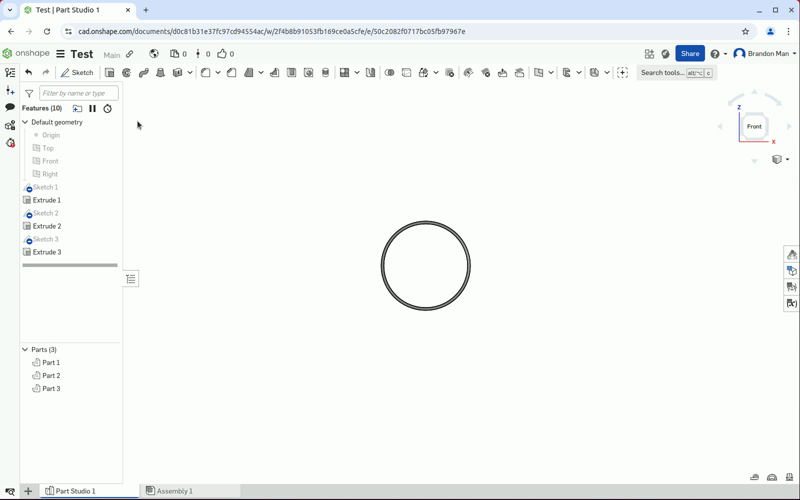
mouse_move(73, 189)
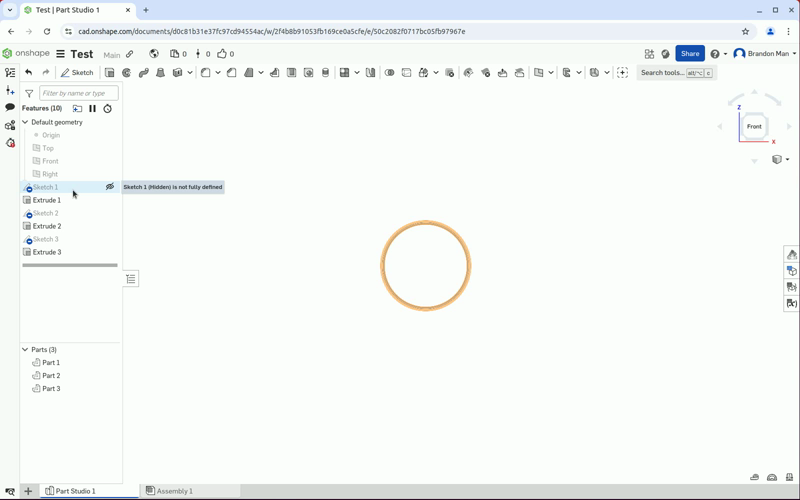
click(73, 189)
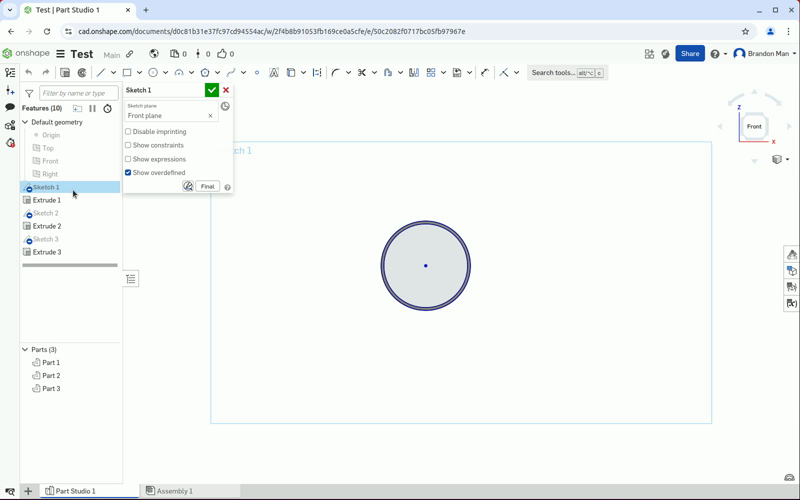
mouse_move(229, 92)
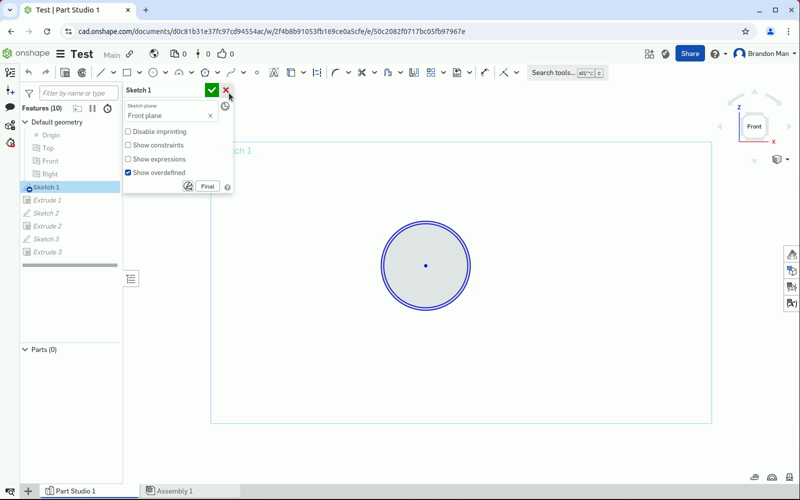
click(229, 92)
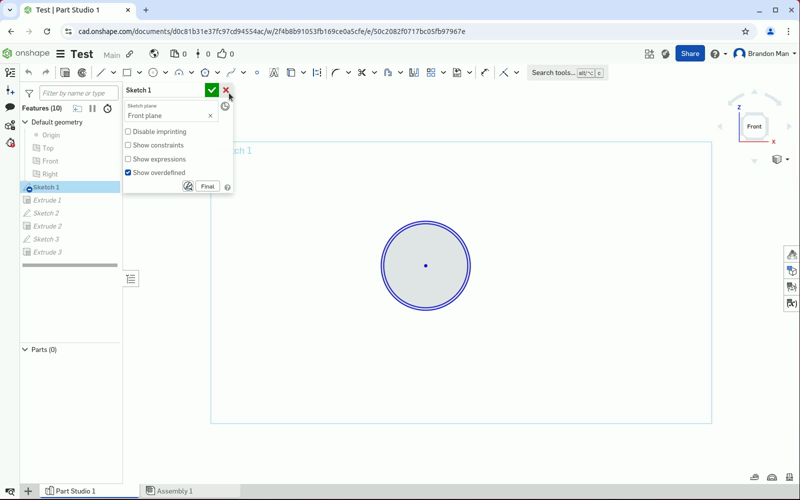
key(shift+s)
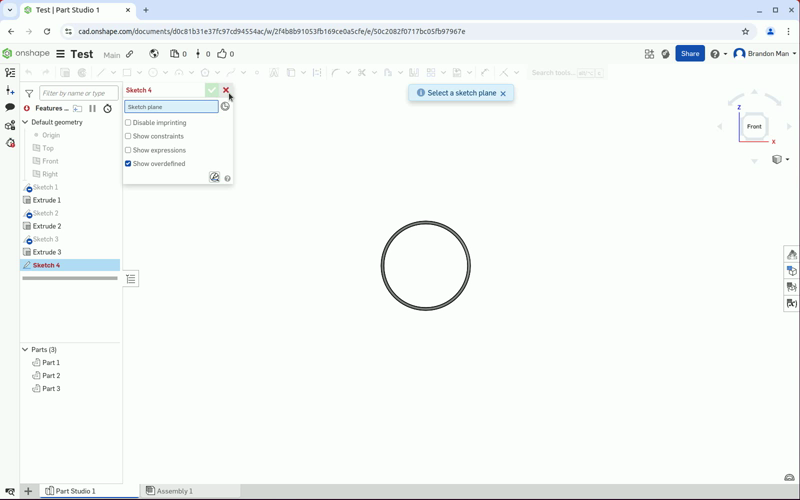
mouse_move(73, 163)
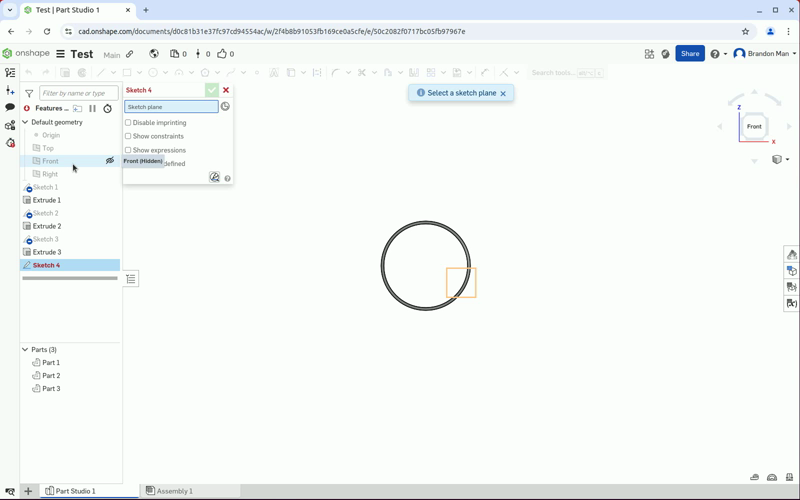
click(73, 163)
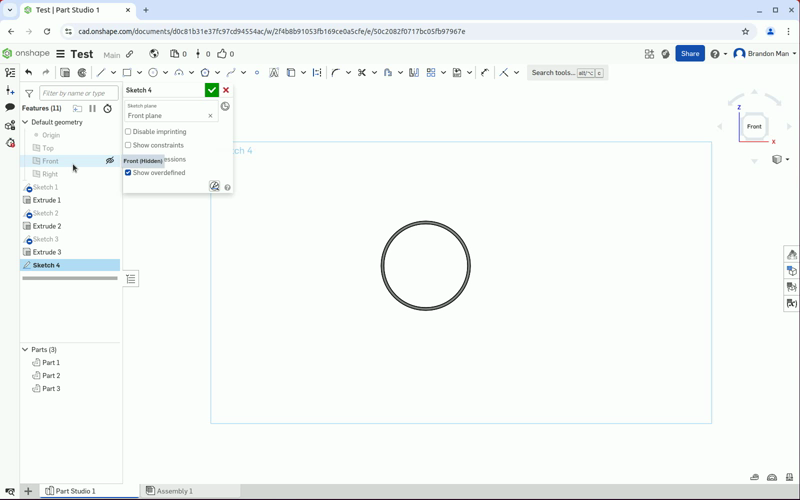
mouse_move(73, 352)
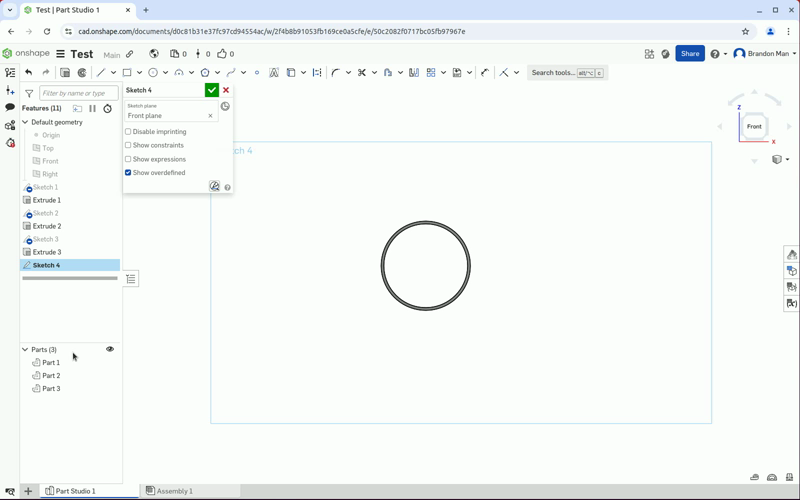
key(y)
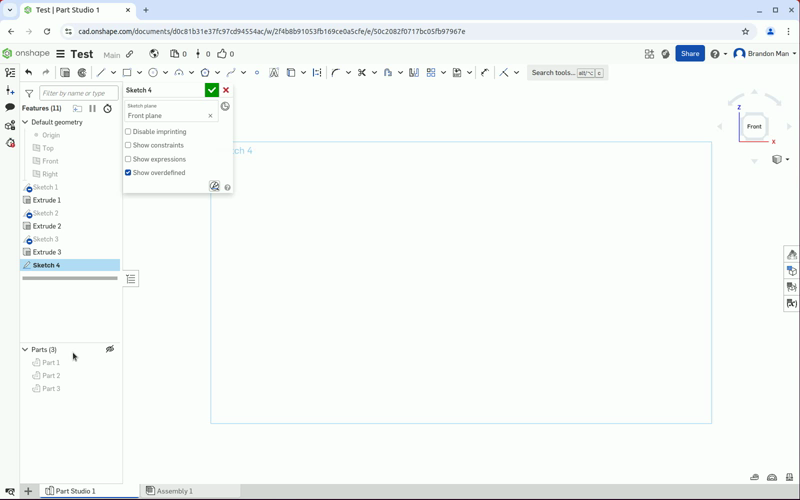
key(c)
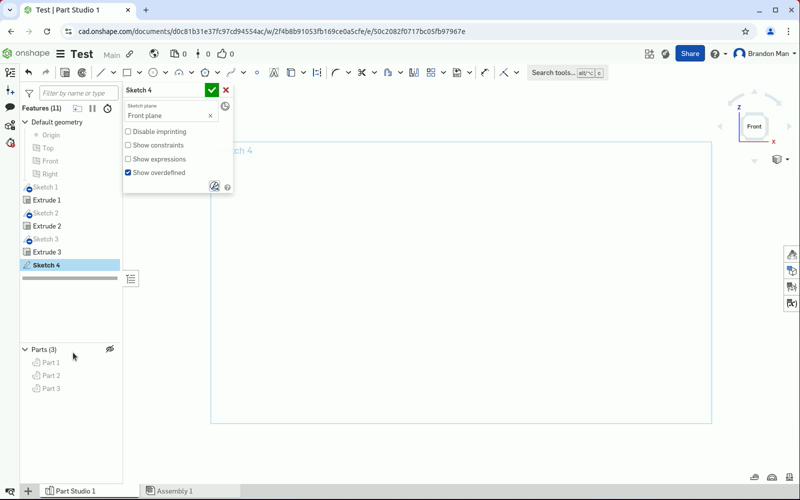
key_down(shift)
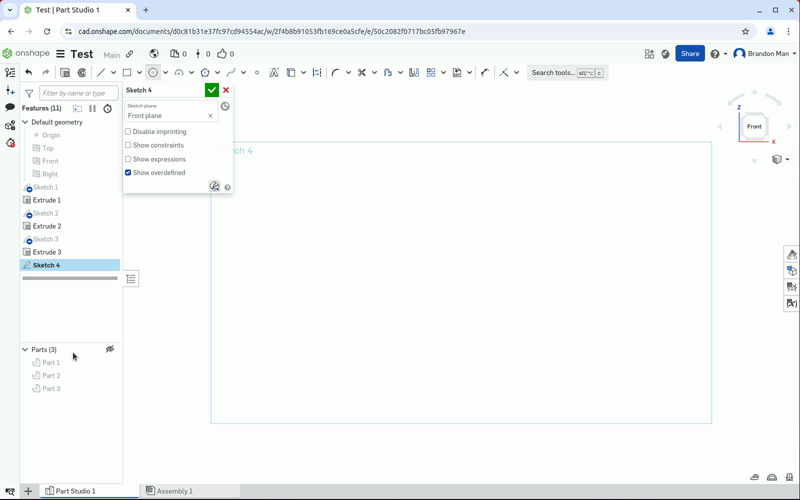
mouse_move(425, 265)
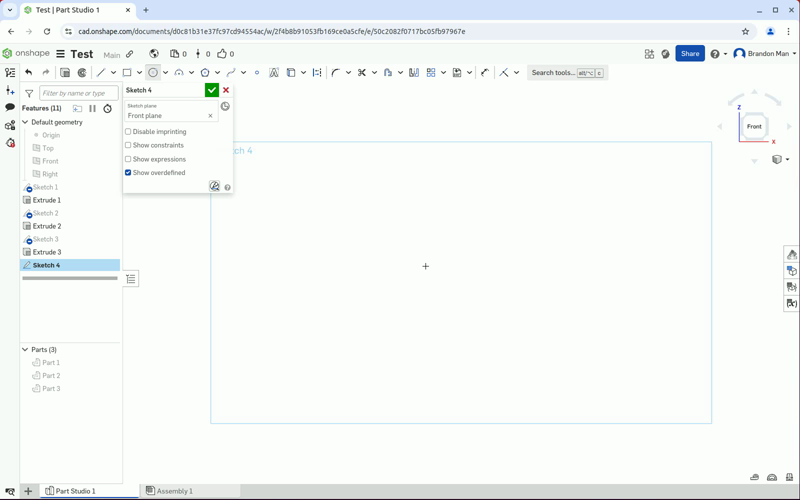
click(425, 265)
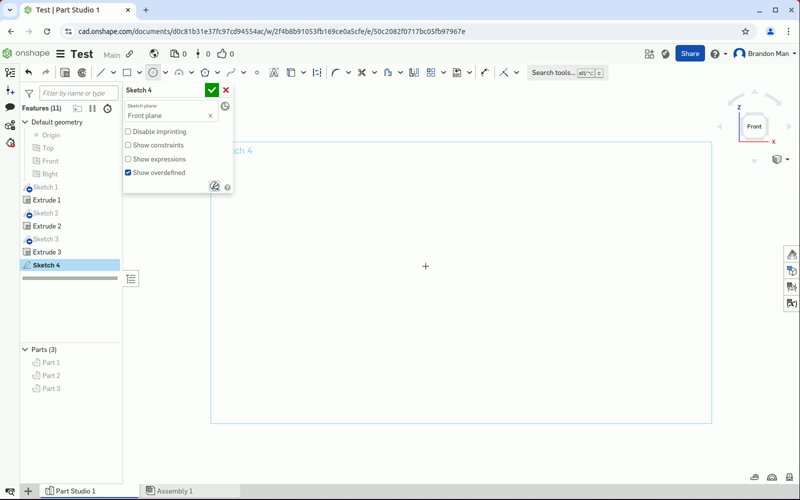
key_up(shift)
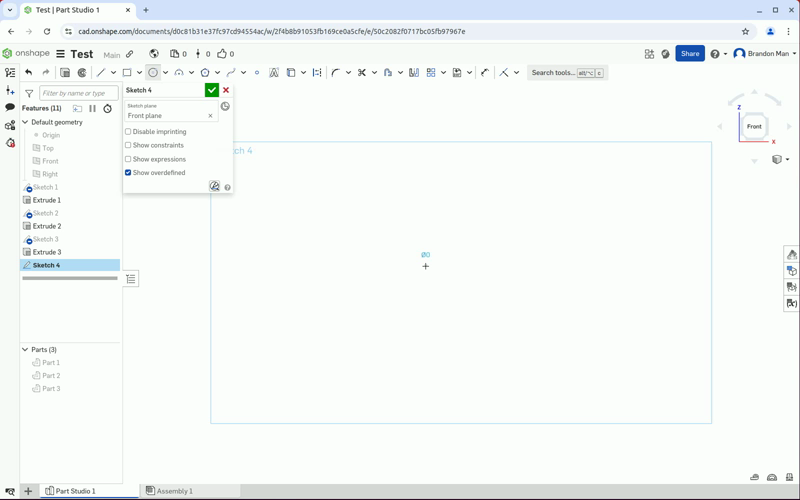
mouse_move(470, 265)
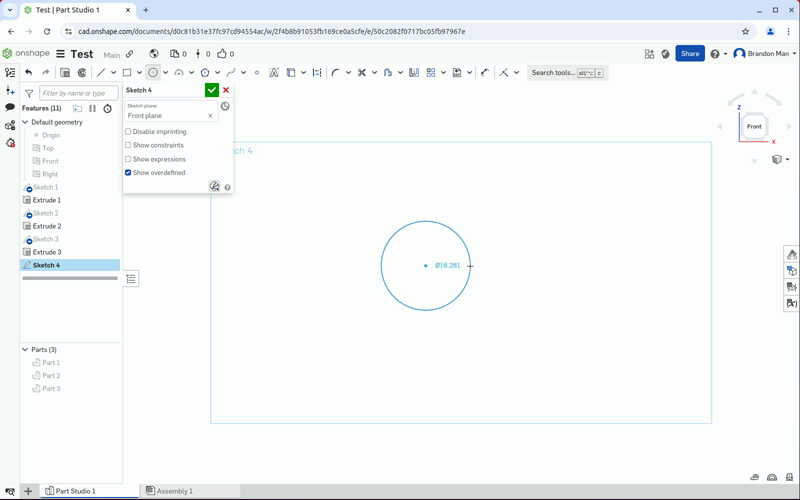
click(470, 265)
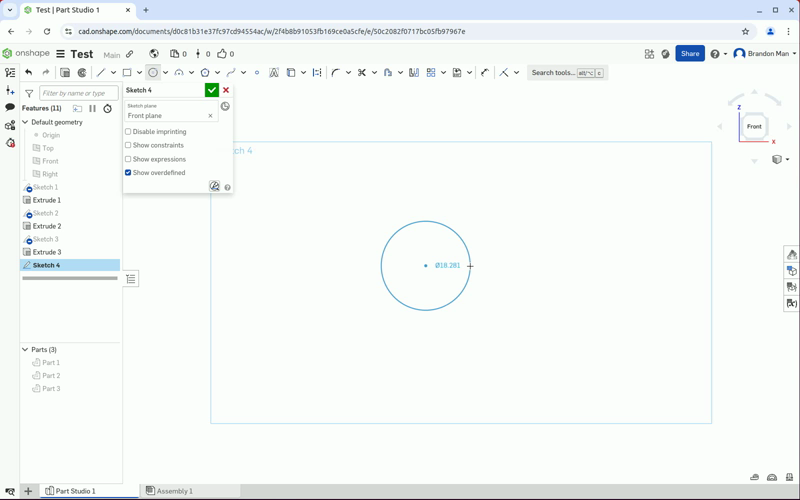
key(esc)
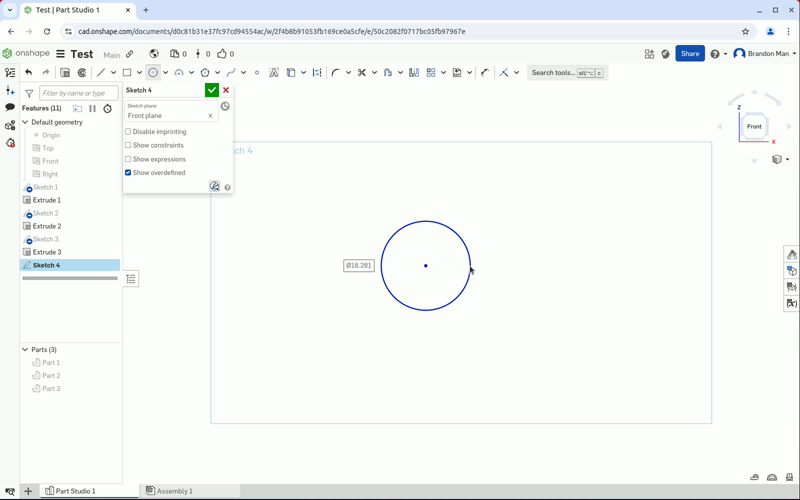
key(c)
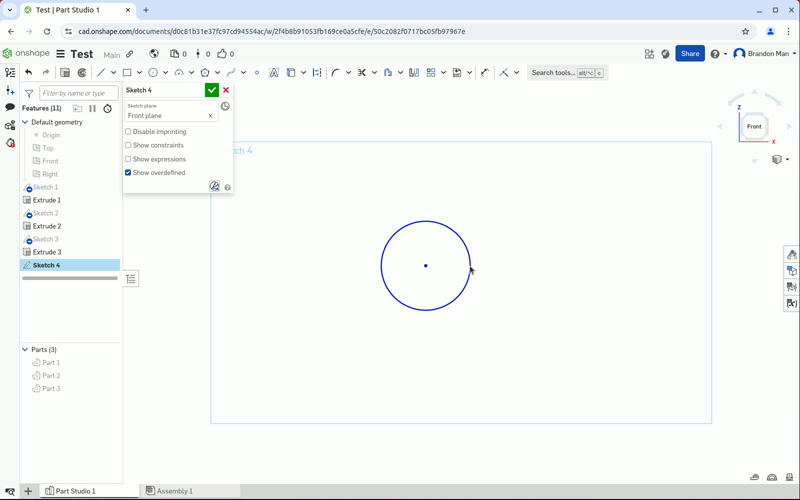
key_down(shift)
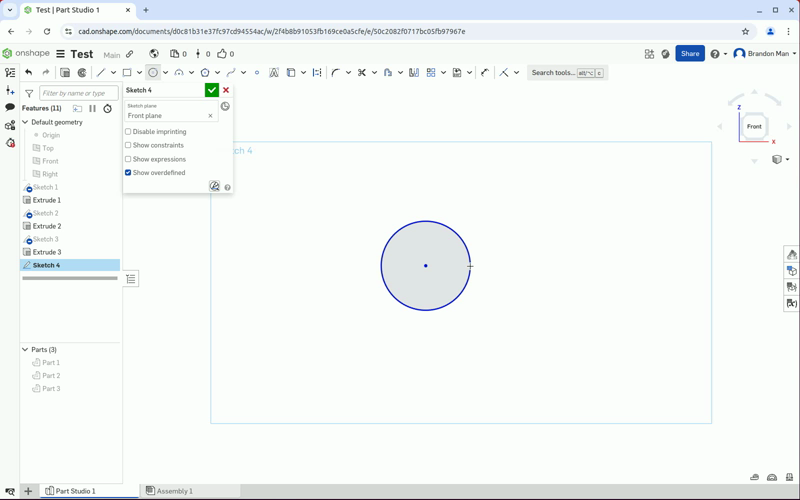
mouse_move(425, 265)
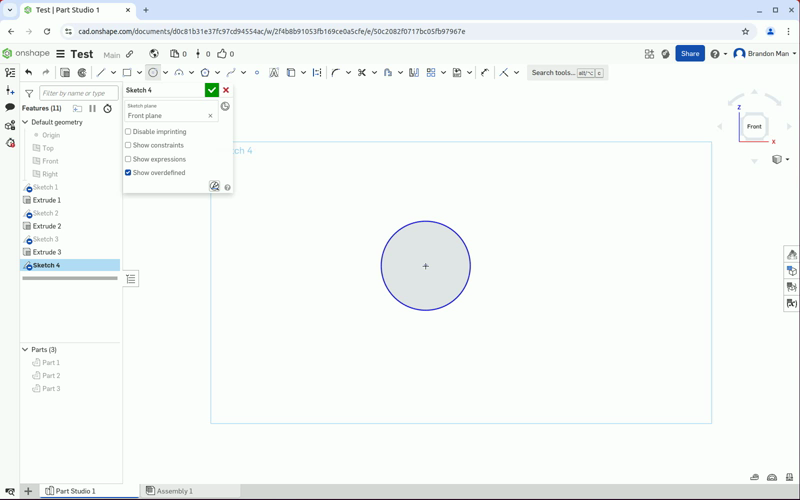
click(425, 265)
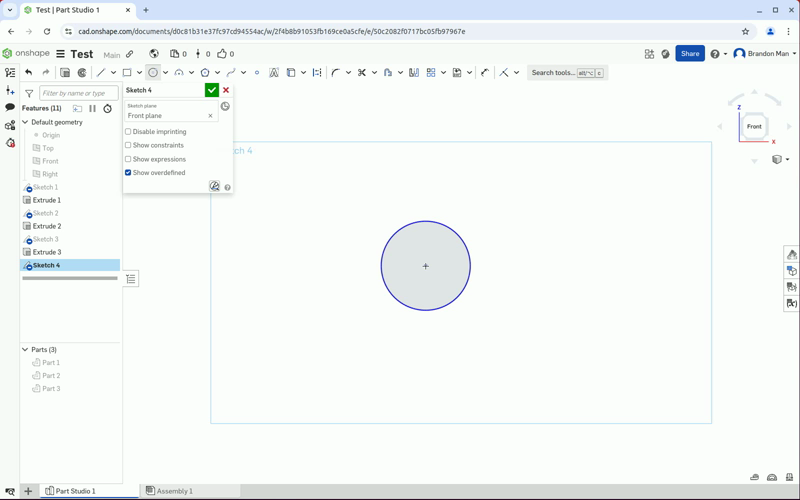
key_up(shift)
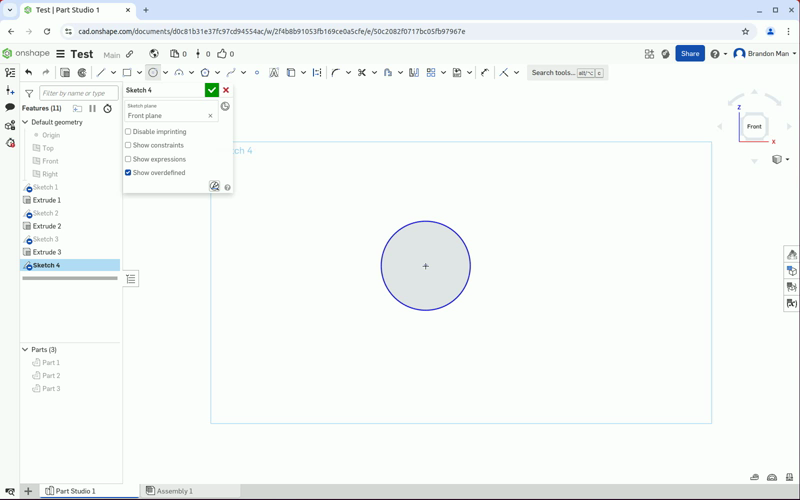
mouse_move(467, 265)
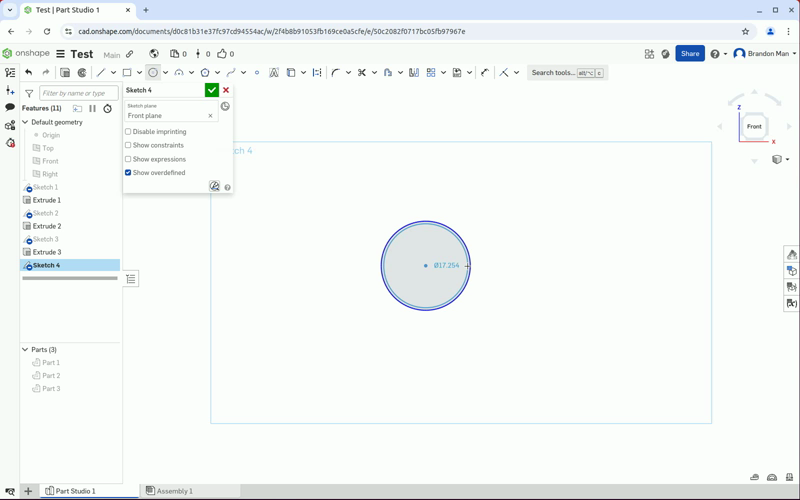
scroll(6)
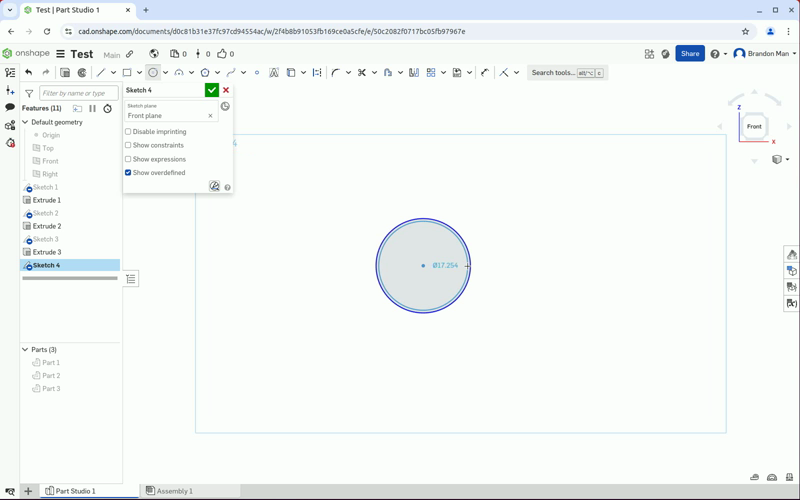
scroll(6)
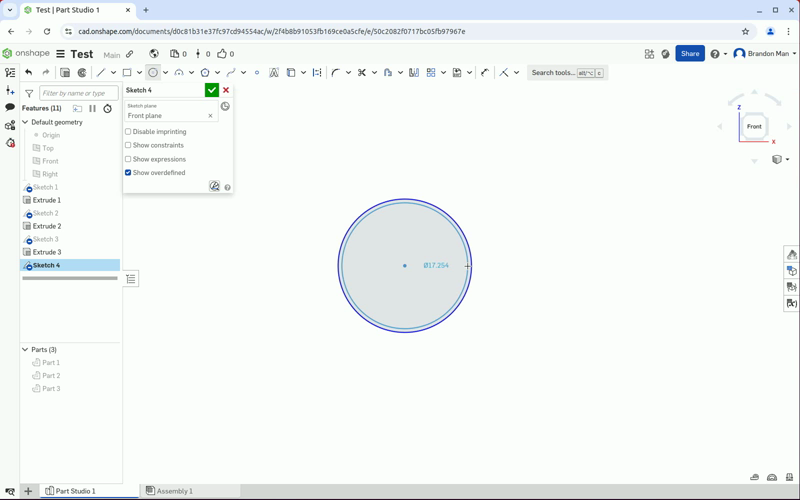
scroll(6)
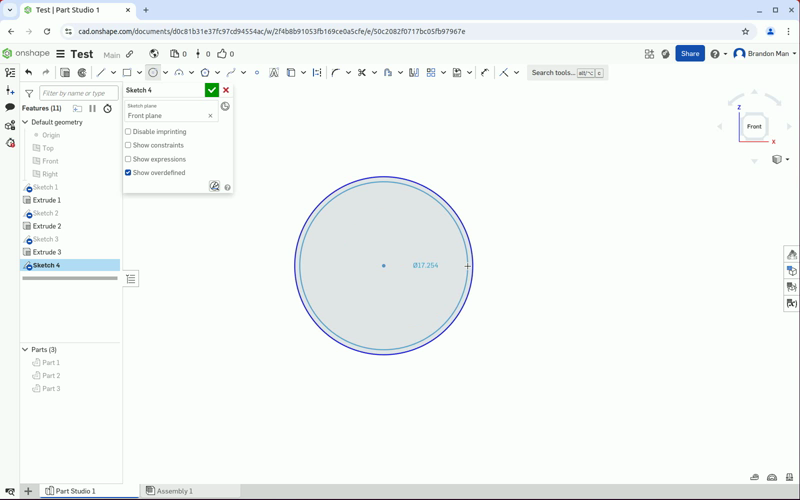
scroll(6)
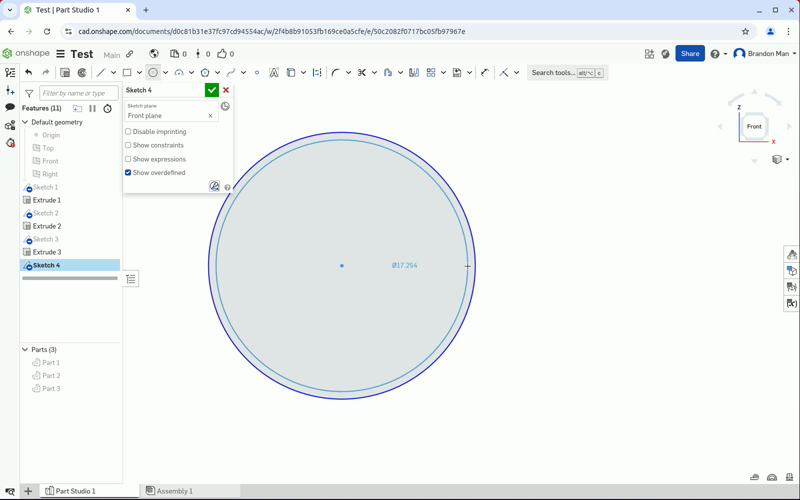
scroll(6)
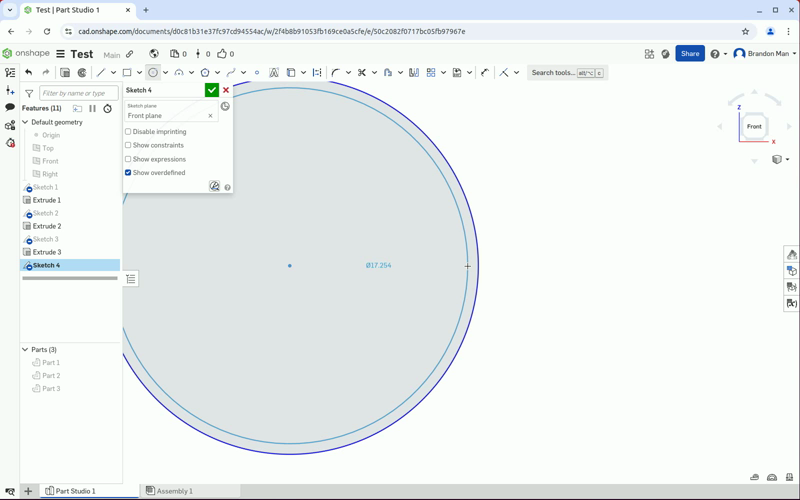
scroll(6)
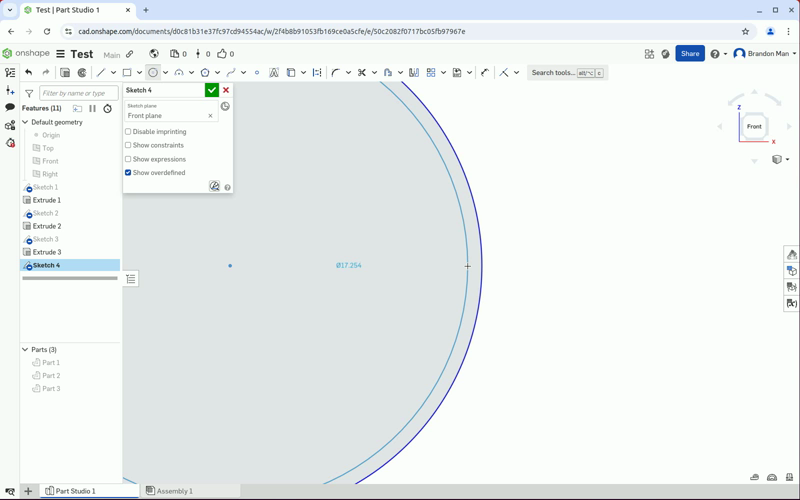
scroll(6)
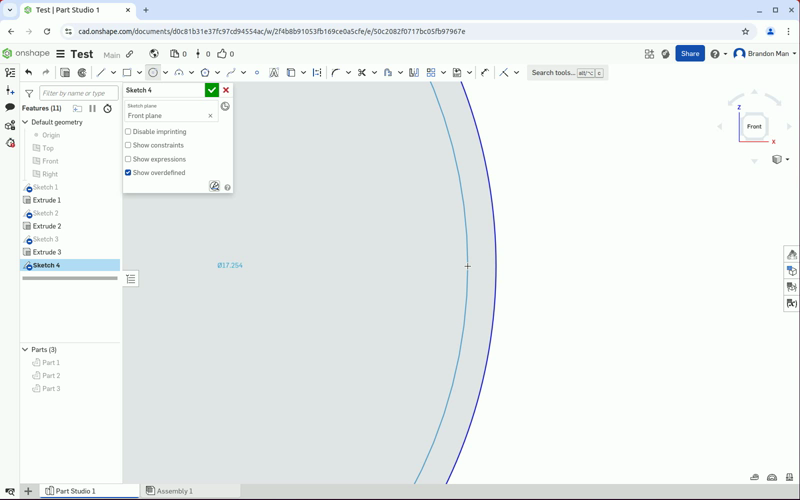
click(467, 265)
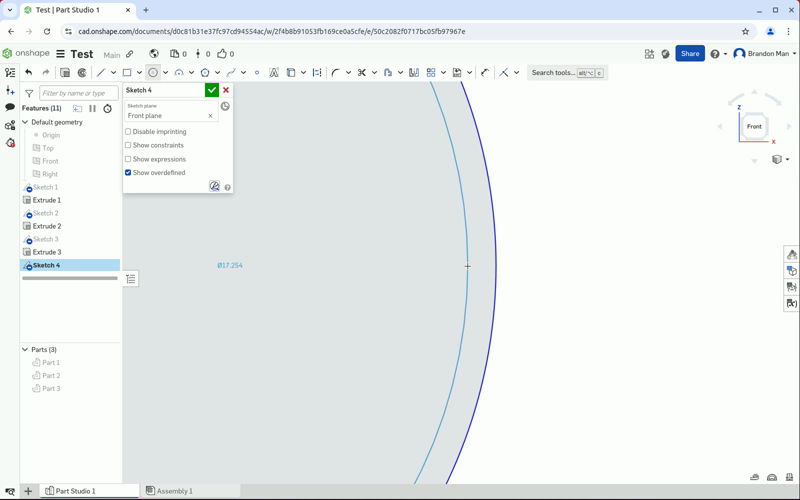
scroll(-6)
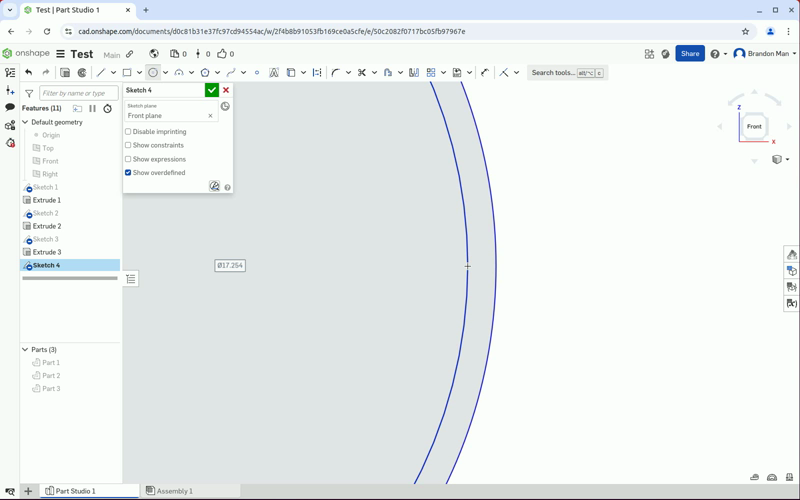
scroll(-6)
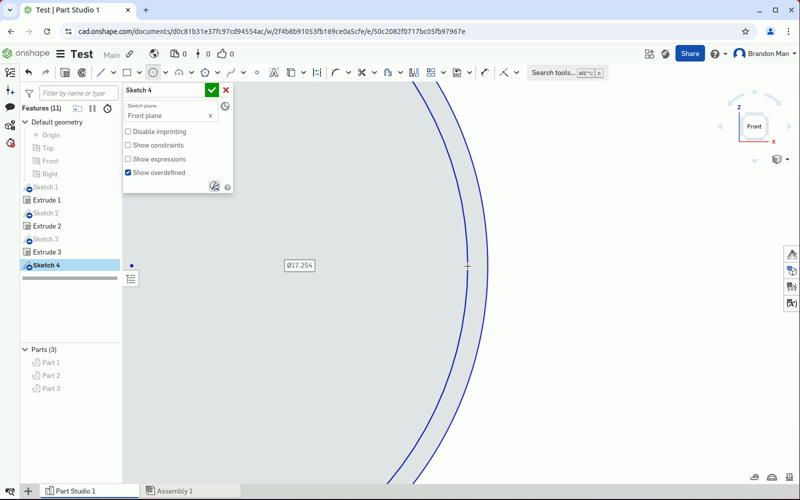
scroll(-6)
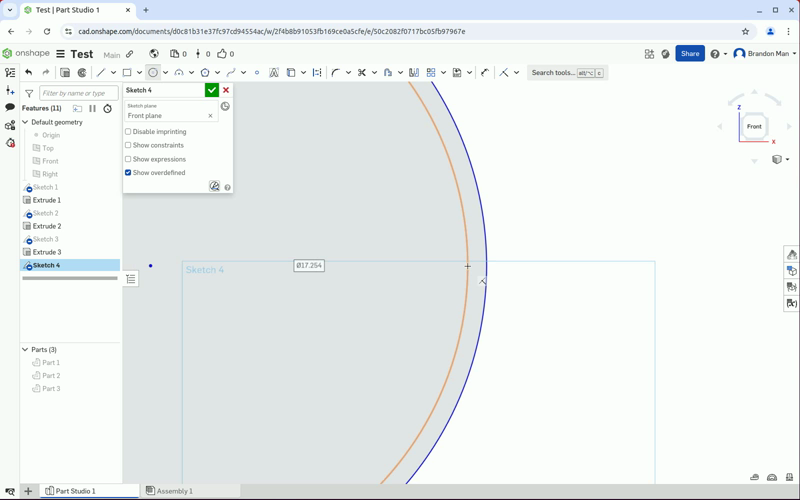
scroll(-6)
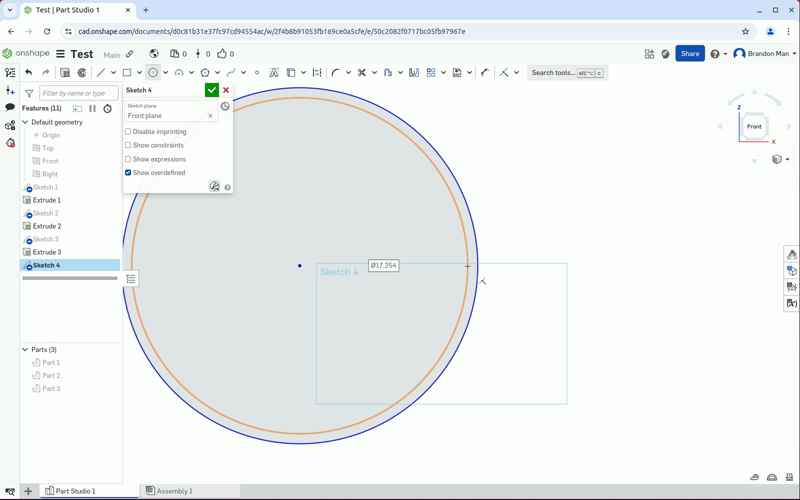
scroll(-6)
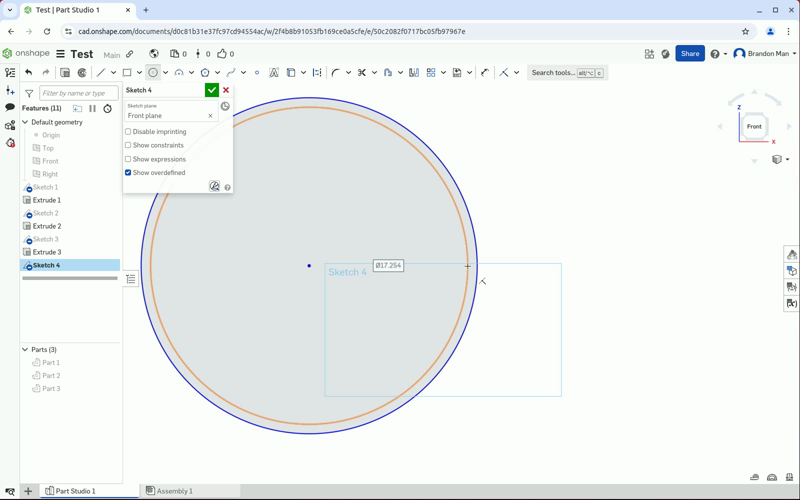
scroll(-6)
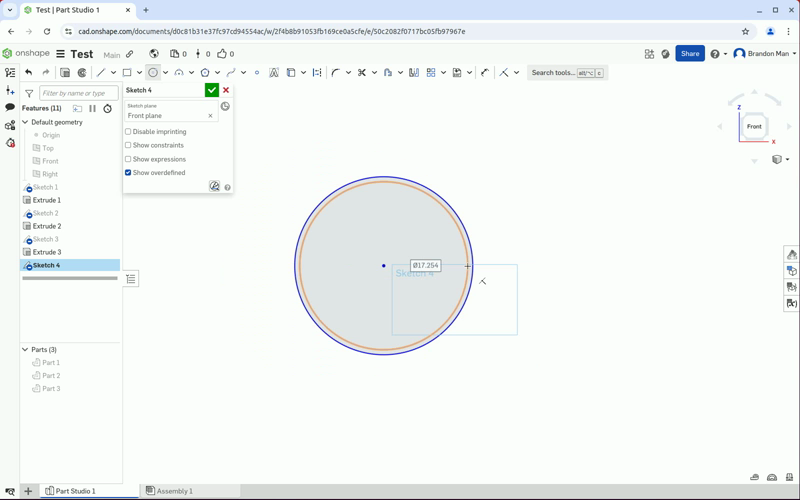
scroll(-6)
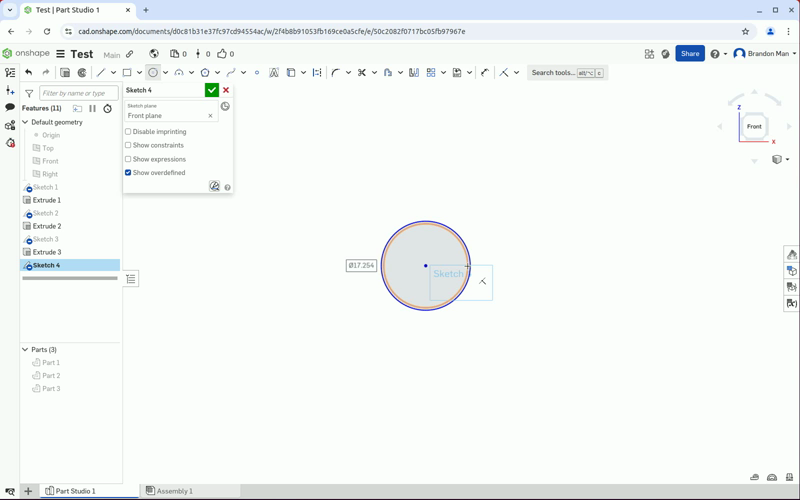
key(esc)
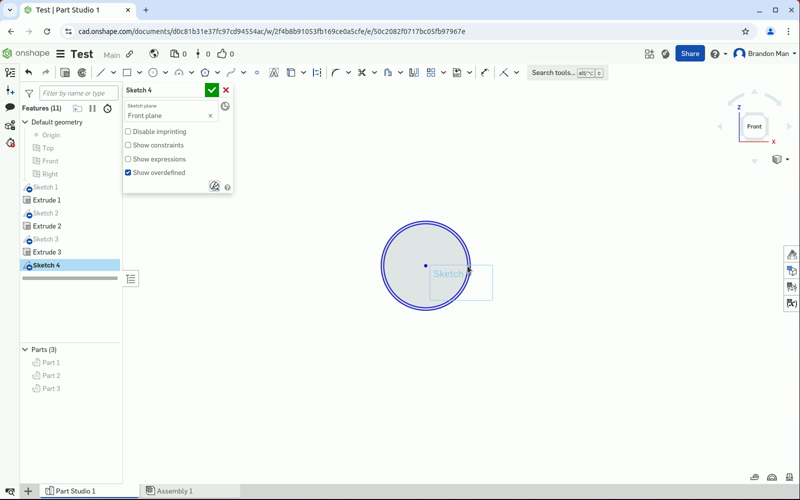
mouse_move(444, 225)
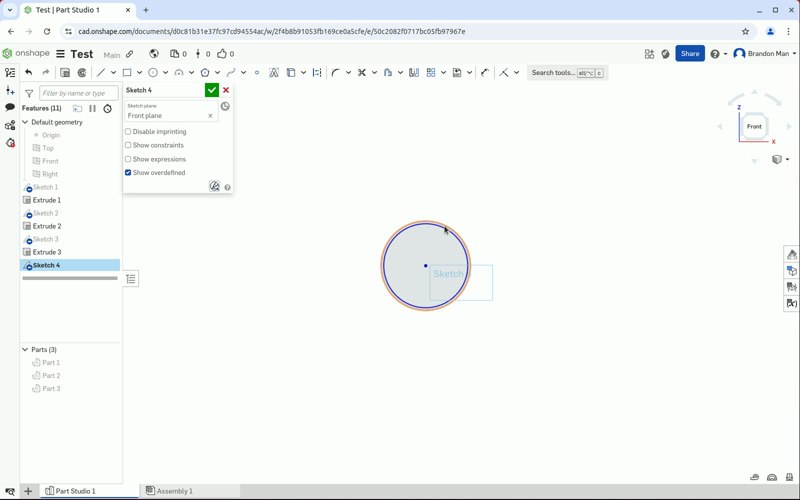
scroll(6)
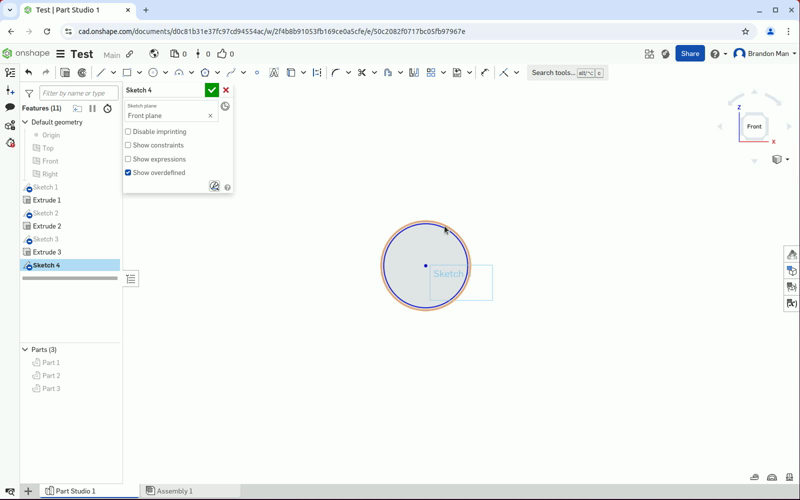
scroll(6)
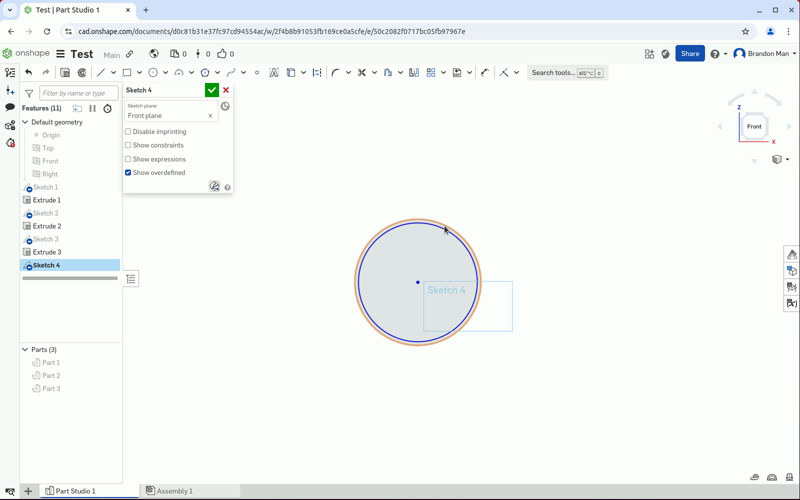
scroll(6)
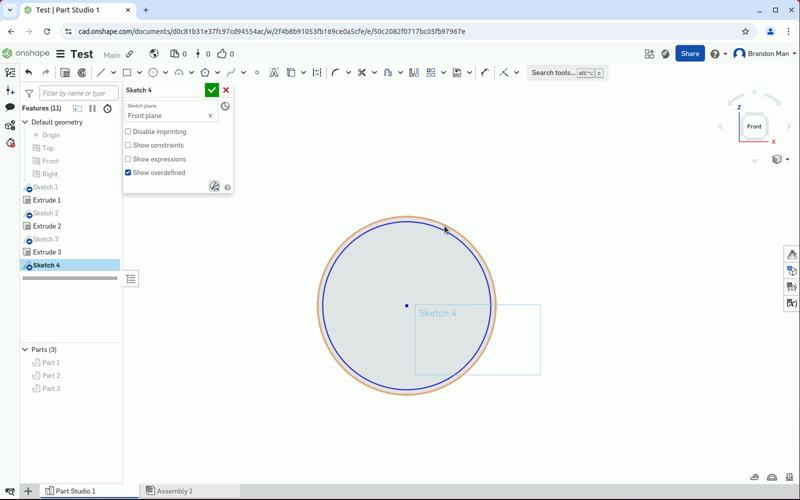
scroll(6)
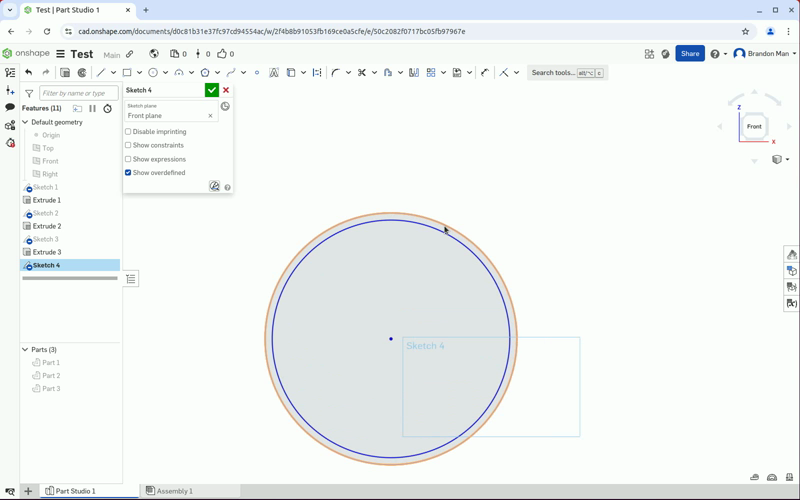
scroll(6)
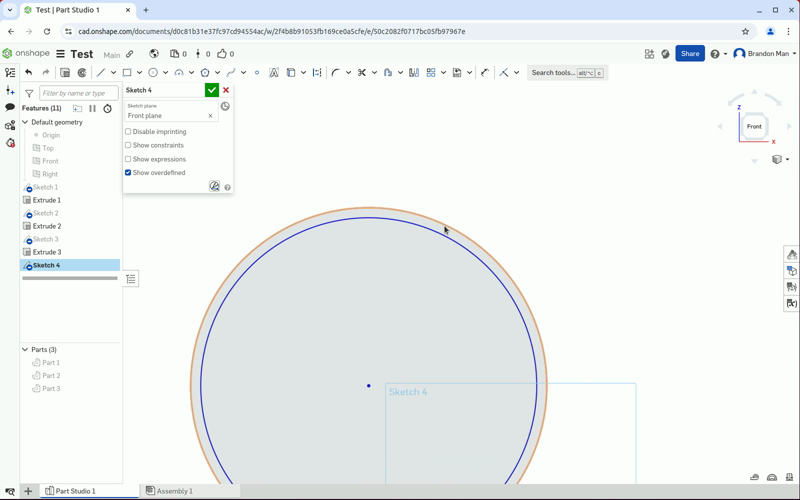
scroll(6)
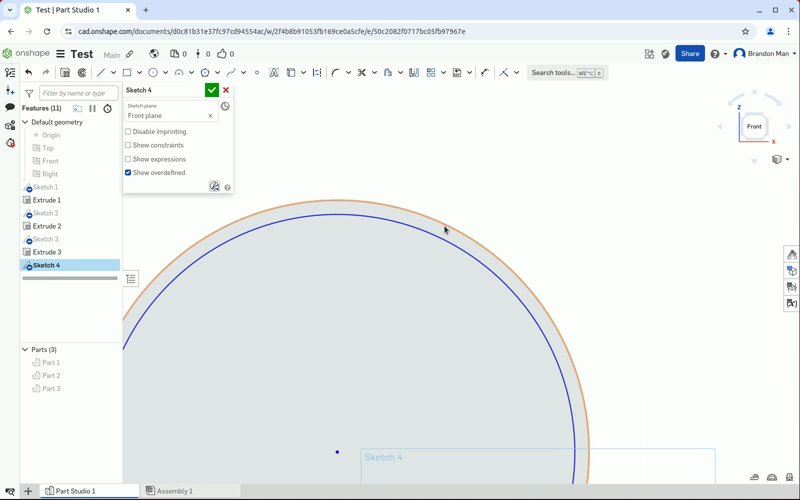
scroll(6)
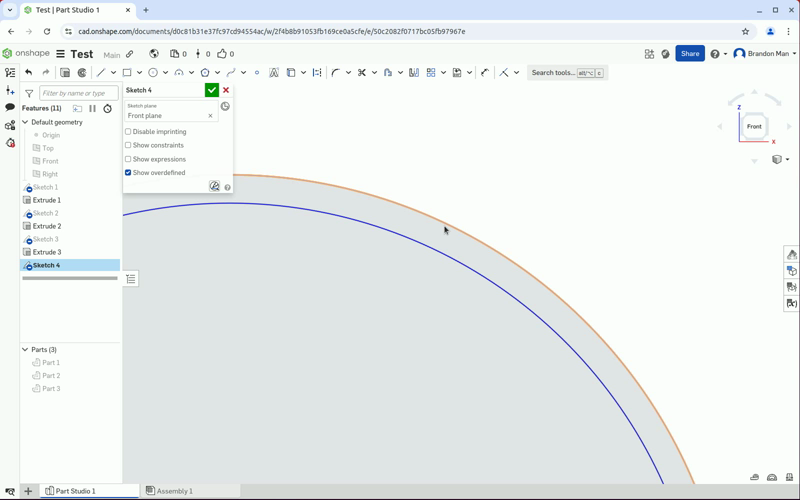
click(444, 225)
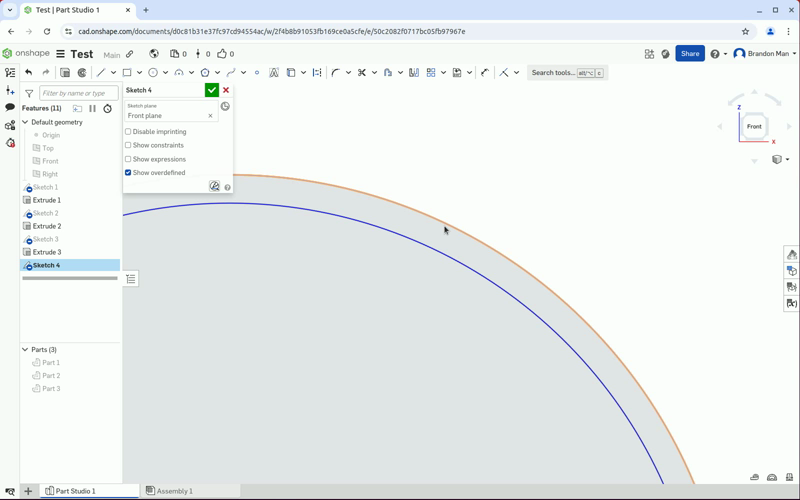
scroll(-6)
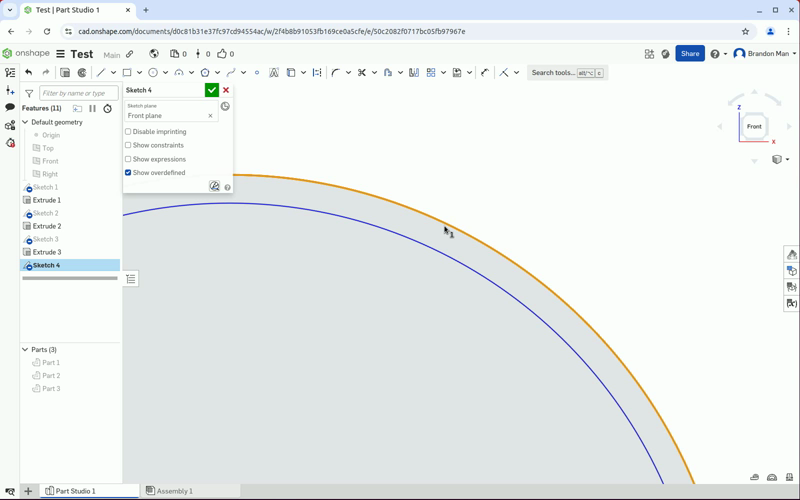
scroll(-6)
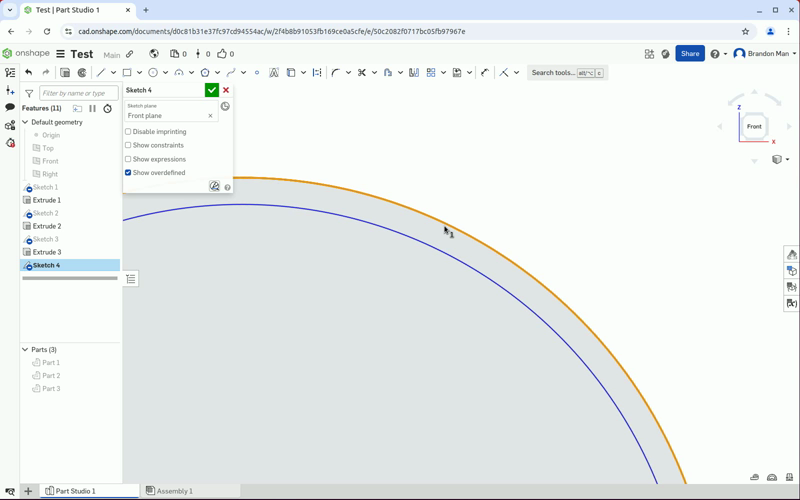
scroll(-6)
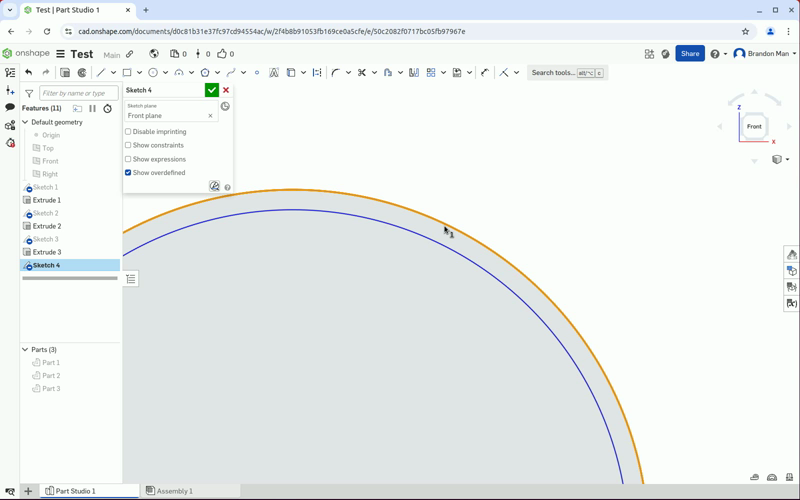
scroll(-6)
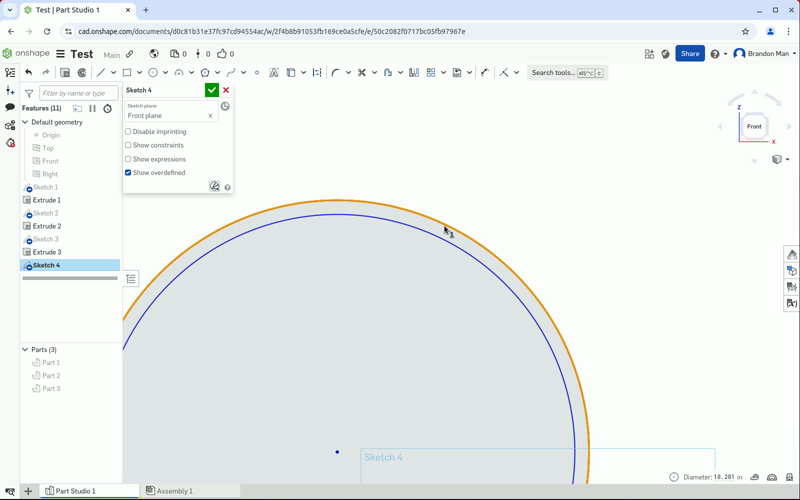
scroll(-6)
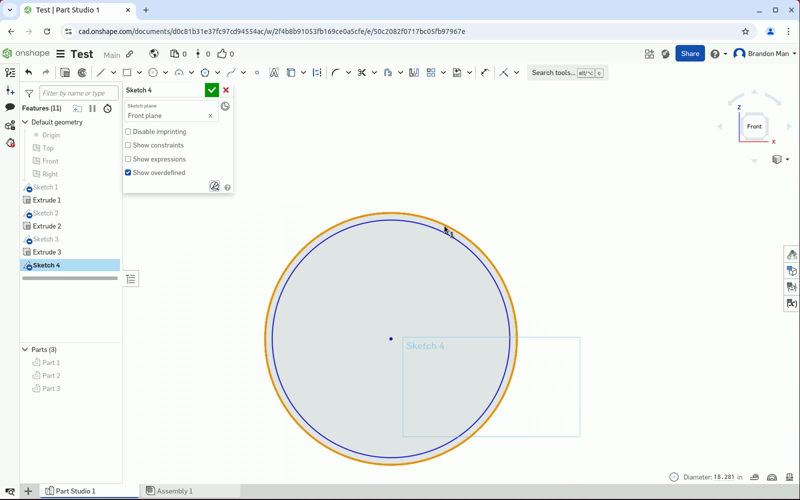
scroll(-6)
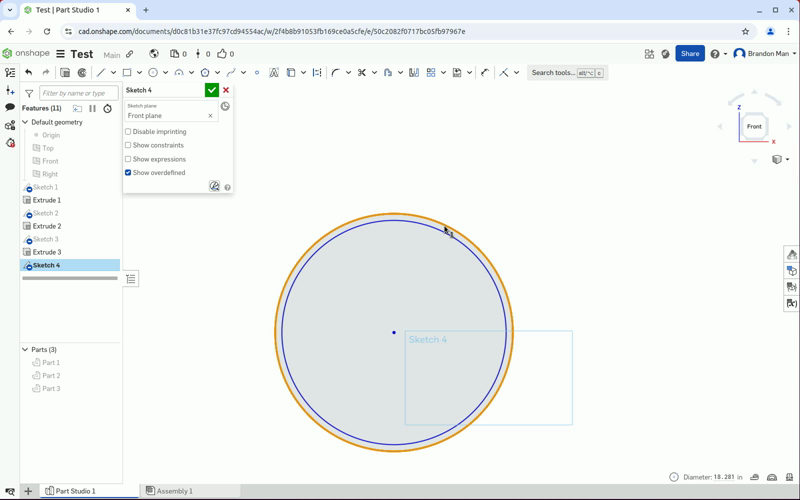
scroll(-6)
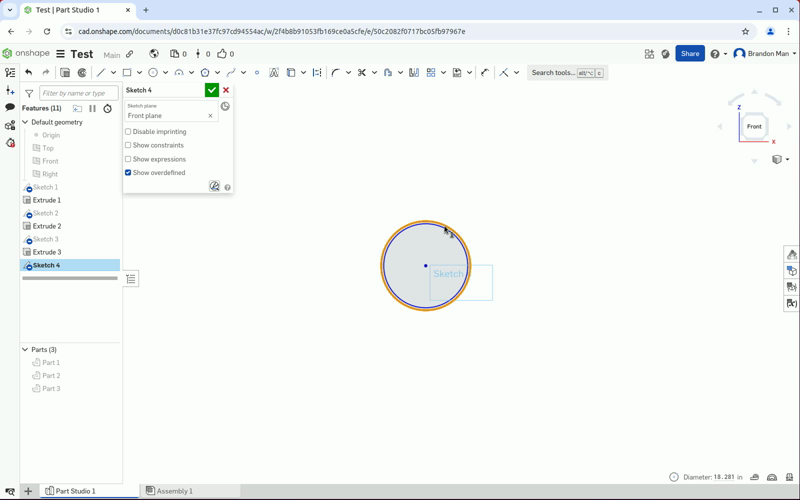
mouse_move(73, 352)
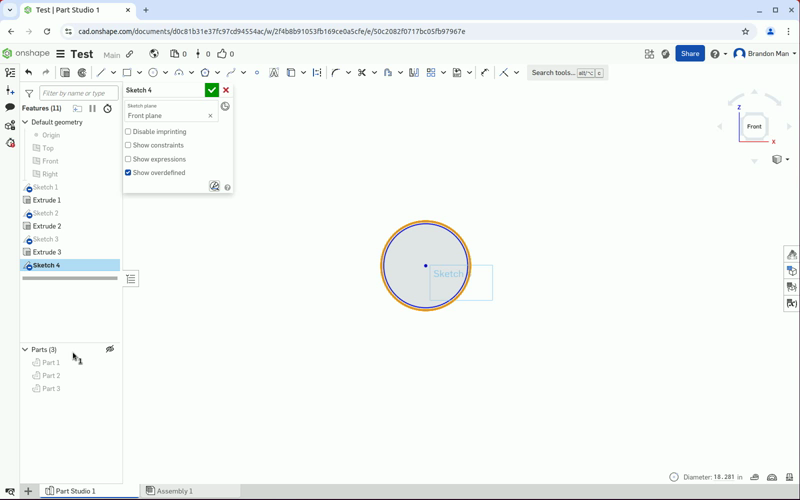
key(shift+y)
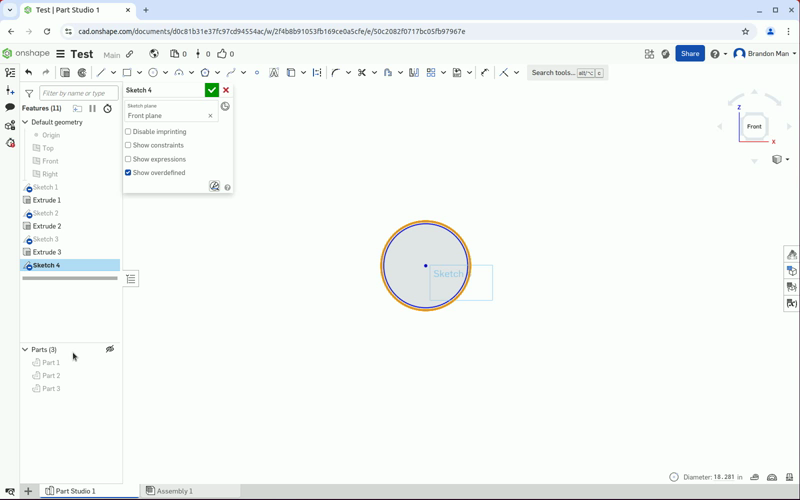
key(shift+e)
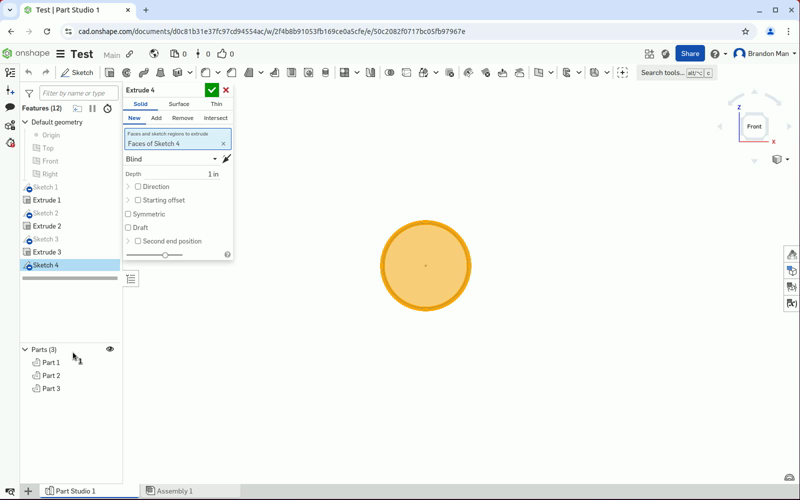
mouse_move(143, 106)
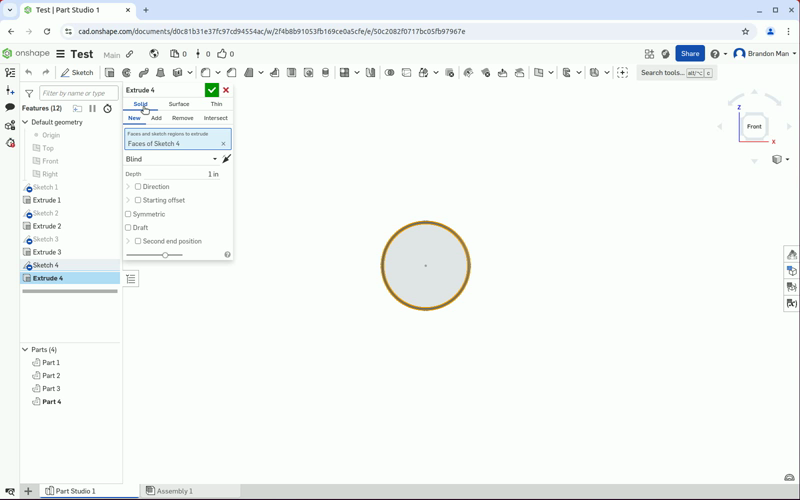
click(143, 106)
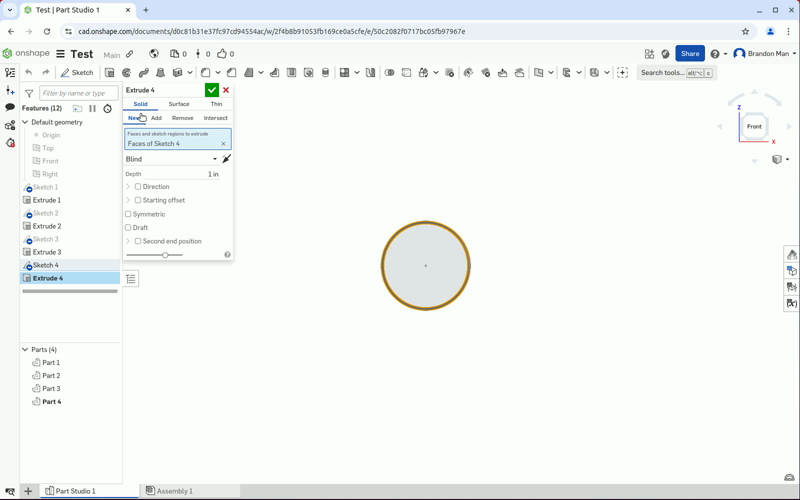
mouse_move(137, 120)
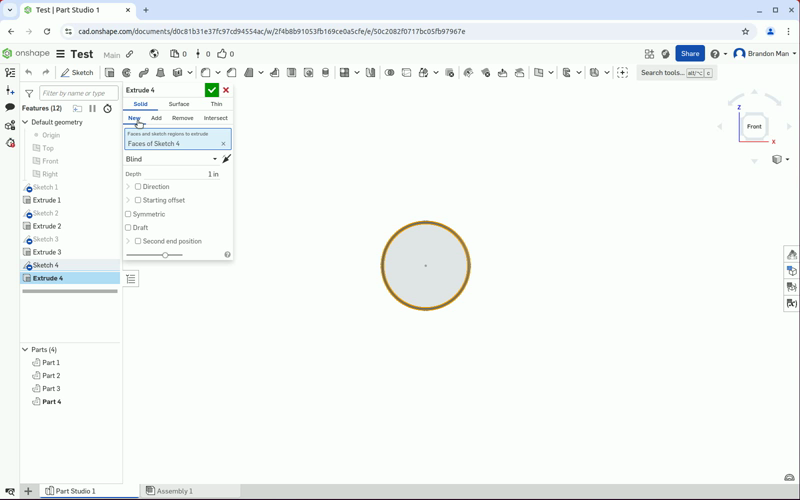
click(137, 120)
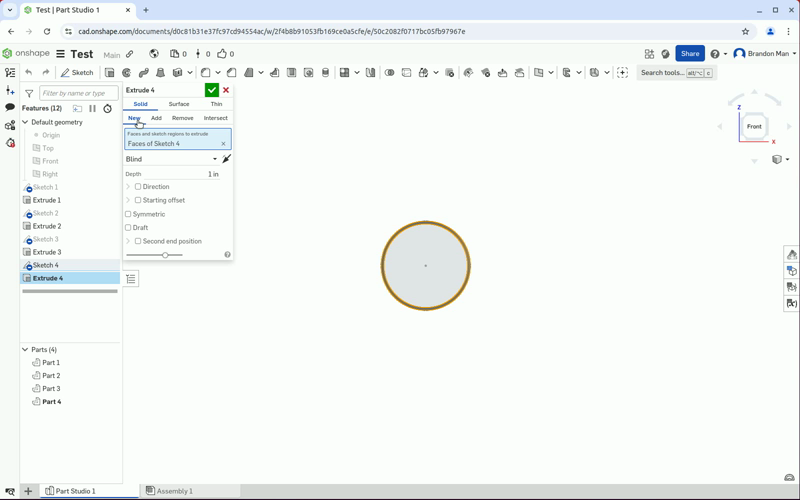
key(tab, 4)
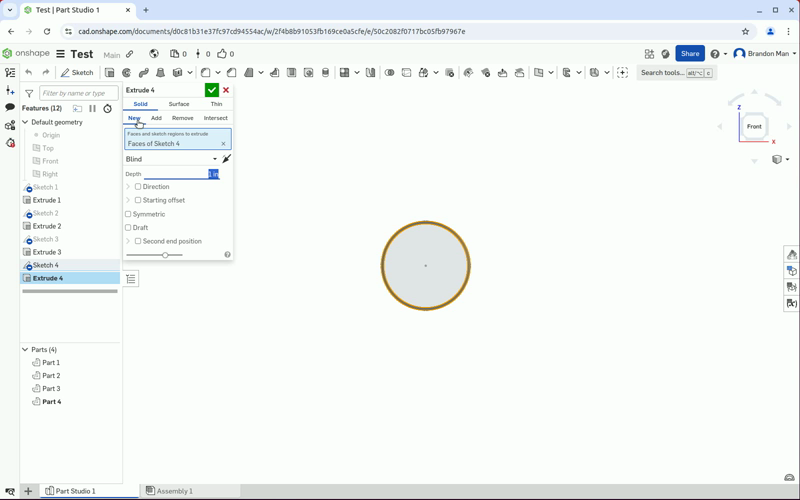
text(23.108)
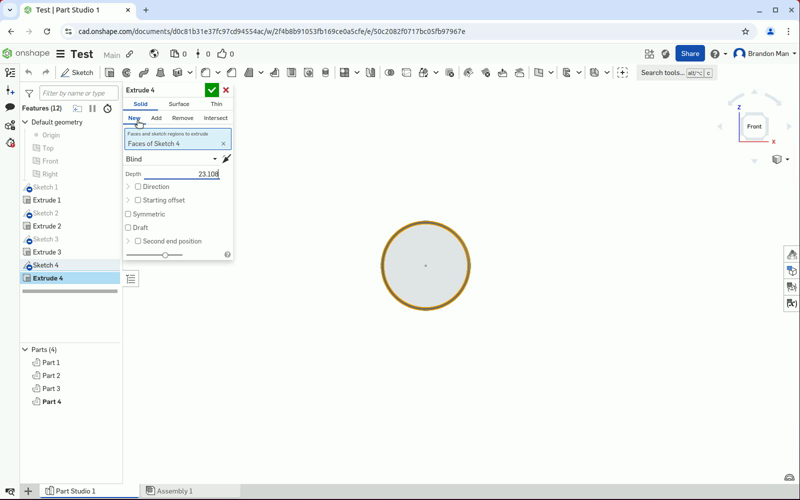
key(enter)
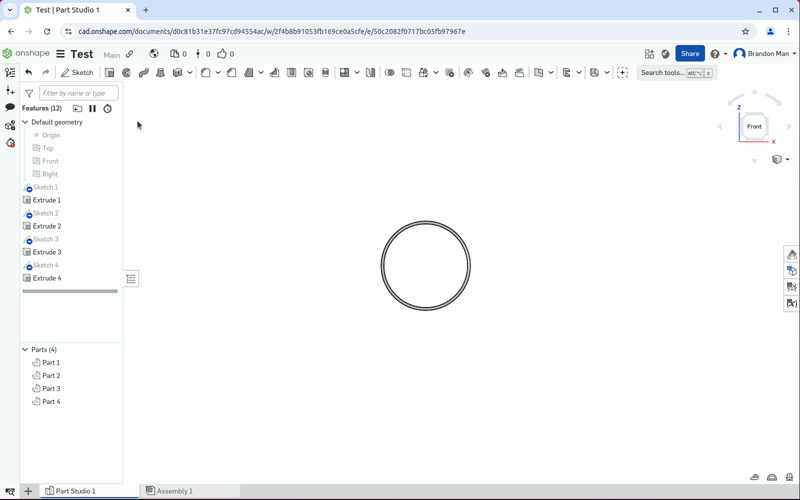
key(shift+h)
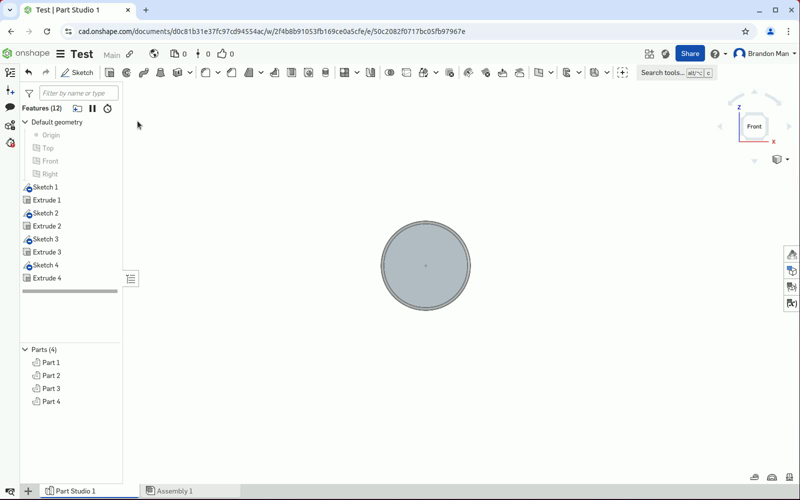
key(shift+h)
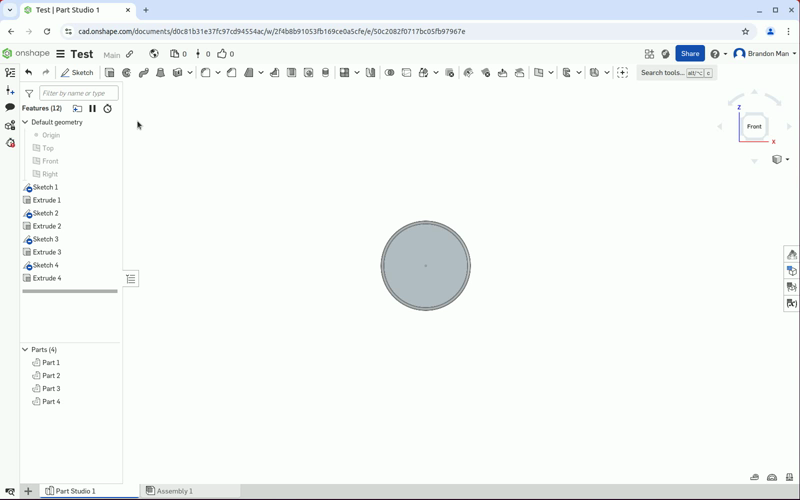
key(shift+7)
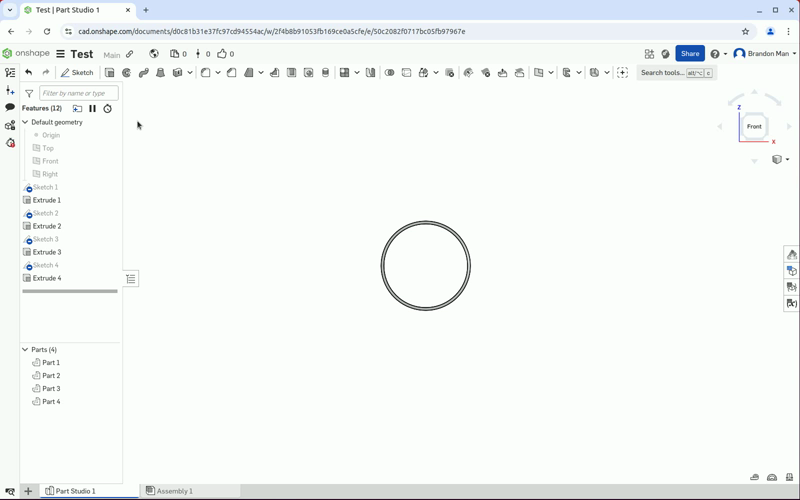
key(left, 2)
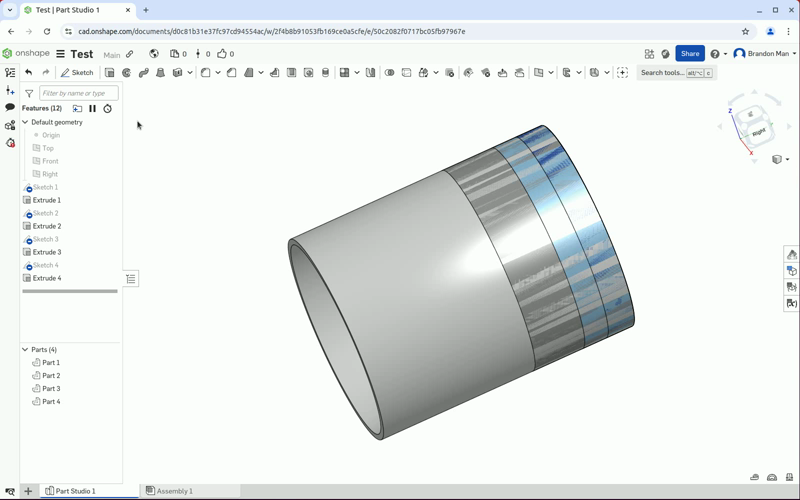
key(down, 2)
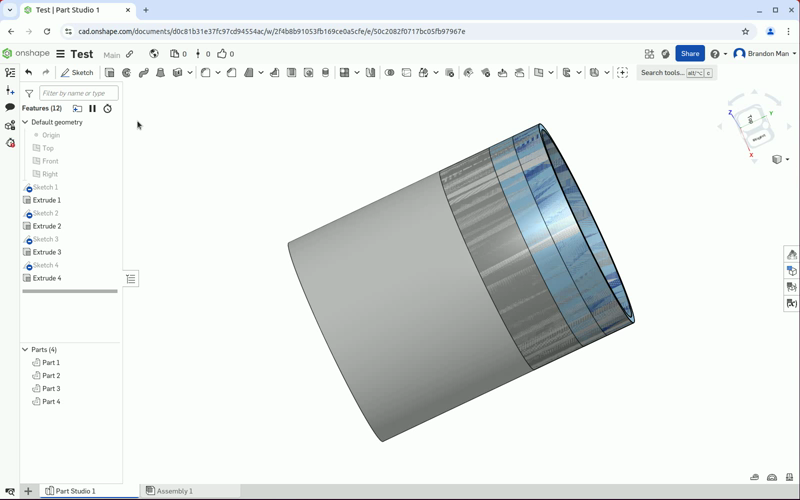
key(up, 2)
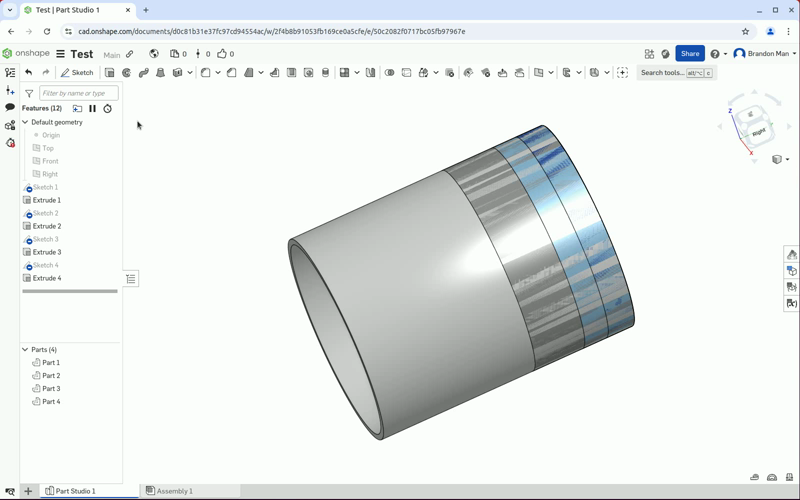
key(right, 2)
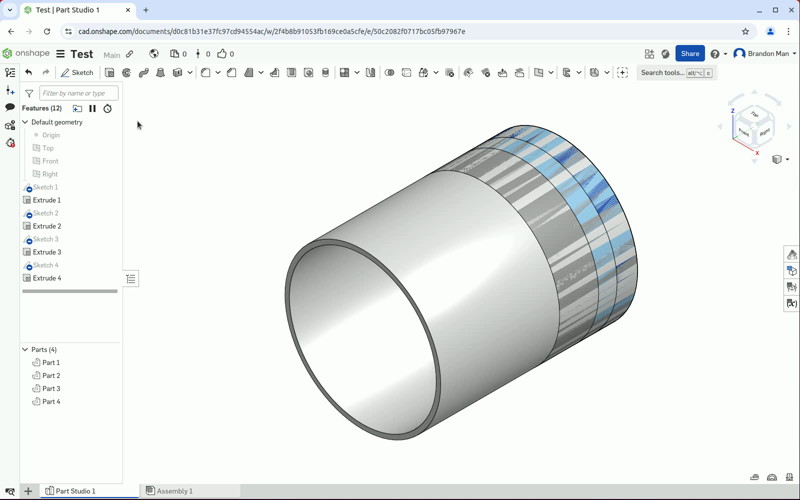
mouse_move(73, 189)
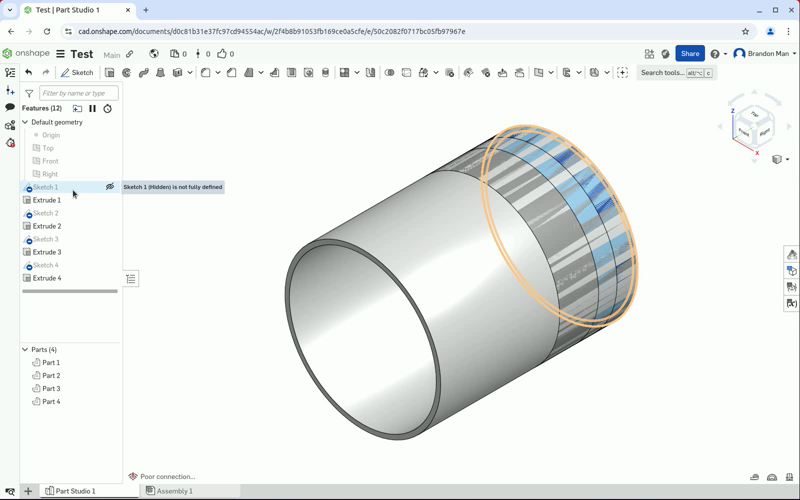
click(73, 189)